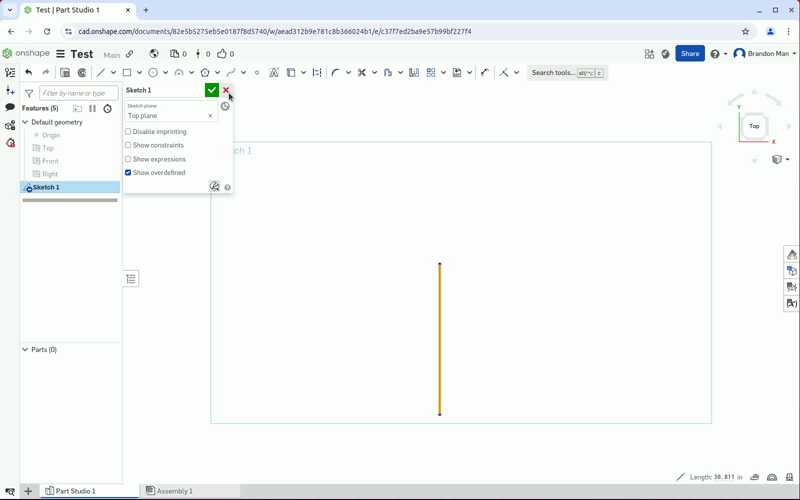
key(shift+h)
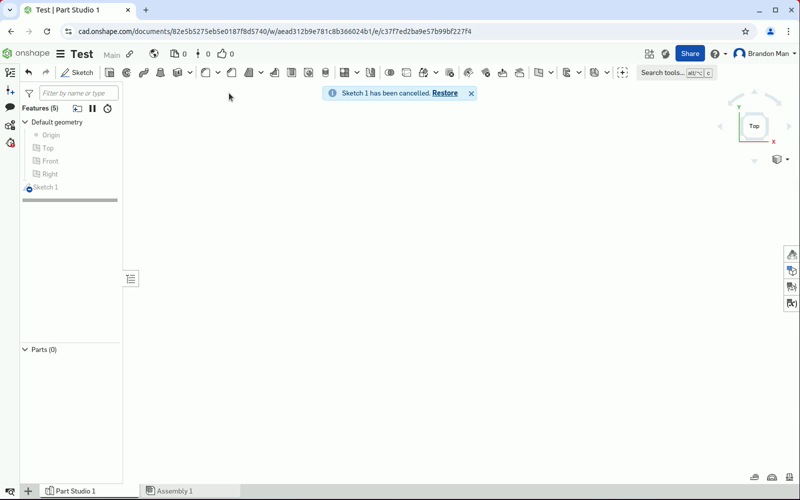
mouse_move(73, 352)
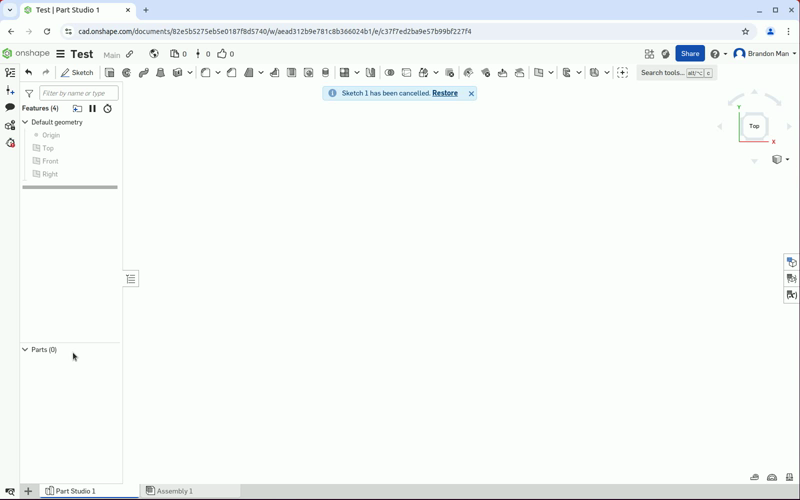
key(y)
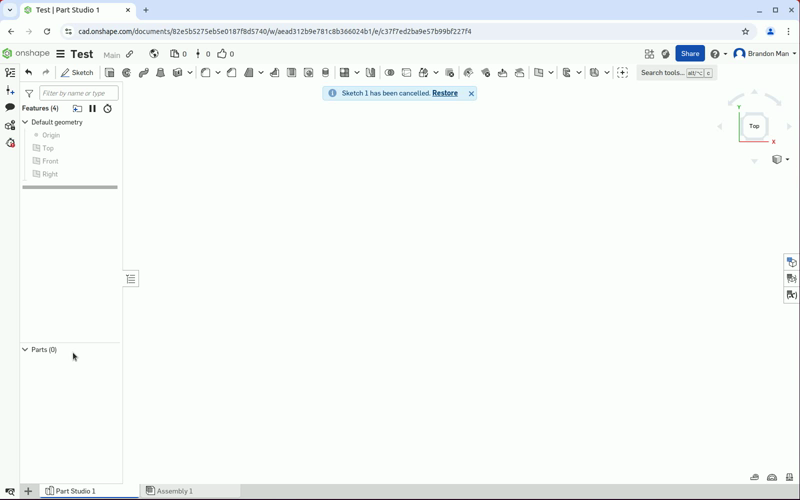
key(shift+p)
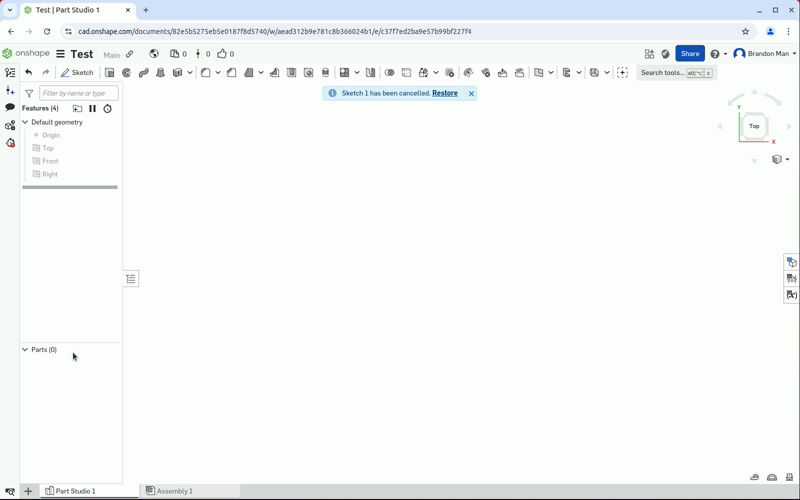
key(space)
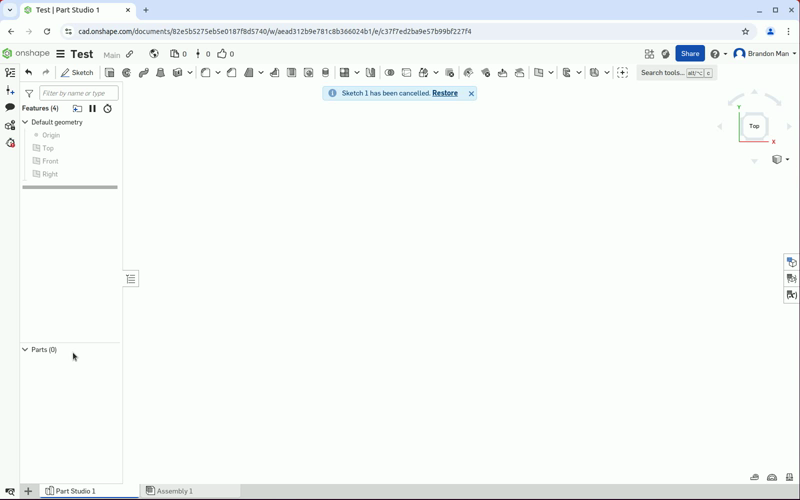
key_down(shift)
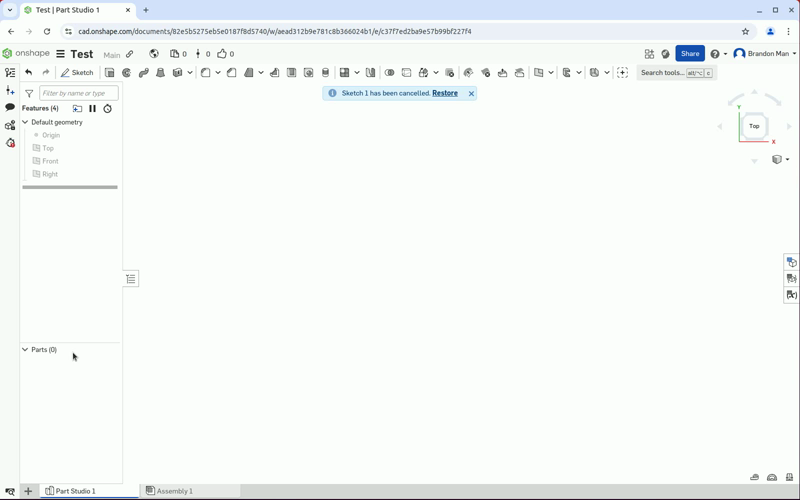
key(up)
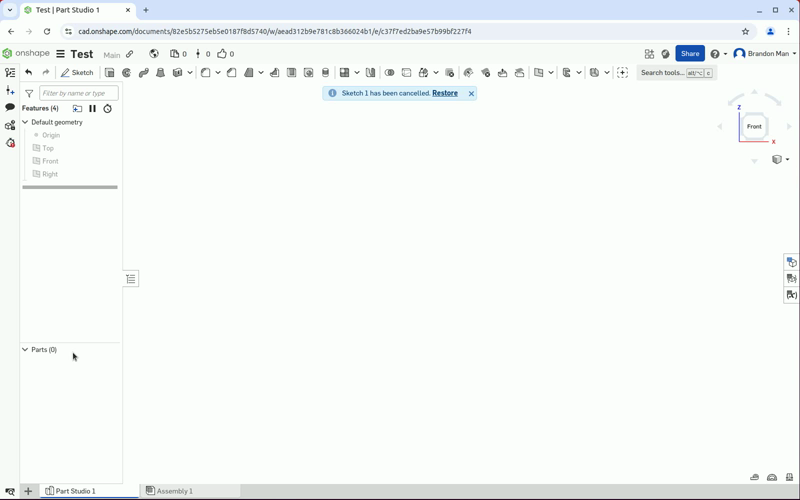
key_up(shift)
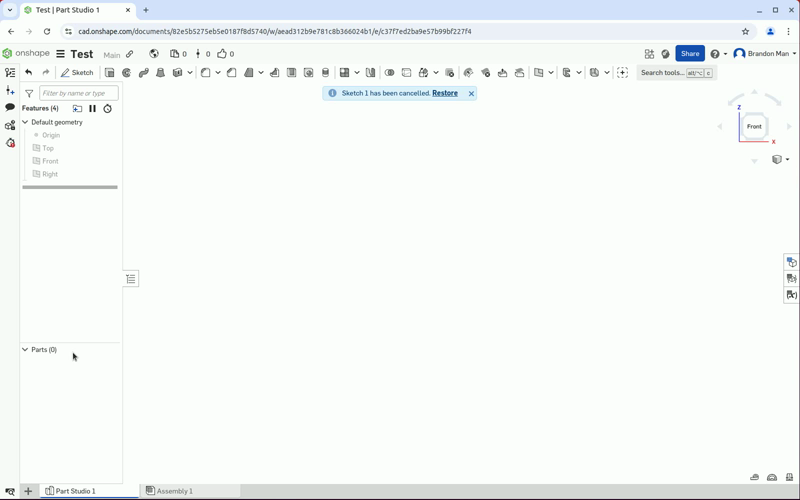
mouse_move(73, 352)
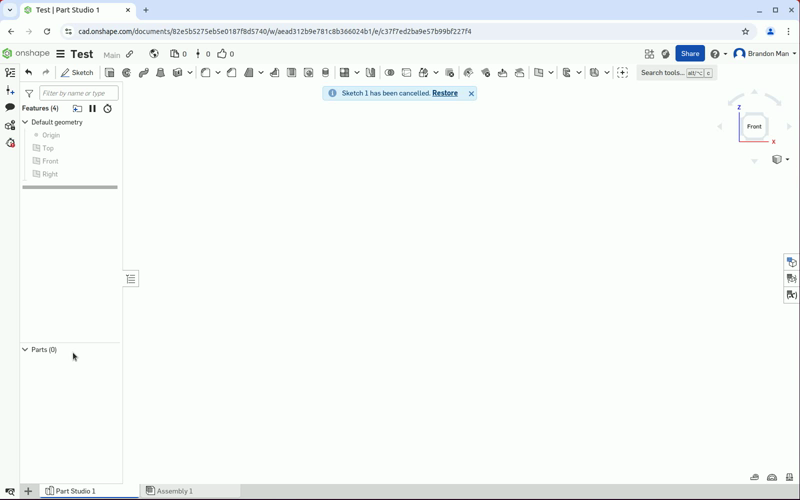
key(shift+y)
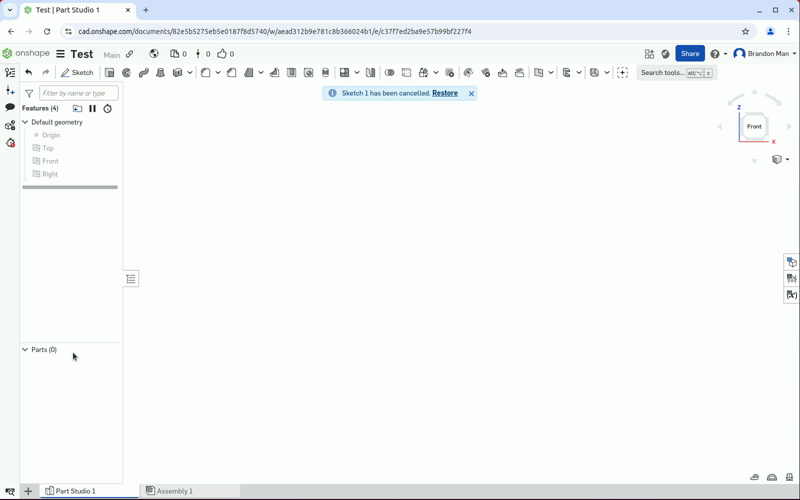
key(shift+s)
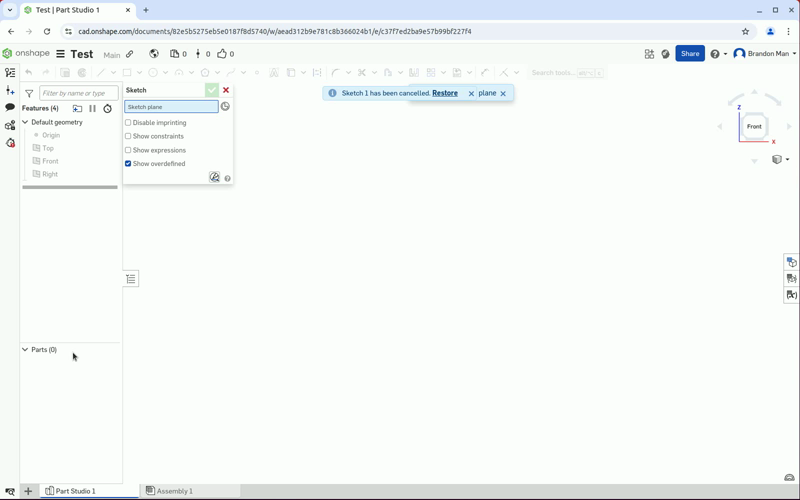
mouse_move(73, 163)
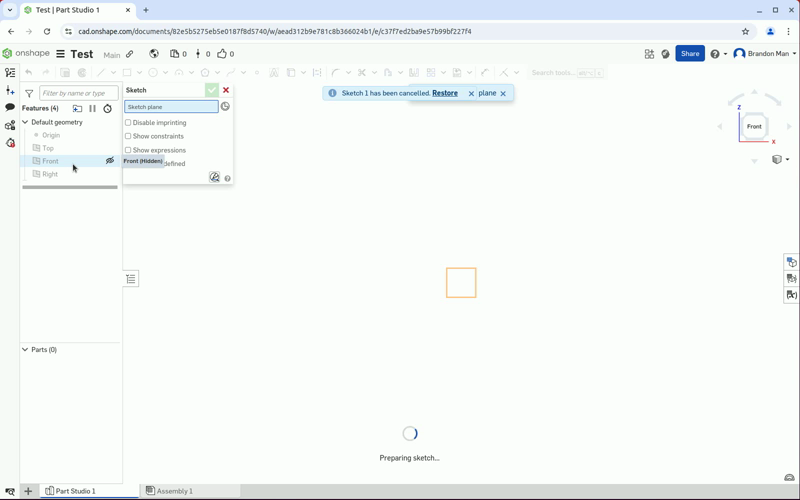
click(73, 163)
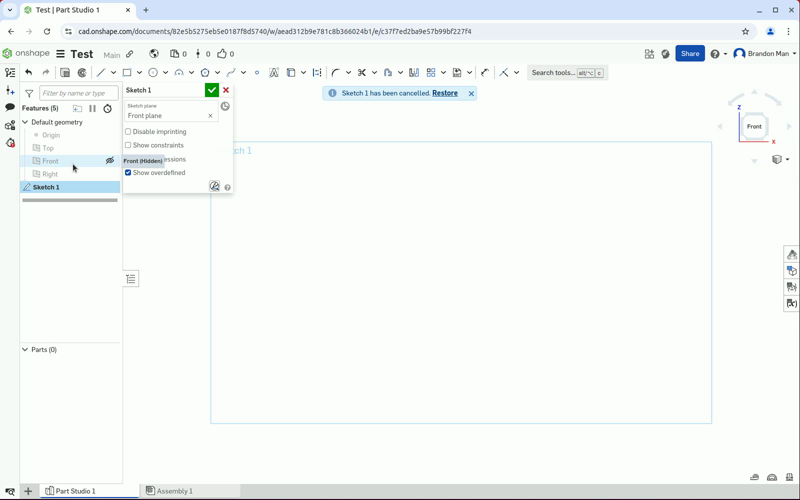
mouse_move(73, 352)
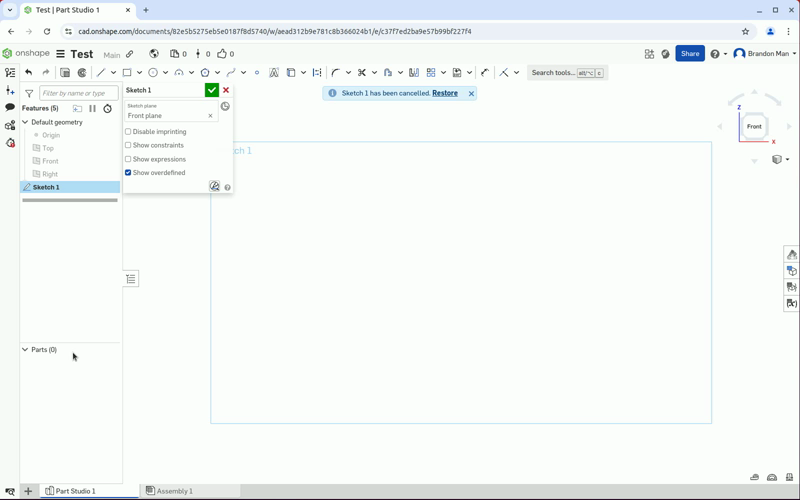
key(y)
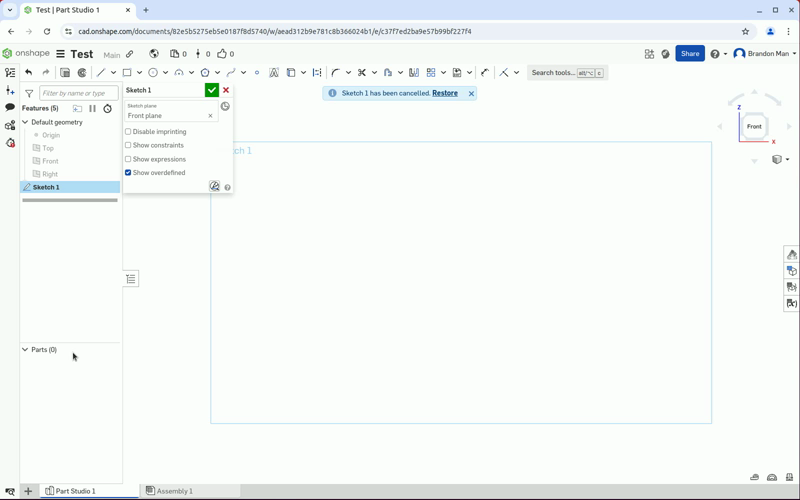
key(l)
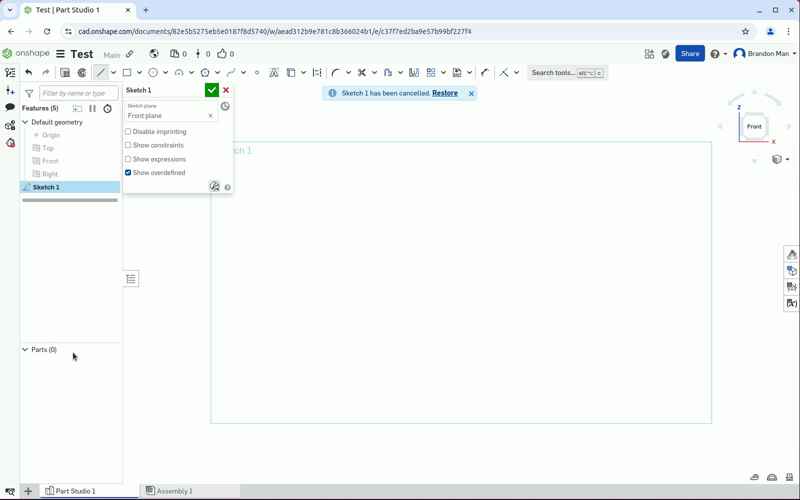
key_down(shift)
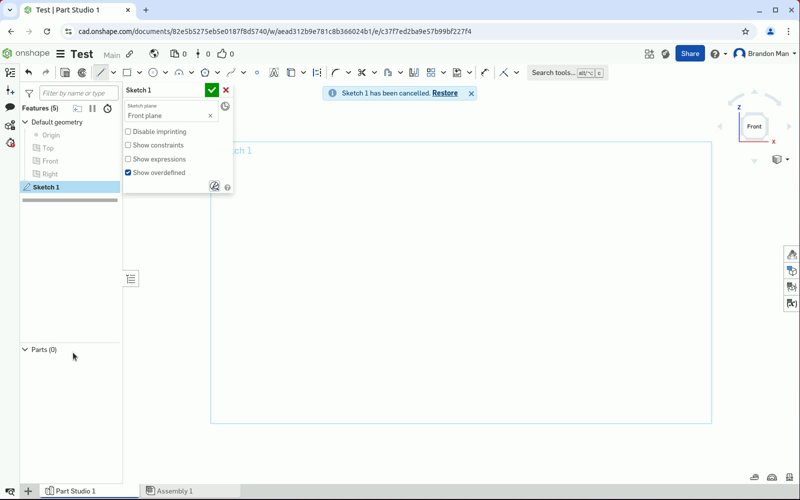
mouse_move(348, 226)
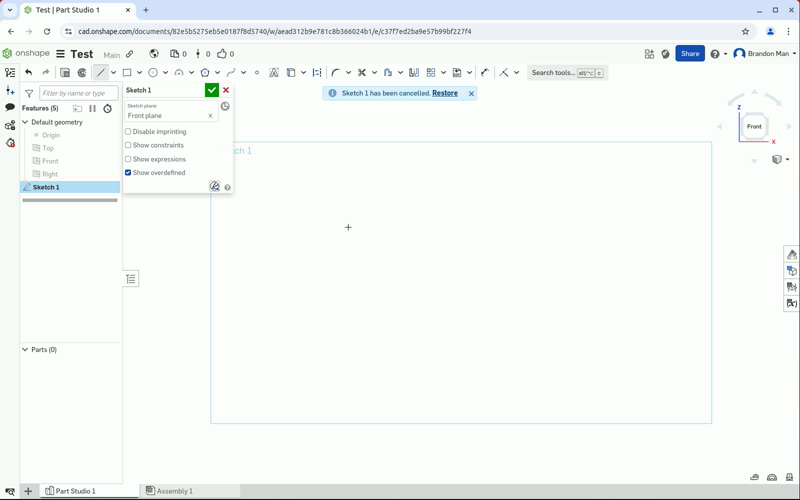
click(348, 226)
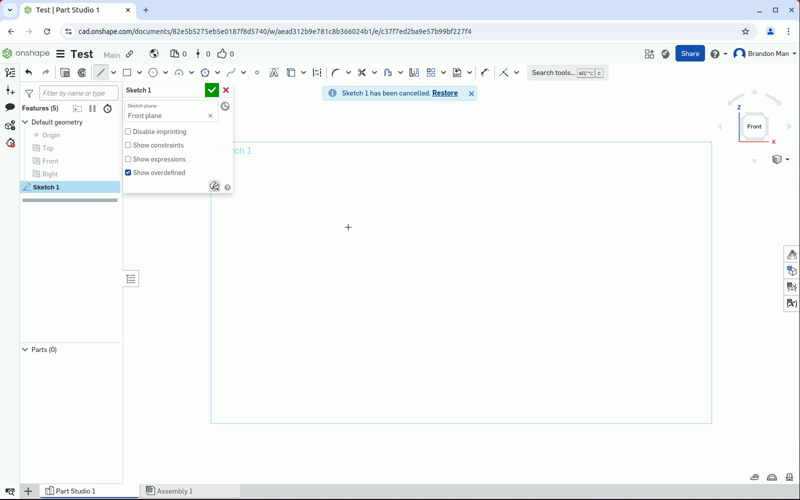
key_up(shift)
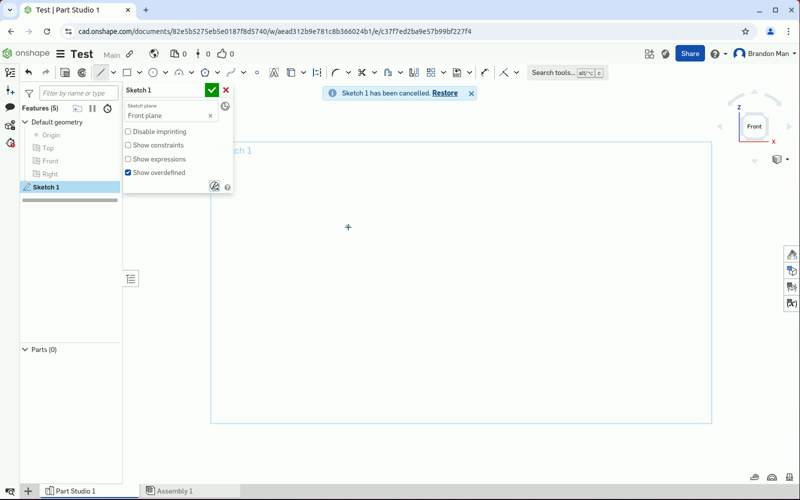
key_down(shift)
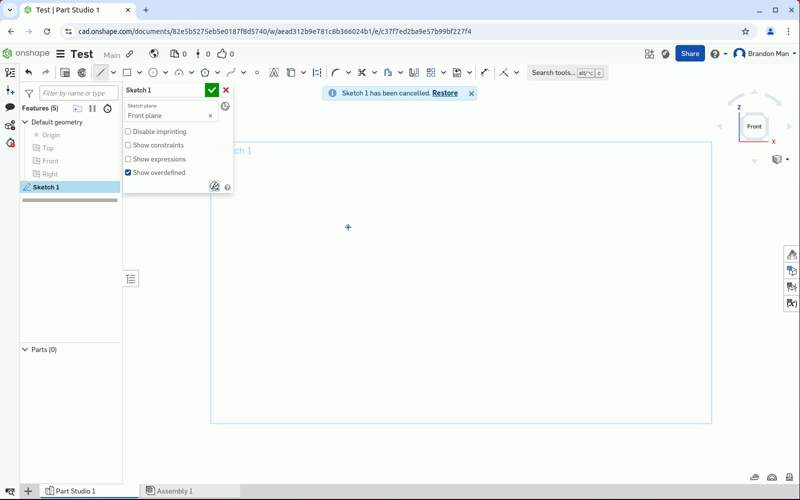
mouse_move(378, 226)
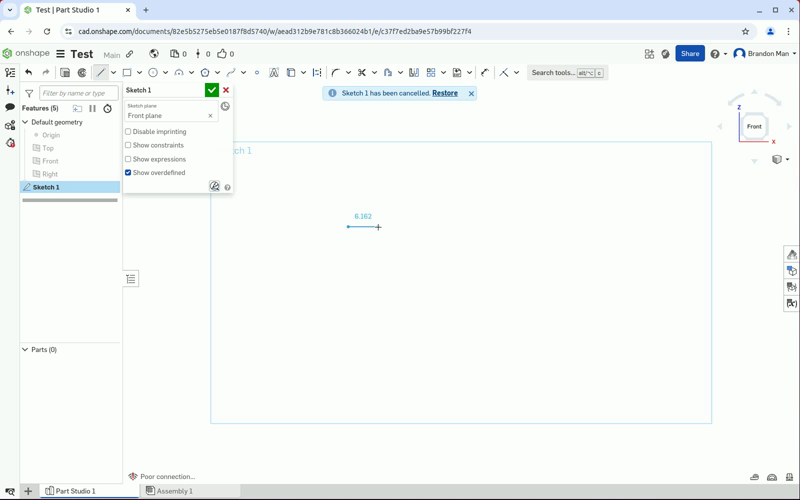
mouse_move(404, 226)
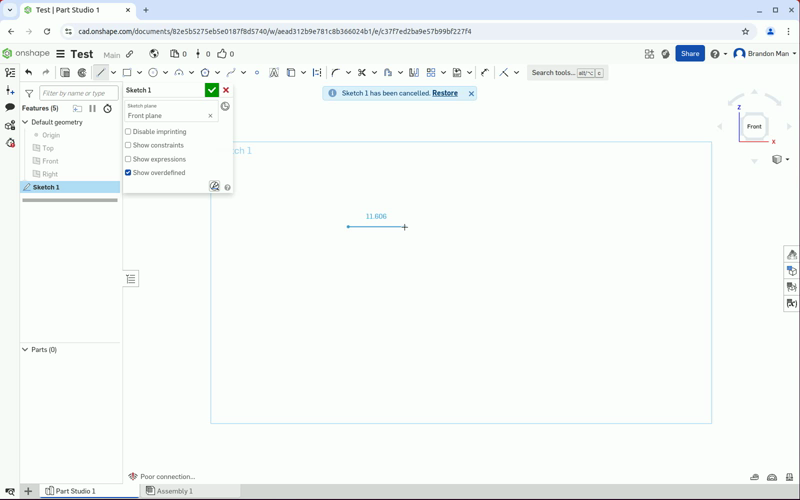
click(404, 226)
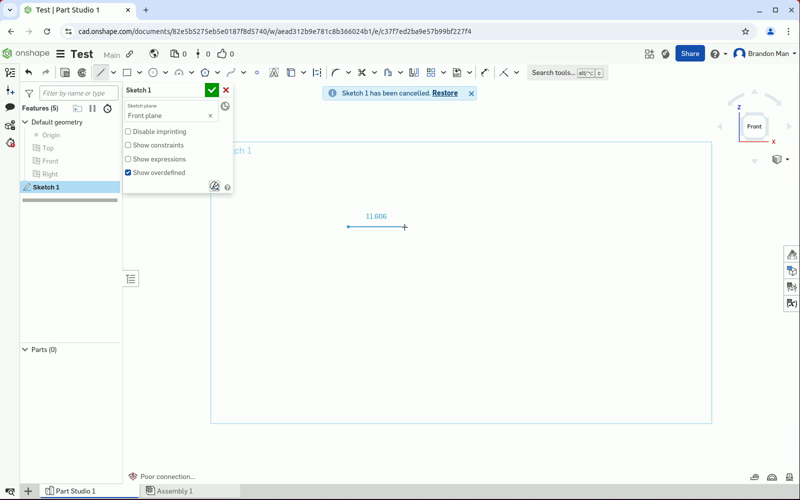
key_up(shift)
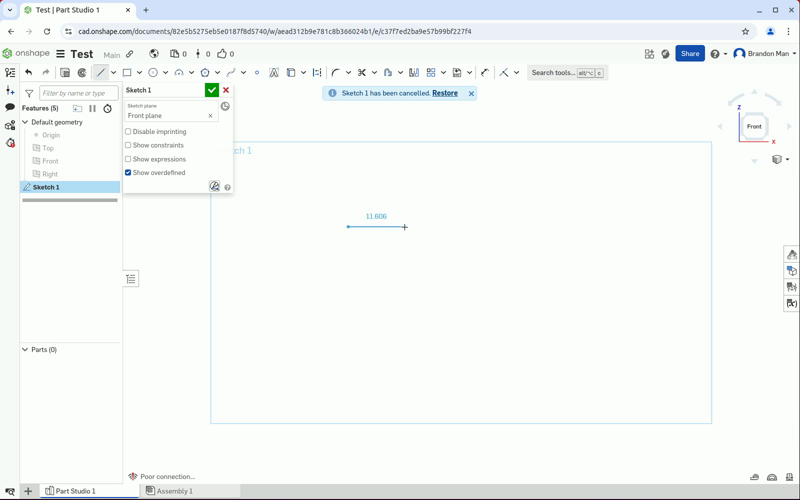
key_down(shift)
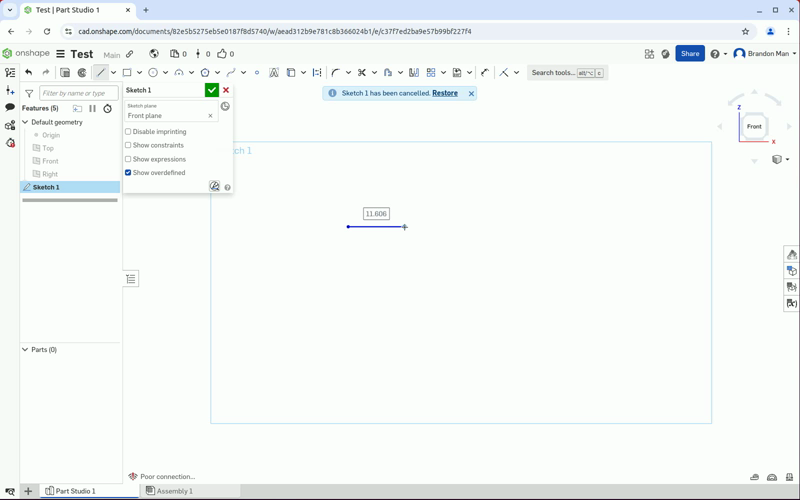
mouse_move(434, 226)
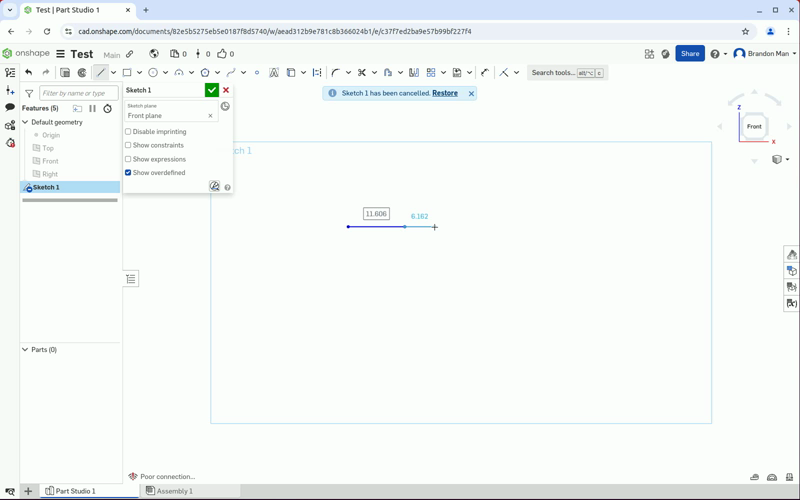
mouse_move(404, 169)
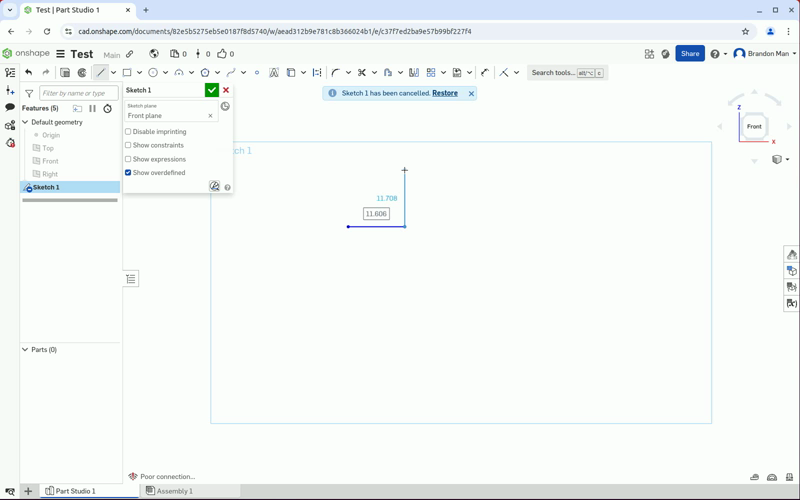
click(404, 169)
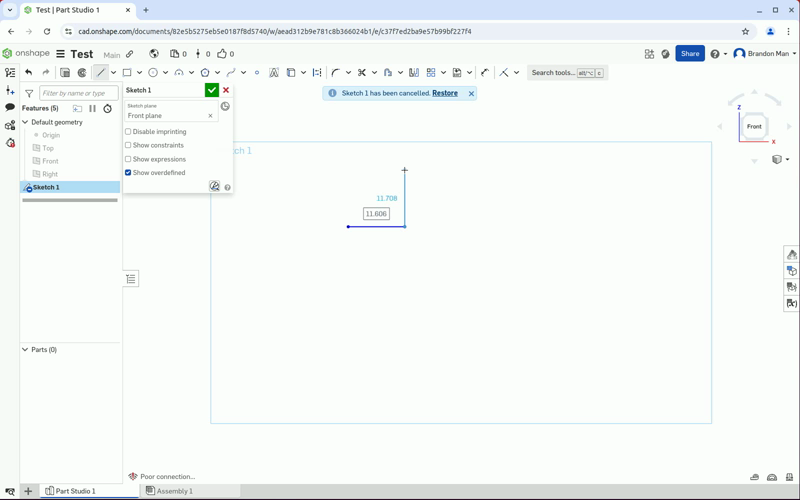
key_up(shift)
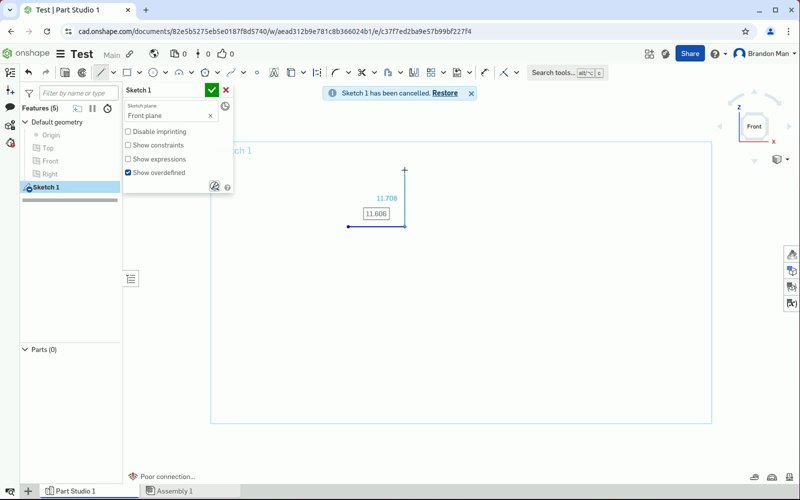
key_down(shift)
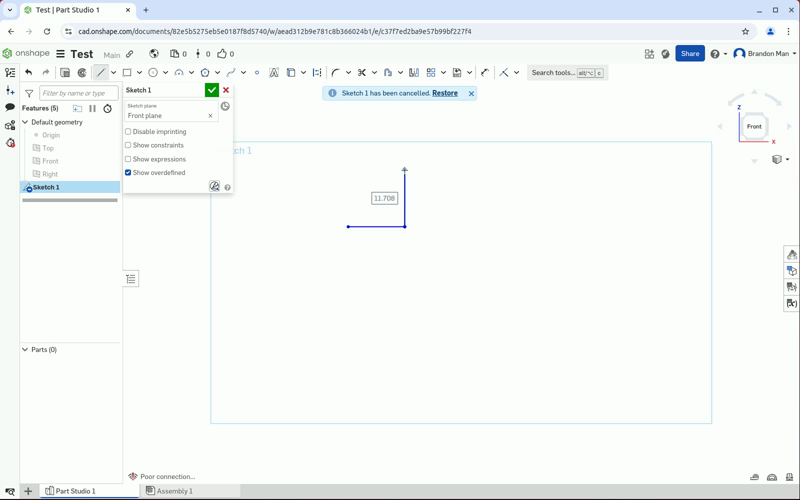
mouse_move(434, 169)
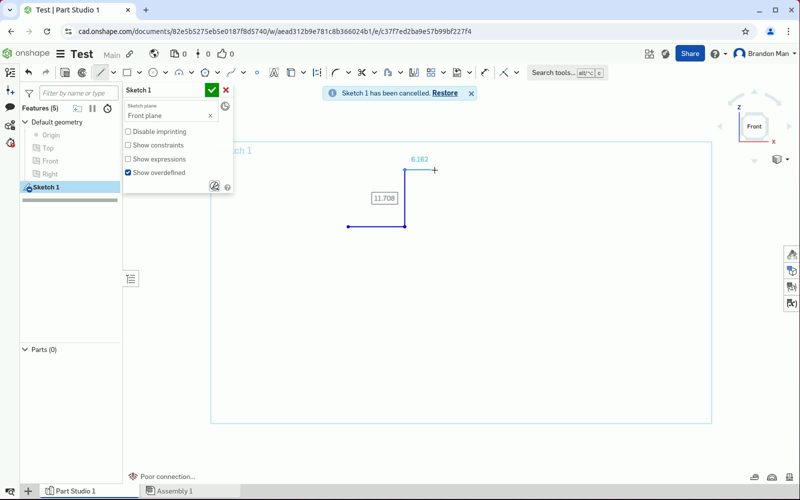
mouse_move(348, 169)
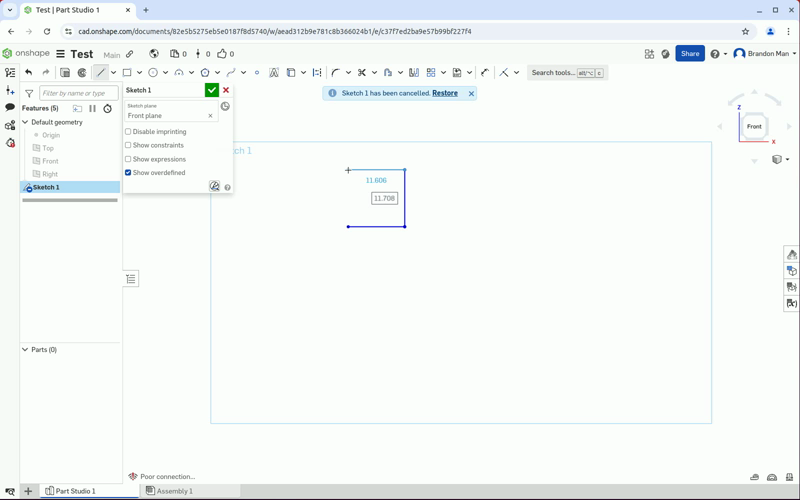
click(348, 169)
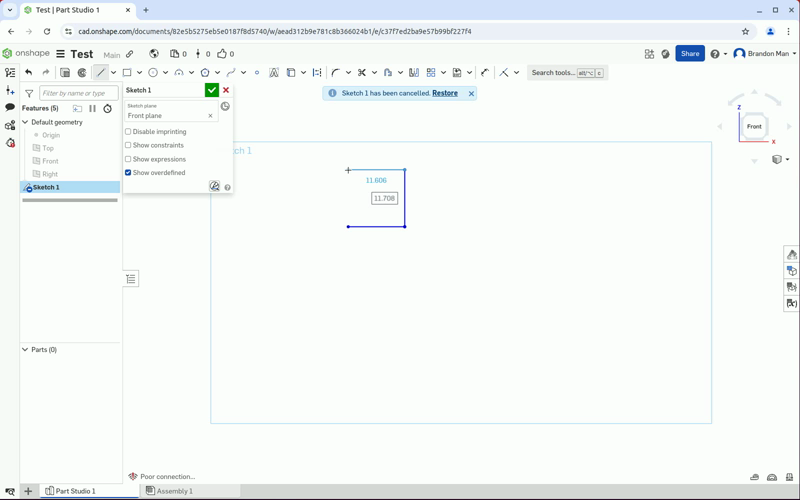
key_up(shift)
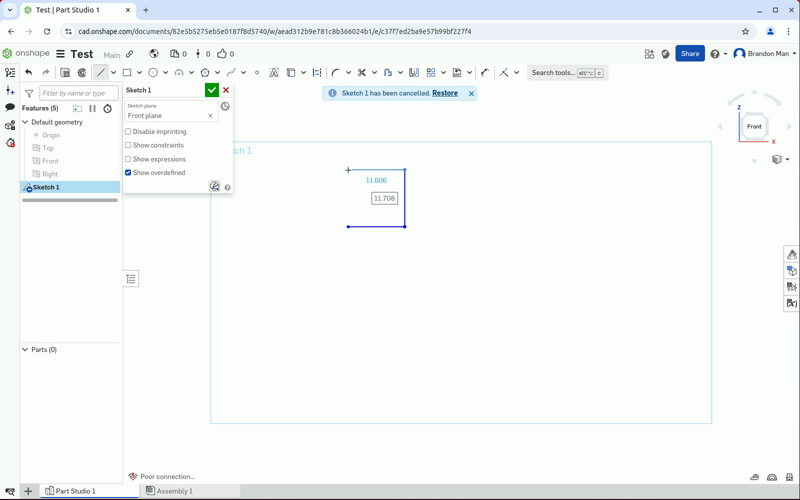
mouse_move(378, 169)
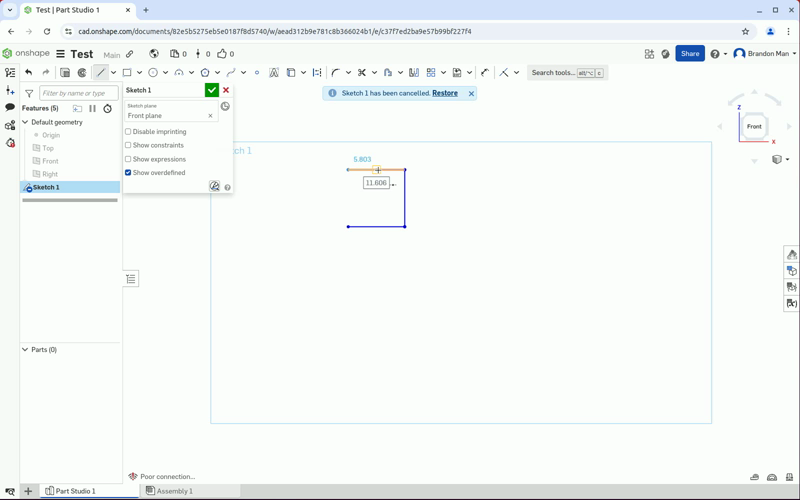
key_down(shift)
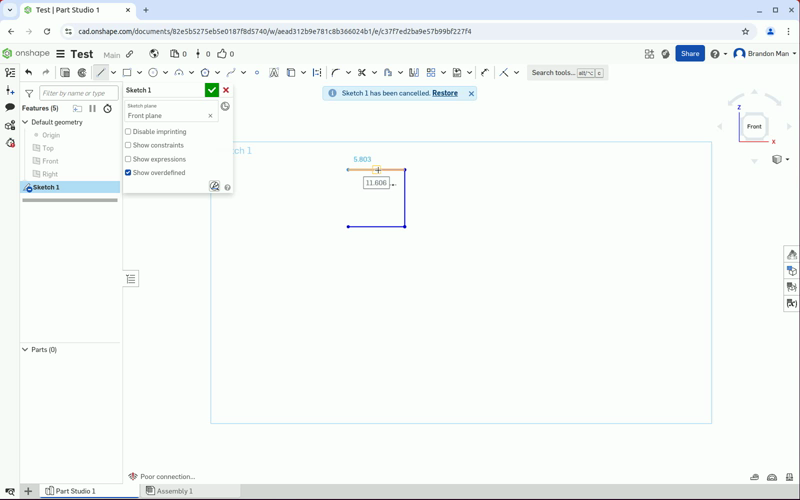
mouse_move(348, 226)
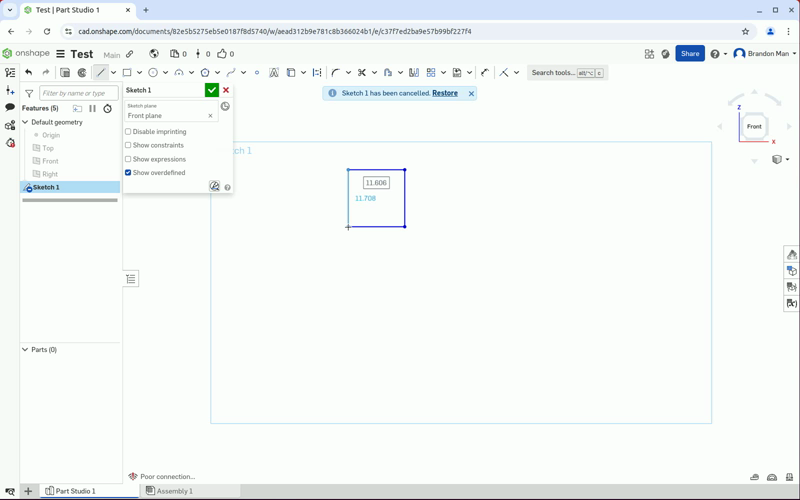
key_up(shift)
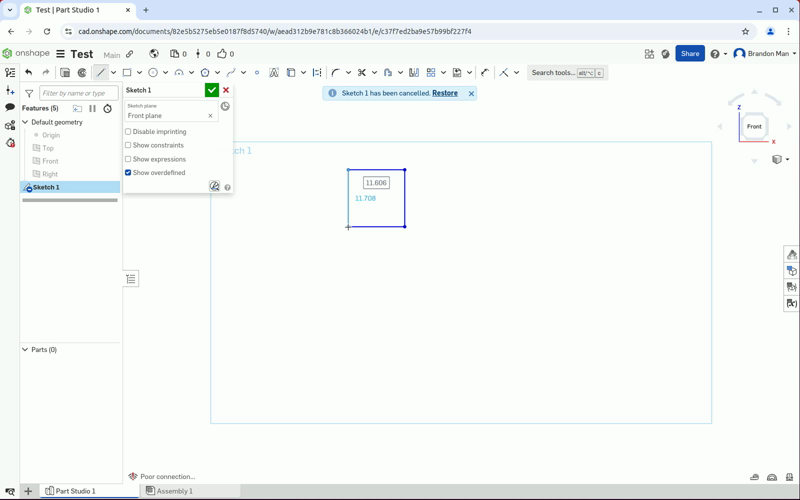
click(348, 226)
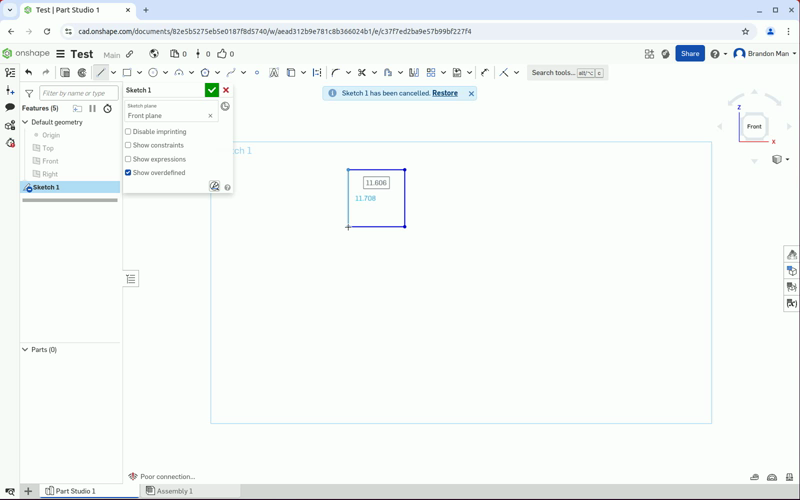
key(esc)
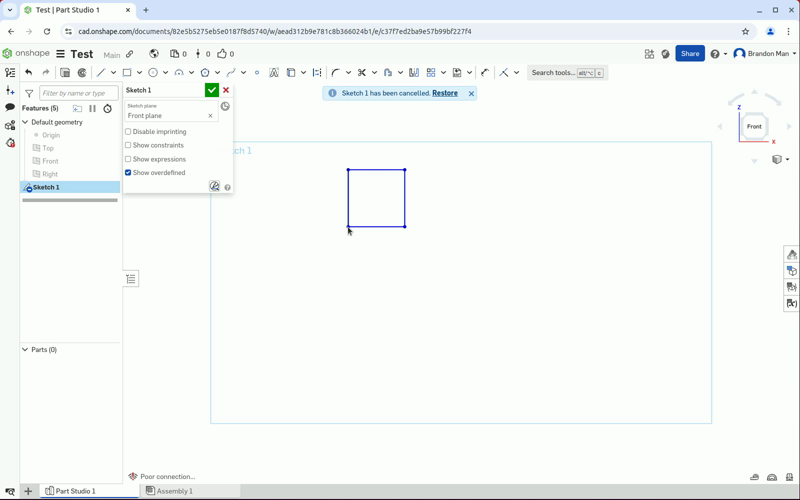
mouse_move(356, 201)
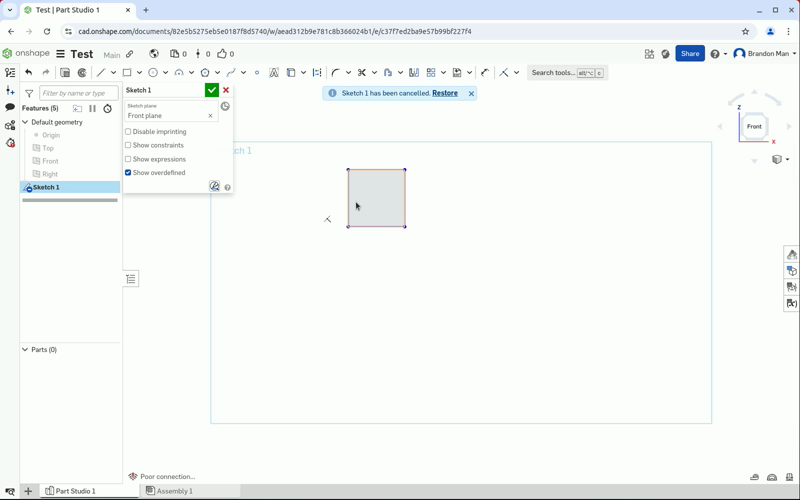
click(356, 201)
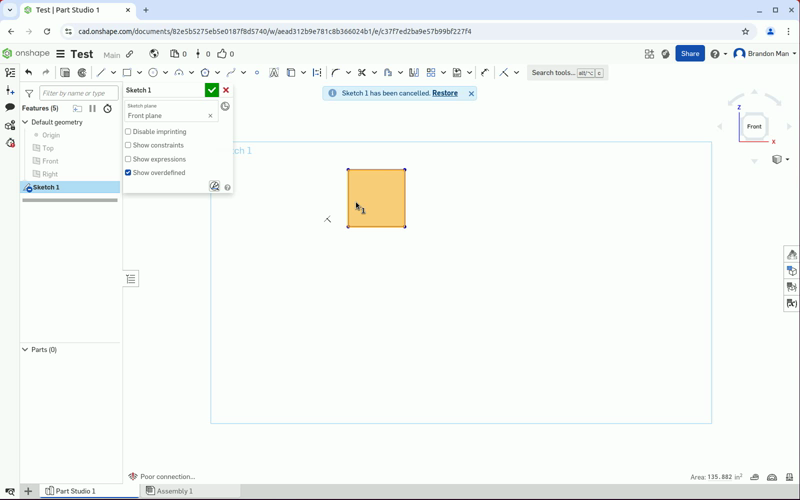
mouse_move(73, 352)
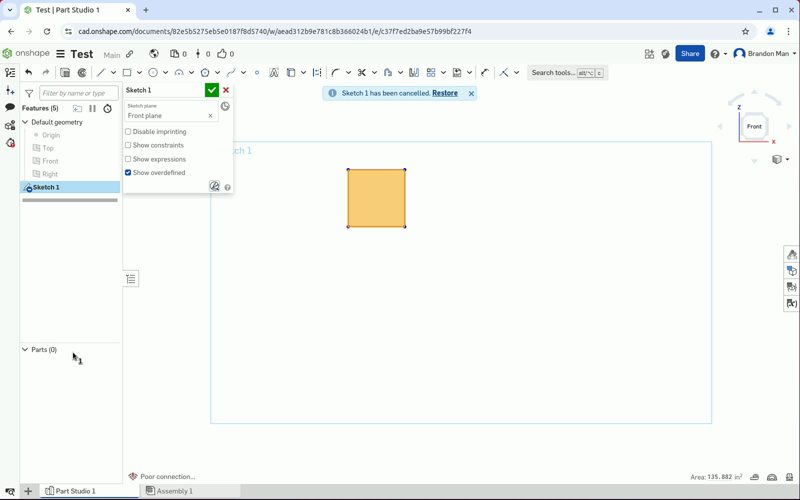
key(shift+y)
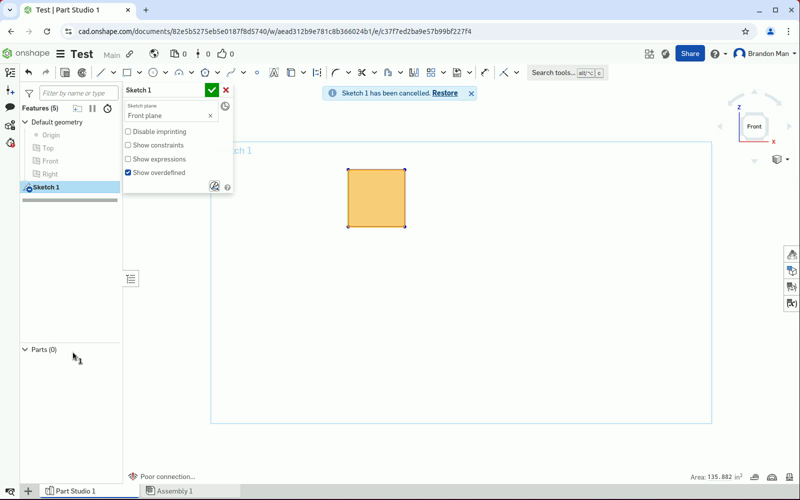
key(shift+e)
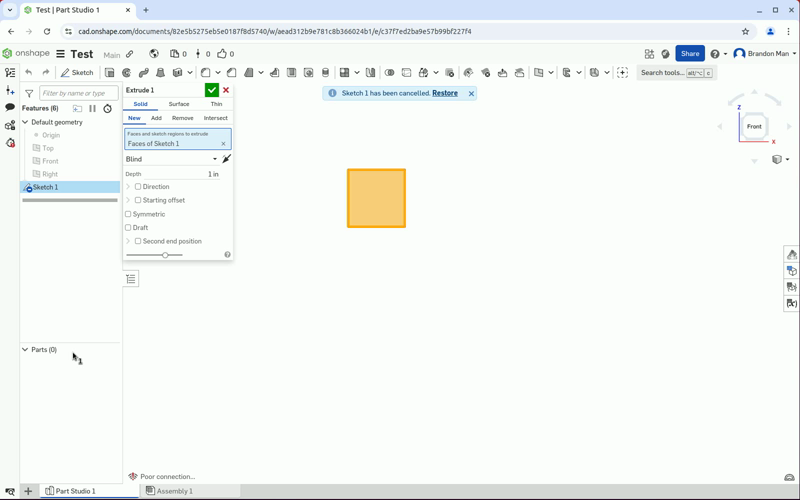
mouse_move(143, 106)
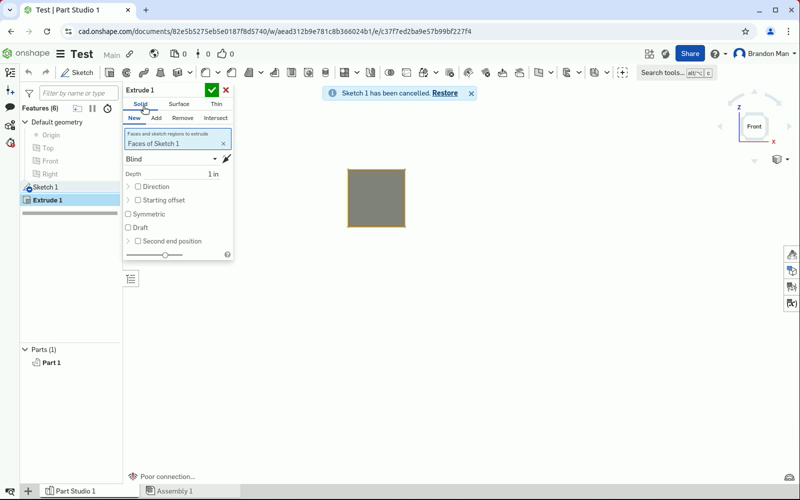
click(143, 106)
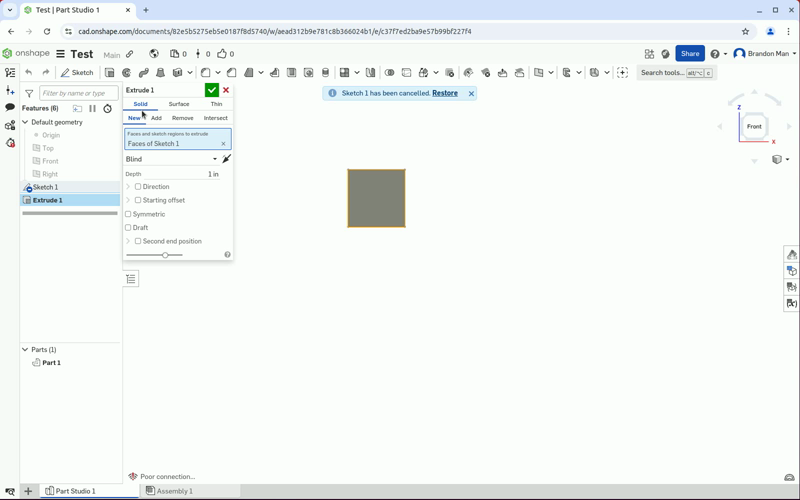
mouse_move(137, 120)
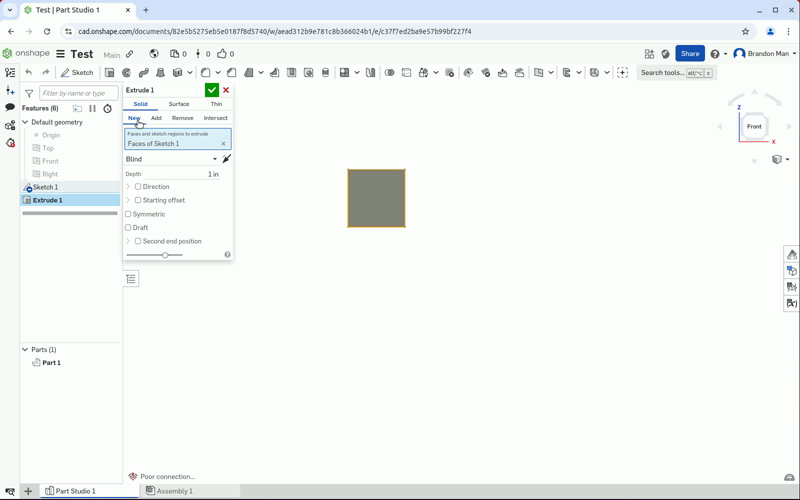
click(137, 120)
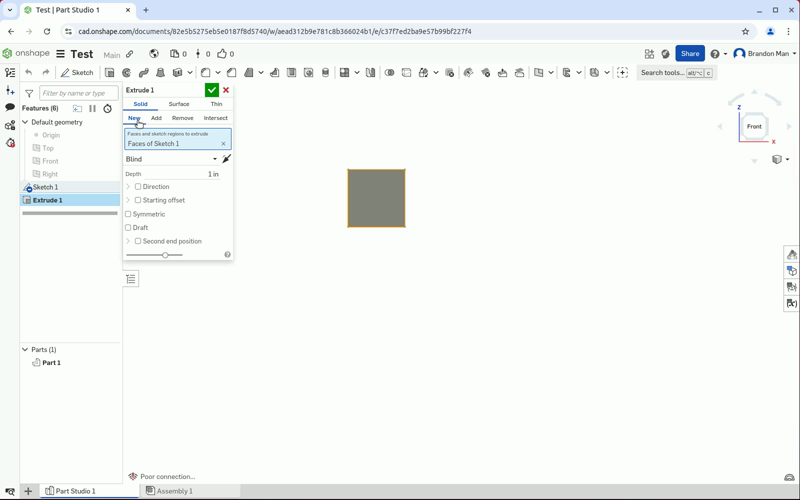
key(tab, 4)
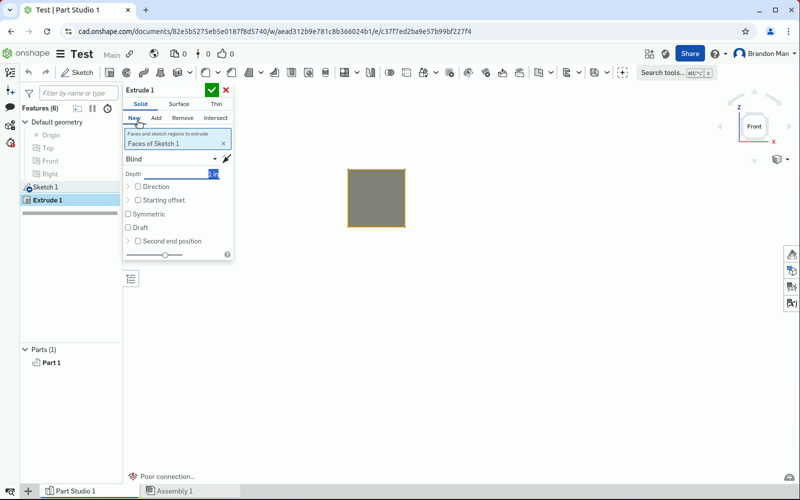
text(11.554)
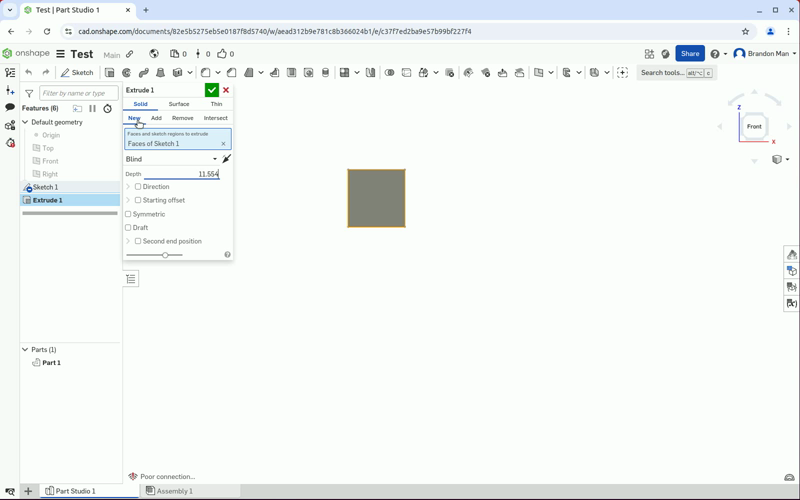
key(enter)
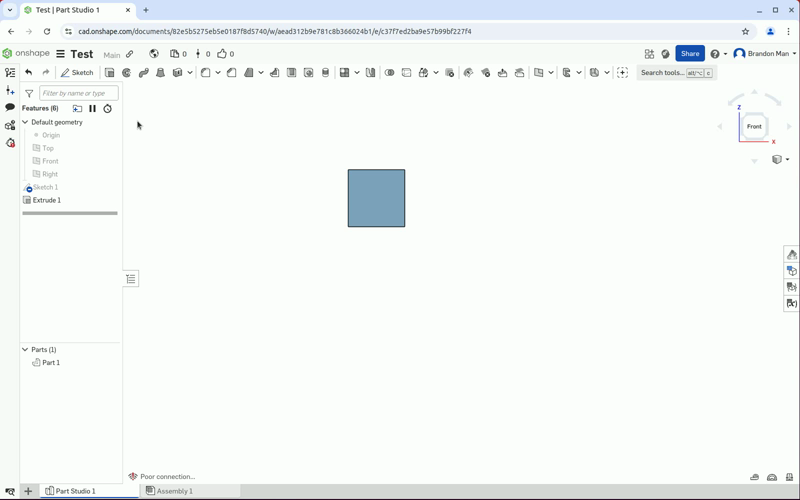
key(shift+h)
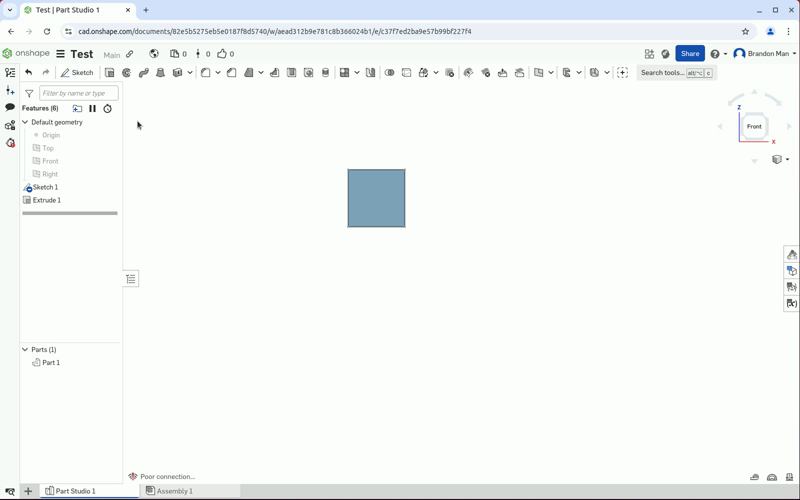
key(shift+h)
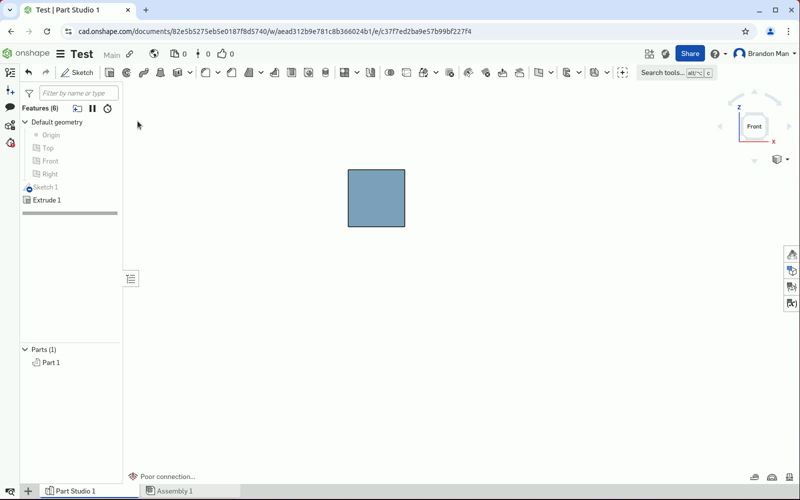
mouse_move(73, 189)
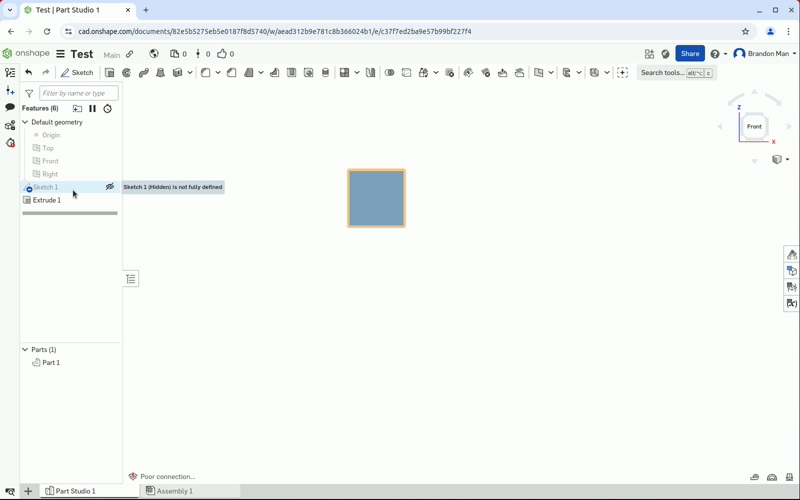
click(73, 189)
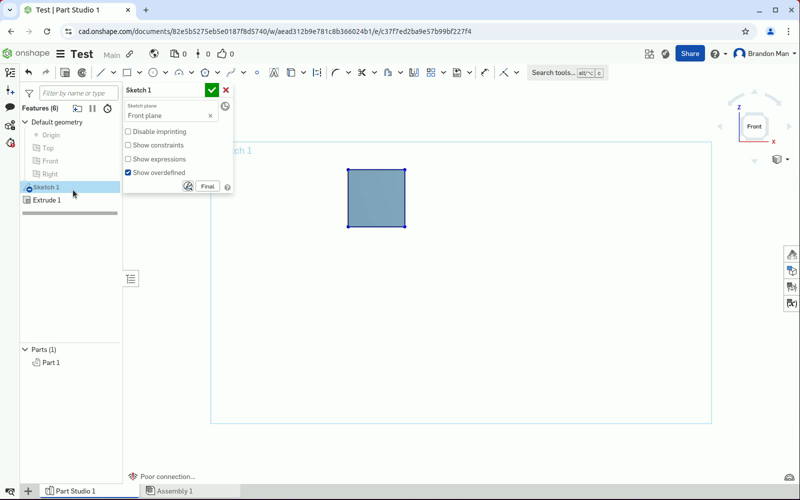
mouse_move(229, 92)
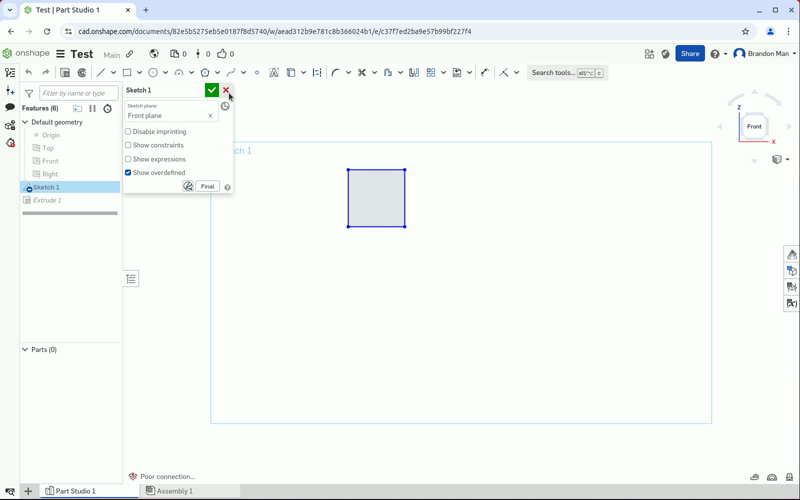
click(229, 92)
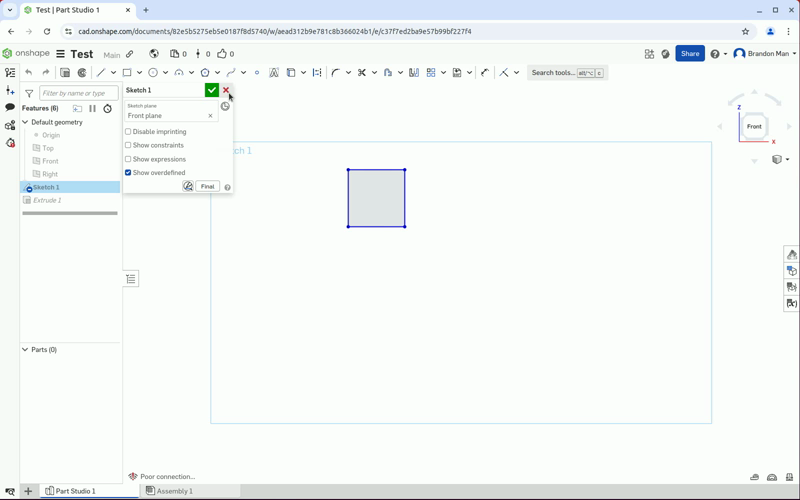
key(shift+s)
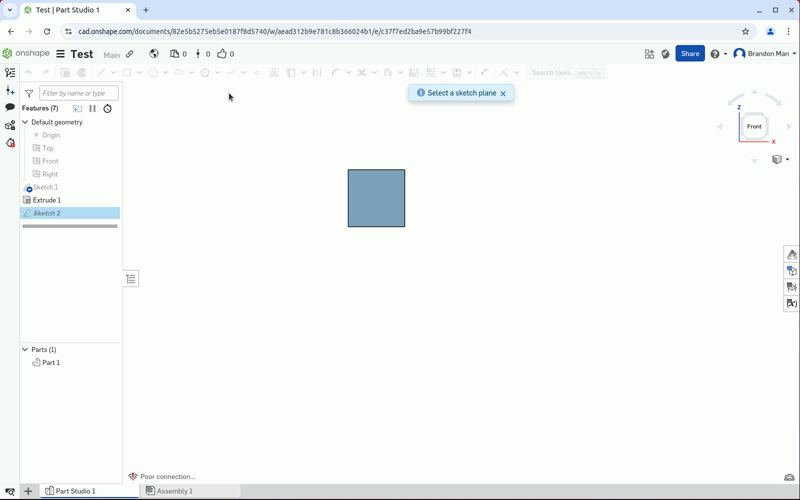
mouse_move(73, 163)
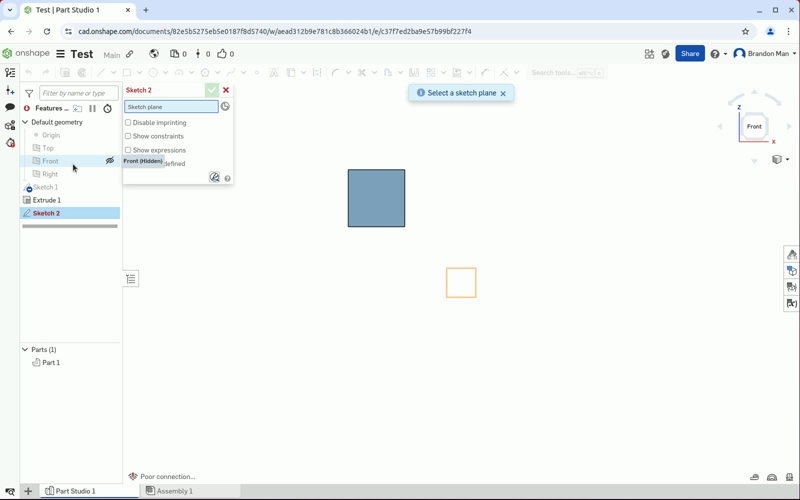
click(73, 163)
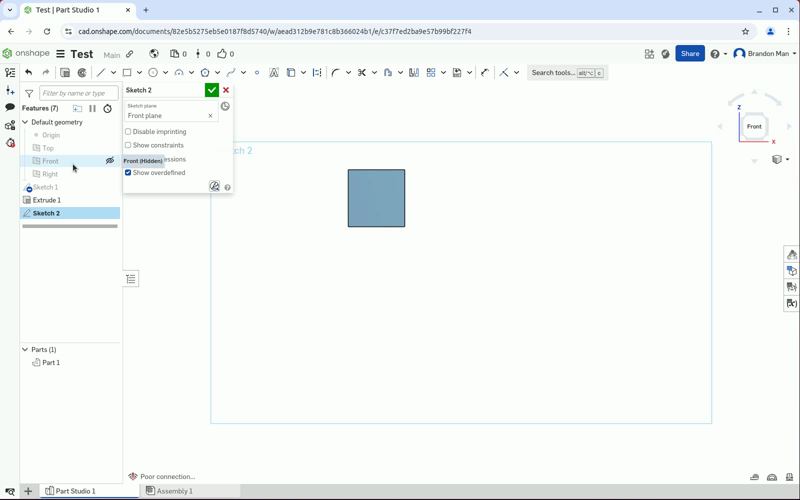
mouse_move(73, 352)
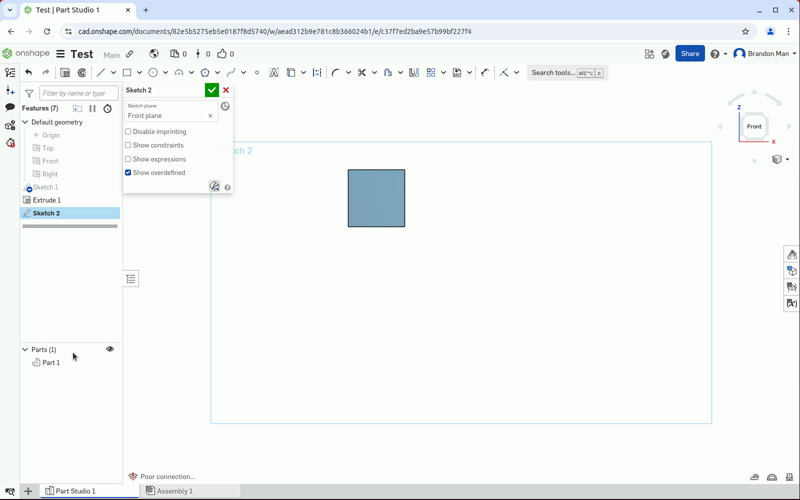
key(y)
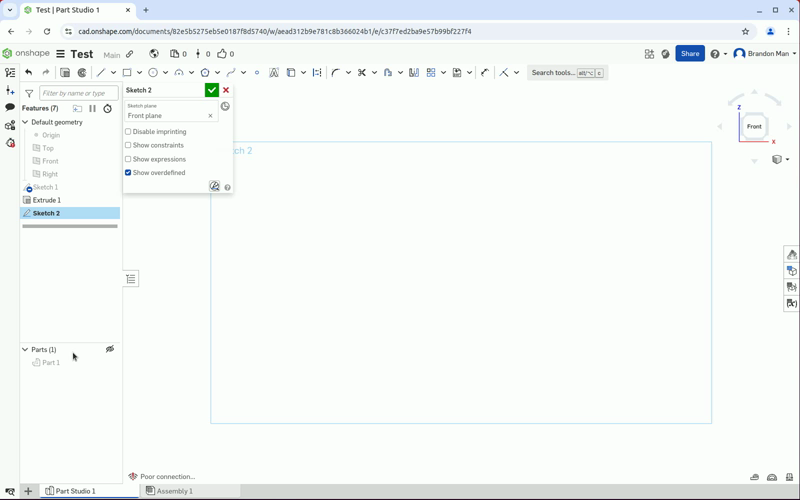
key(l)
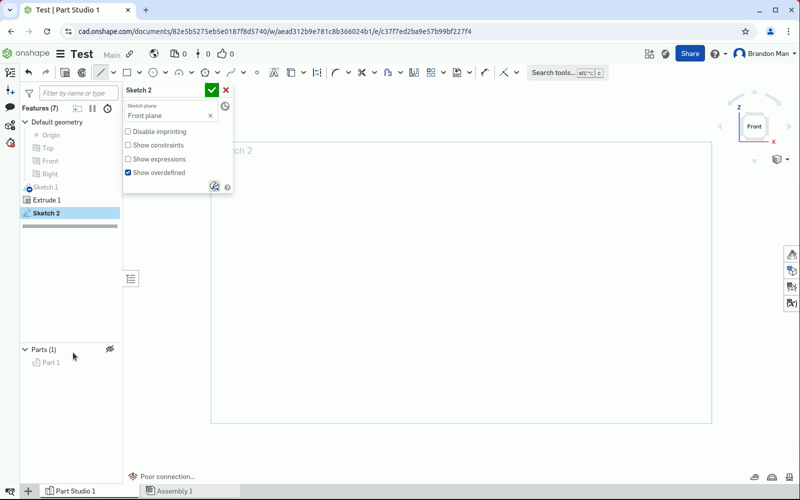
key_down(shift)
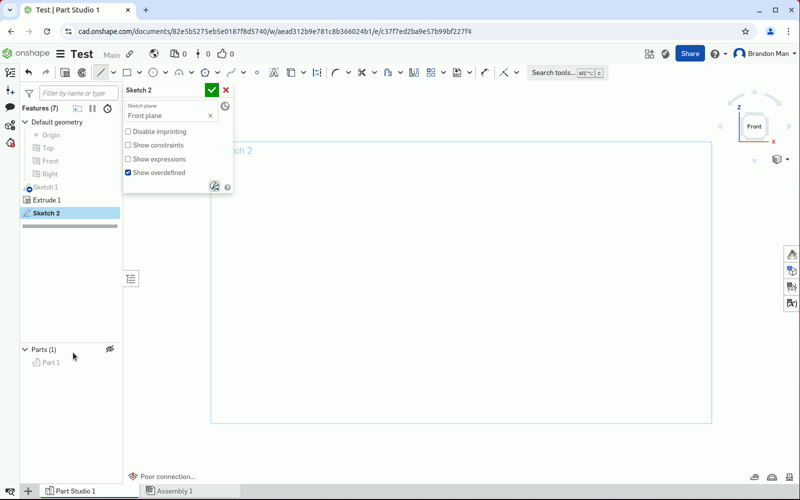
mouse_move(348, 282)
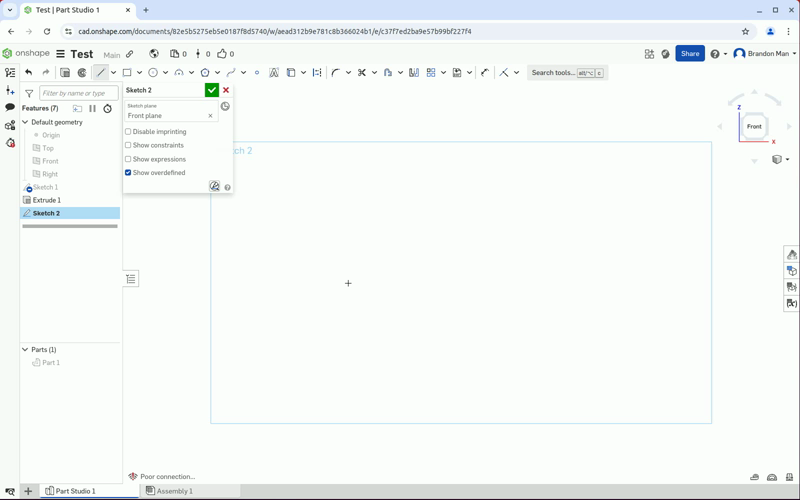
click(348, 282)
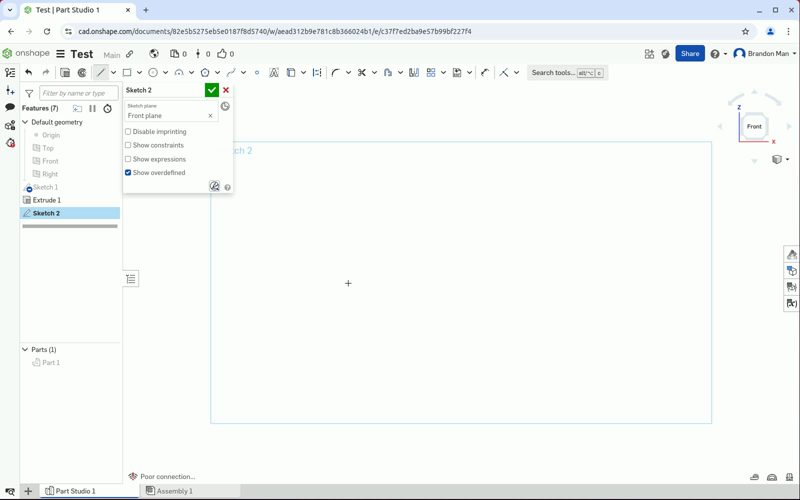
key_up(shift)
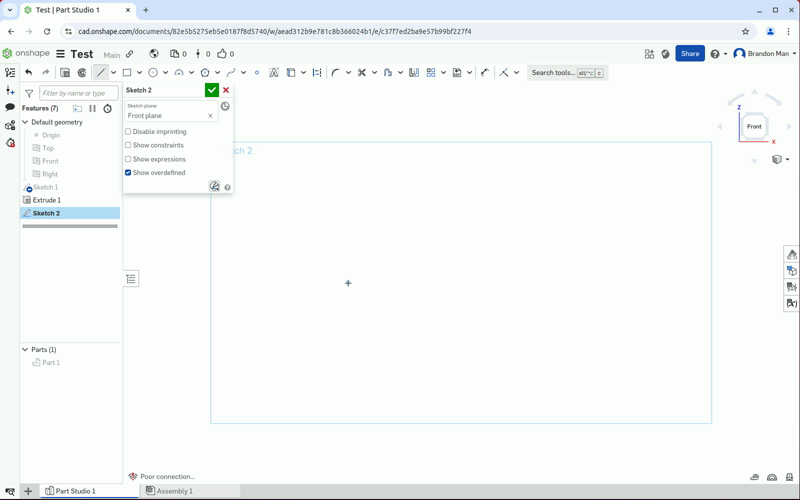
key_down(shift)
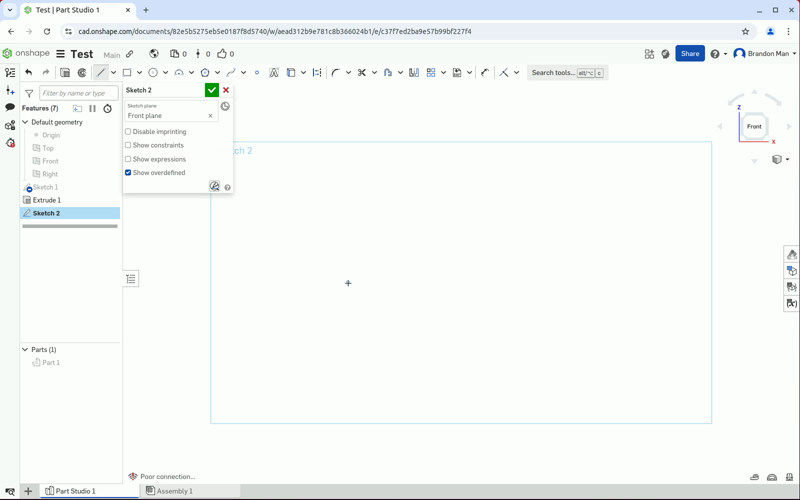
mouse_move(378, 282)
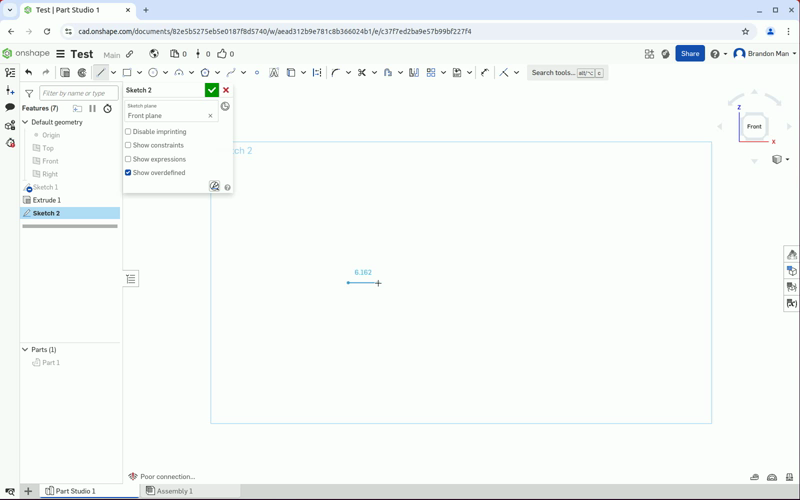
mouse_move(404, 282)
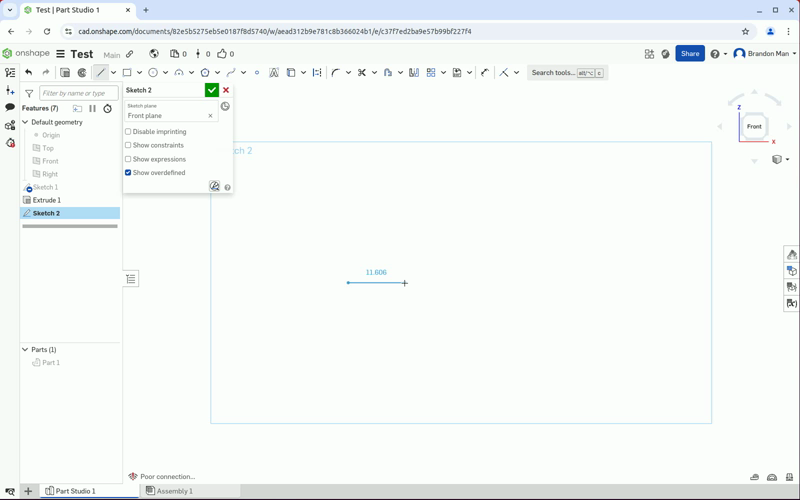
click(404, 282)
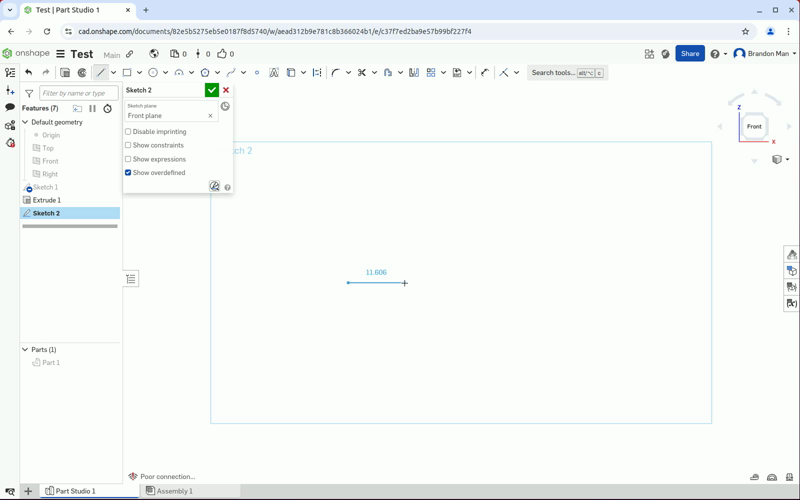
key_up(shift)
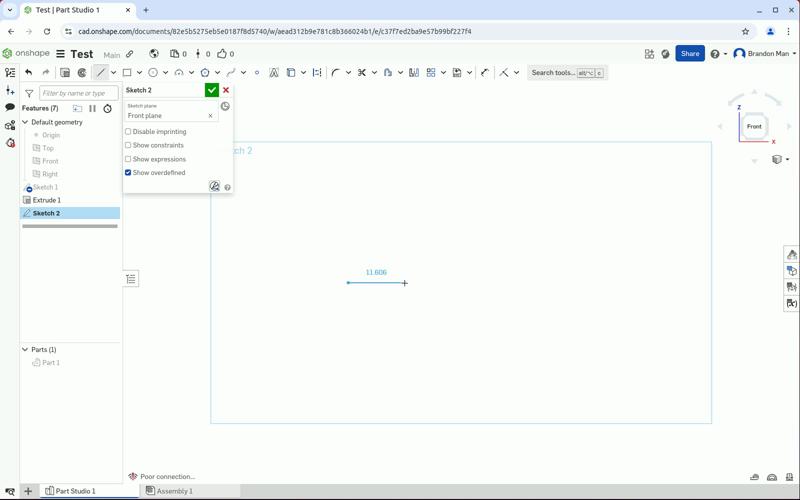
key_down(shift)
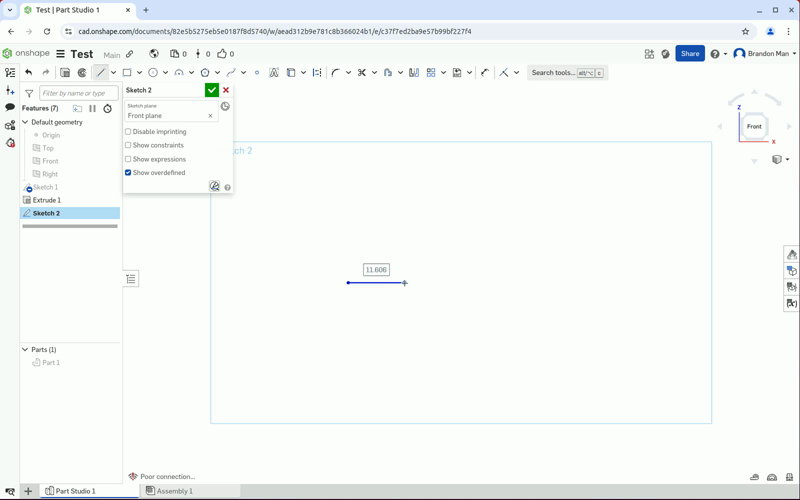
mouse_move(434, 282)
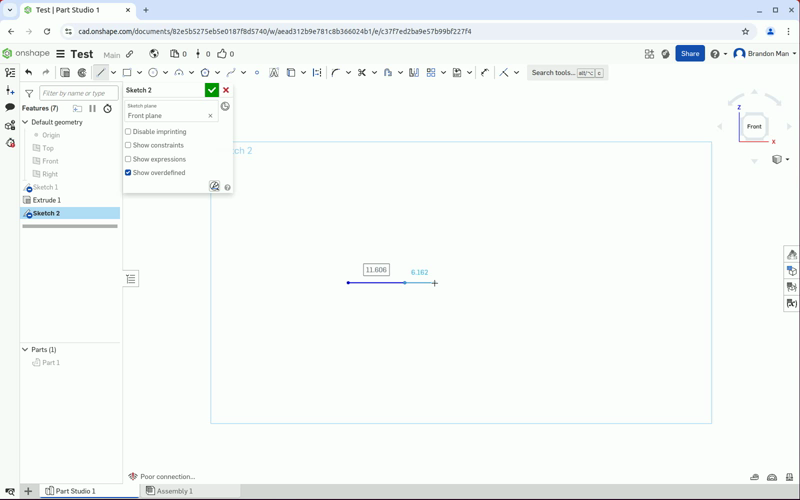
mouse_move(404, 226)
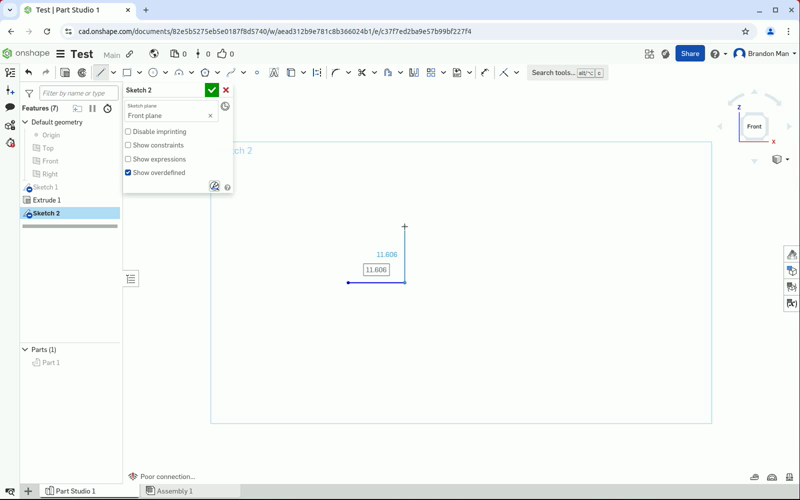
click(404, 226)
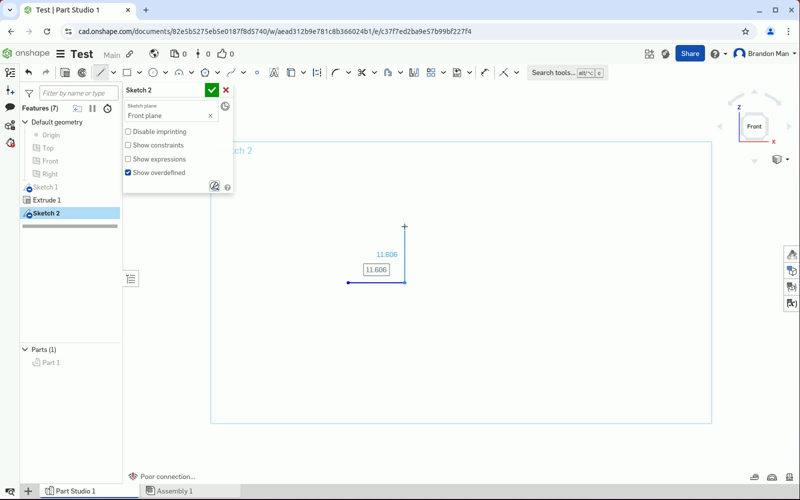
key_up(shift)
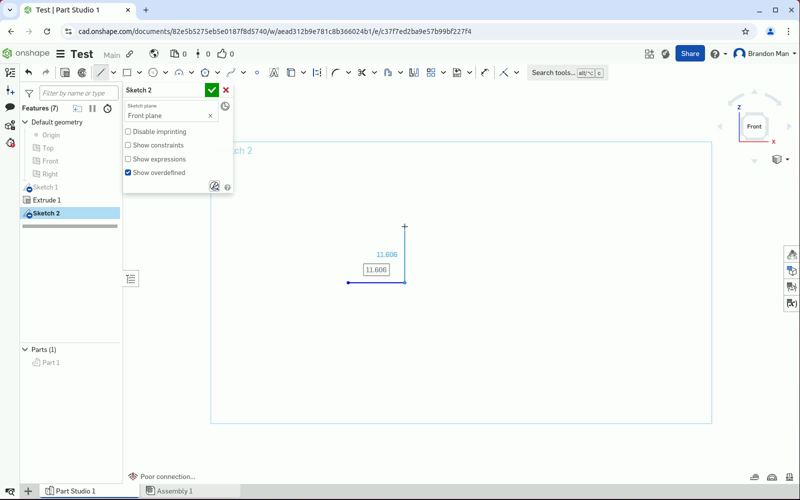
key_down(shift)
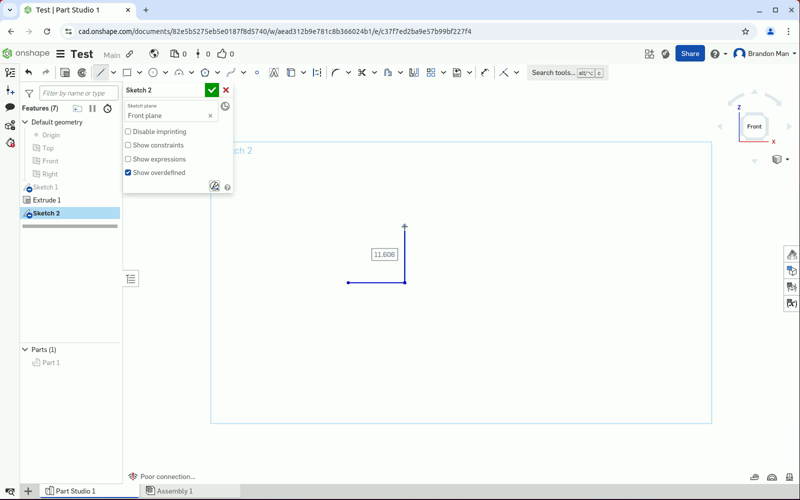
mouse_move(434, 226)
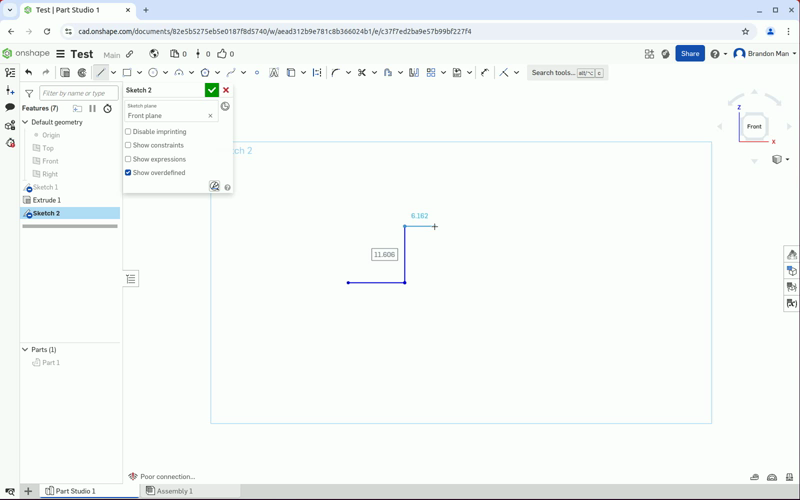
mouse_move(348, 226)
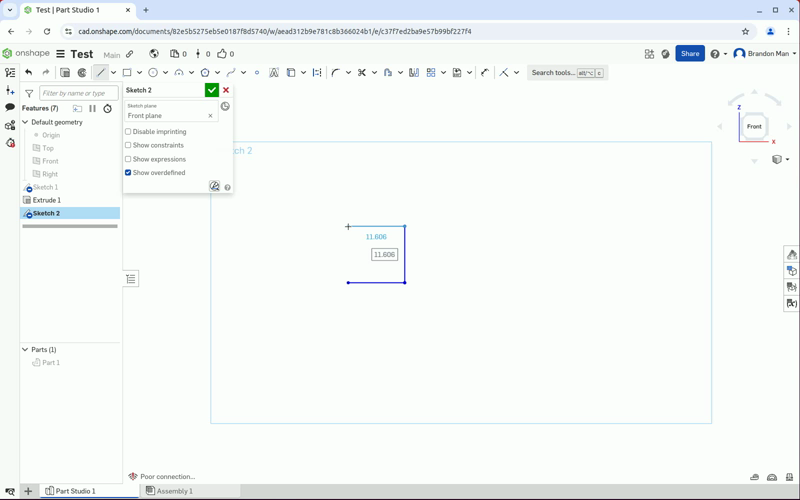
click(348, 226)
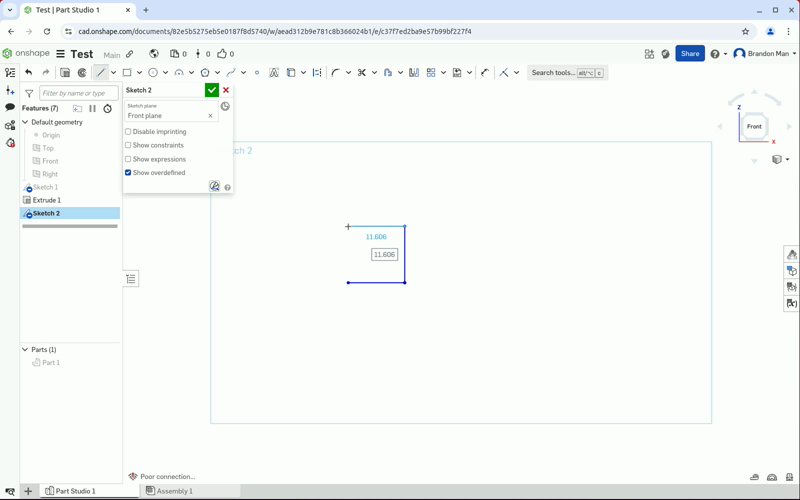
key_up(shift)
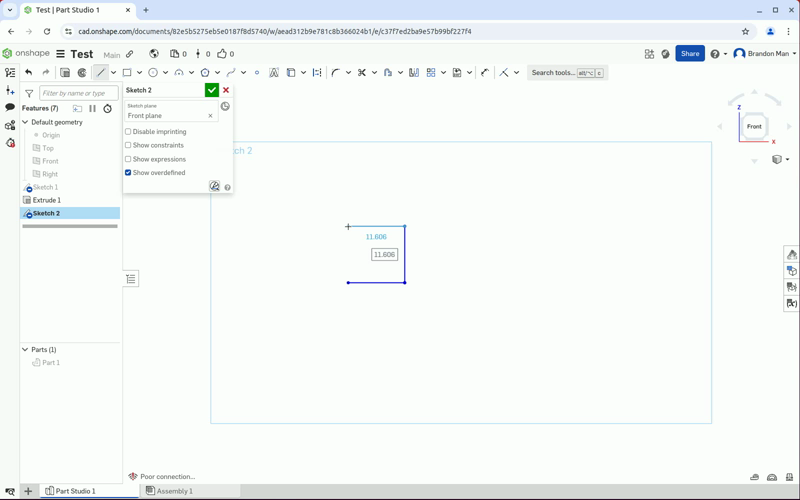
mouse_move(378, 226)
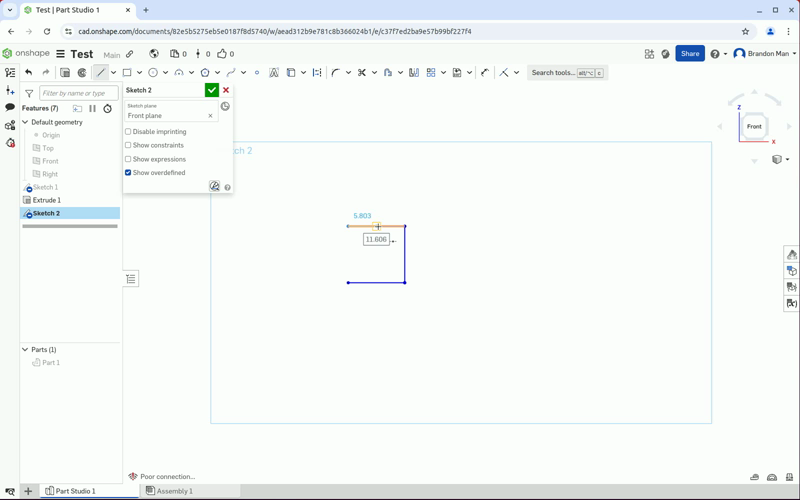
key_down(shift)
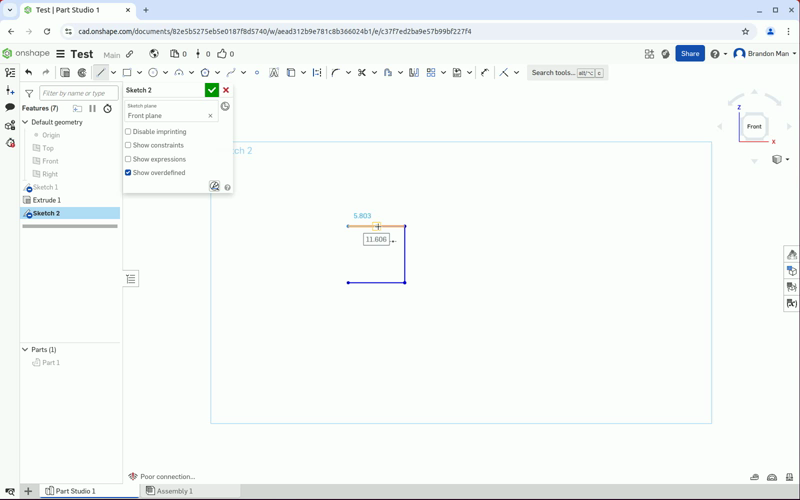
mouse_move(348, 282)
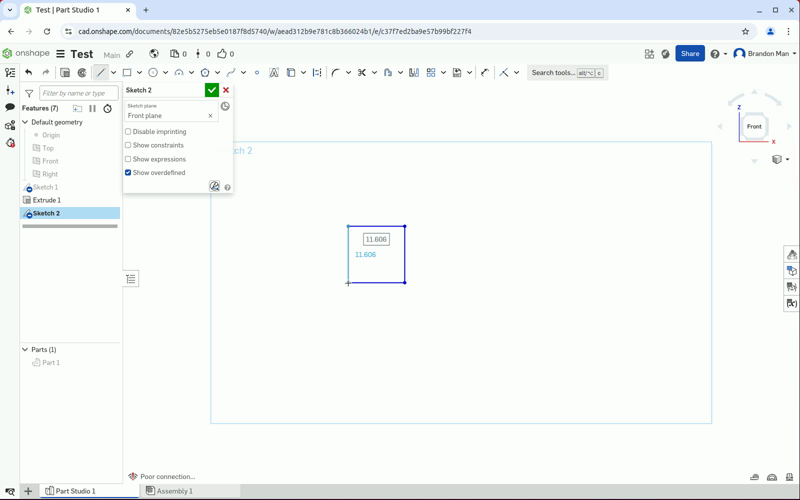
key_up(shift)
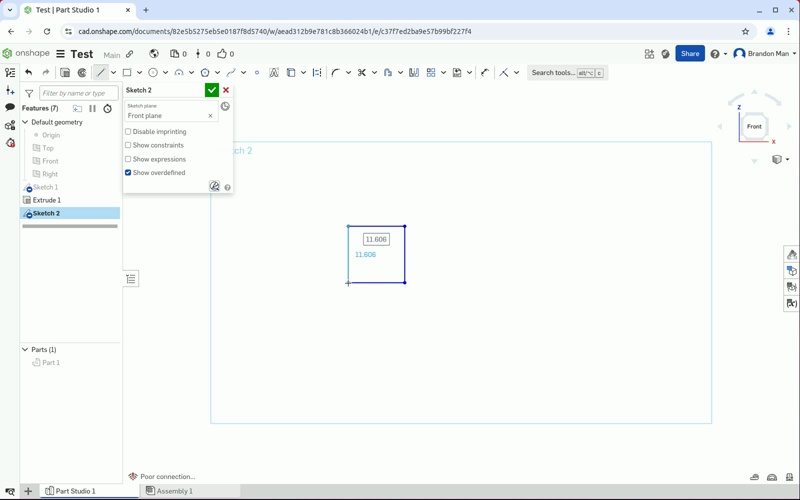
click(348, 282)
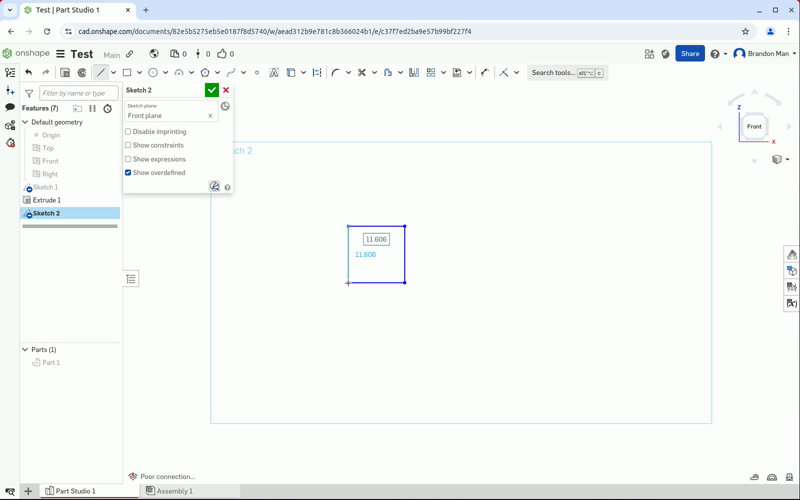
key(esc)
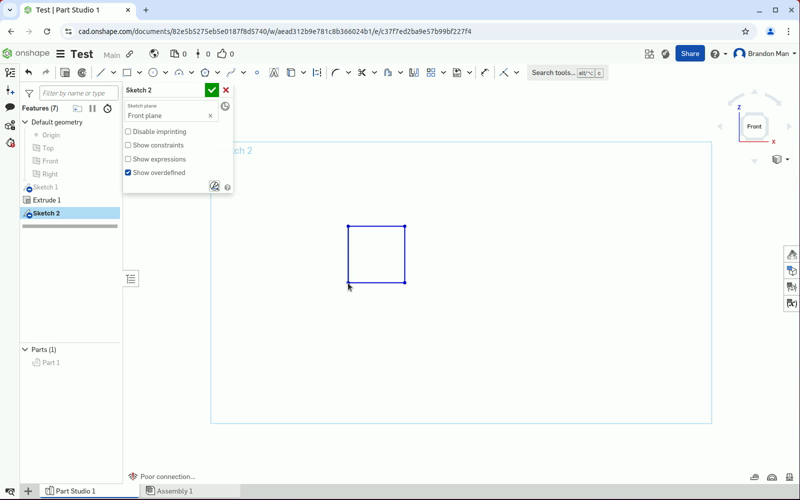
mouse_move(373, 244)
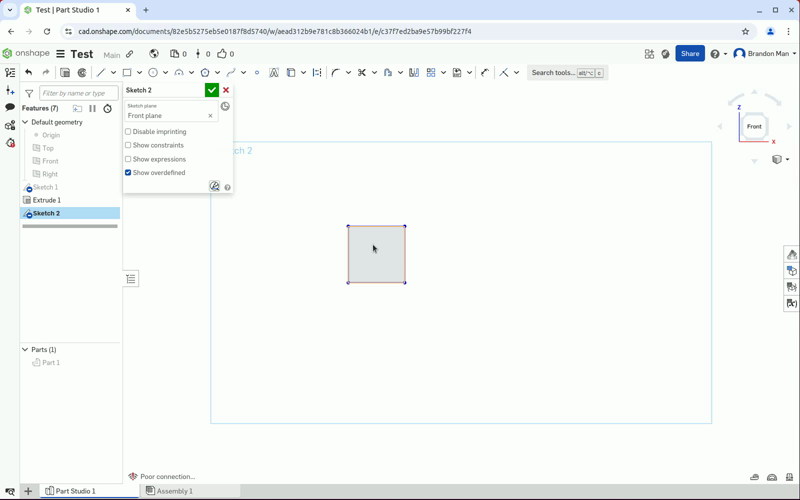
click(373, 244)
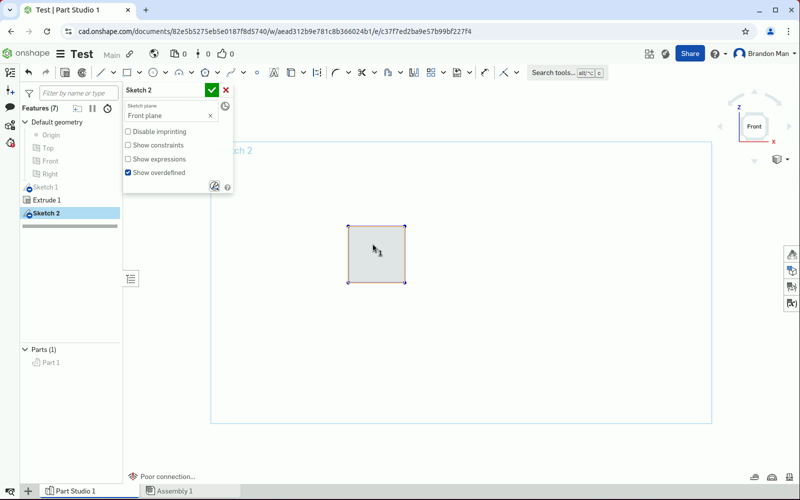
mouse_move(73, 352)
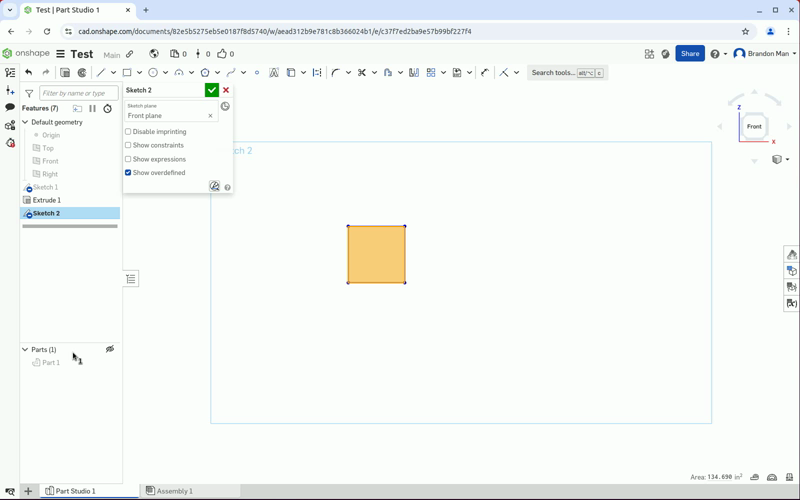
key(shift+y)
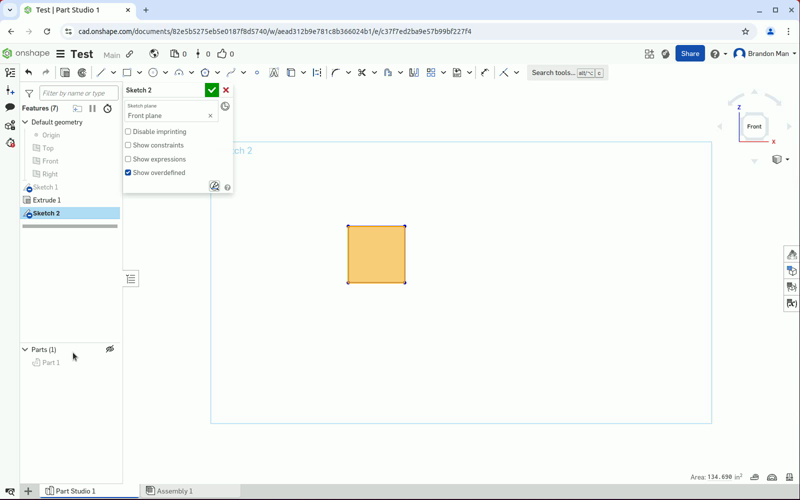
key(shift+e)
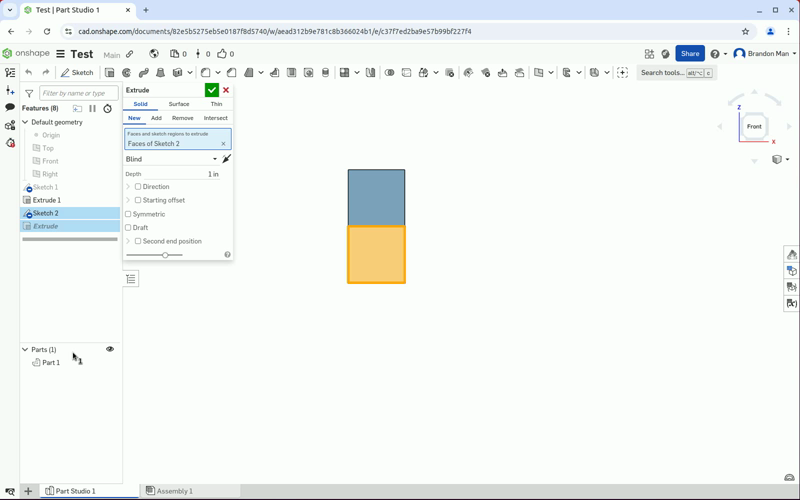
mouse_move(143, 106)
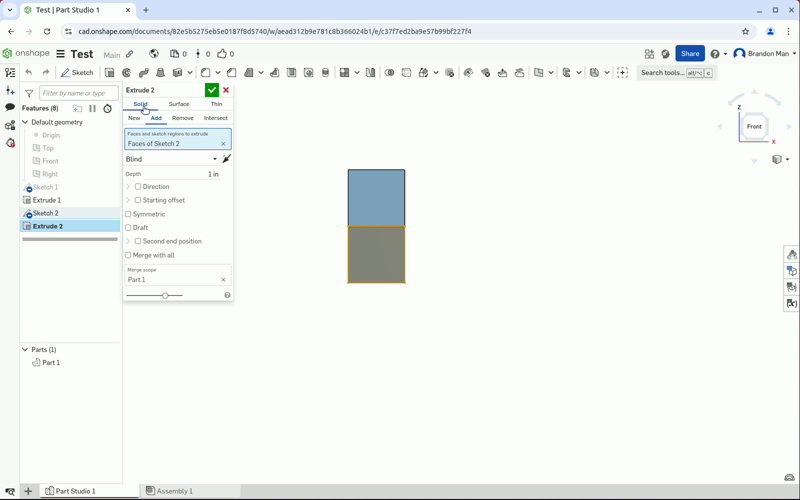
click(143, 106)
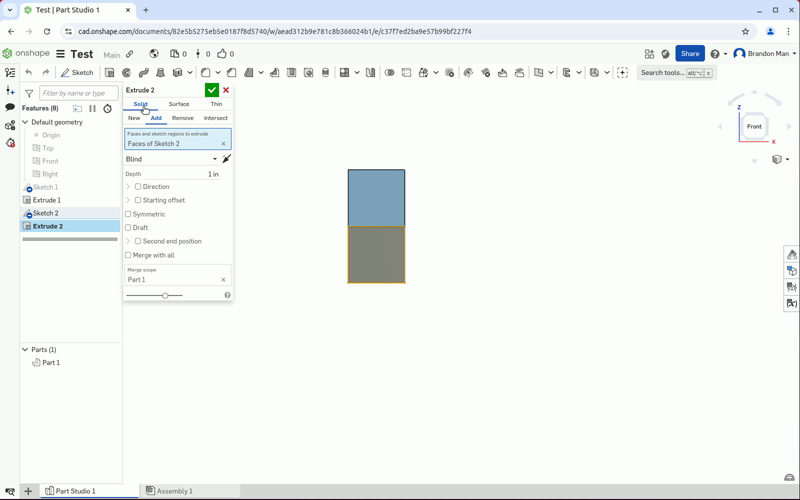
mouse_move(137, 120)
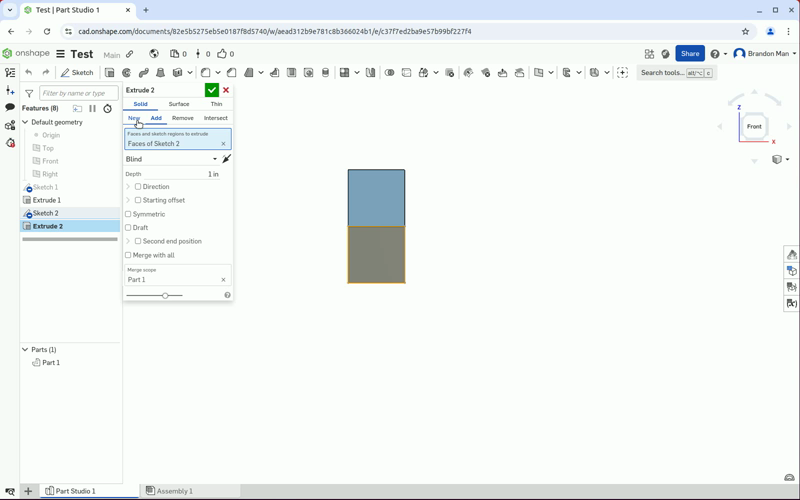
click(137, 120)
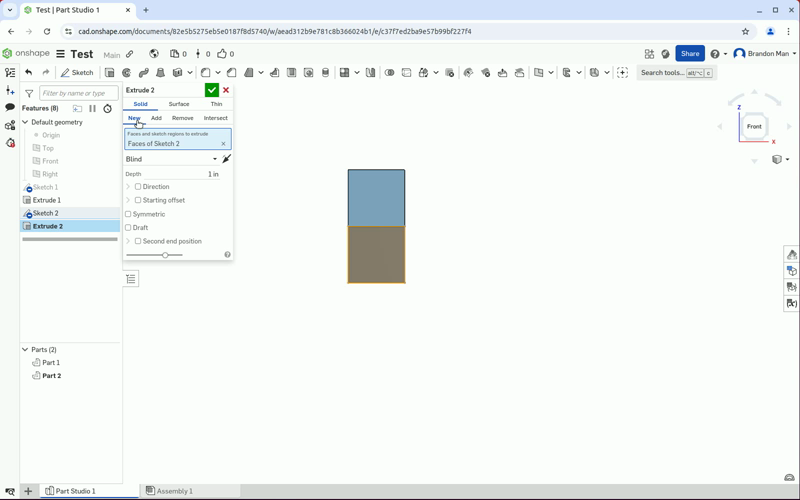
key(tab, 4)
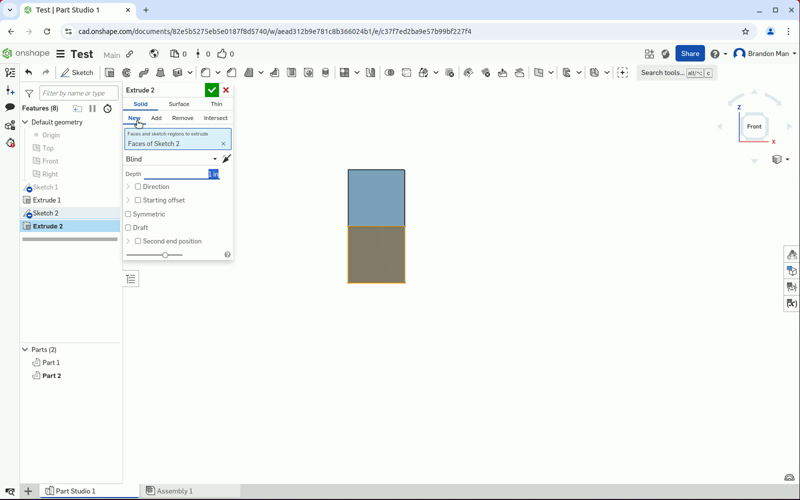
text(11.554)
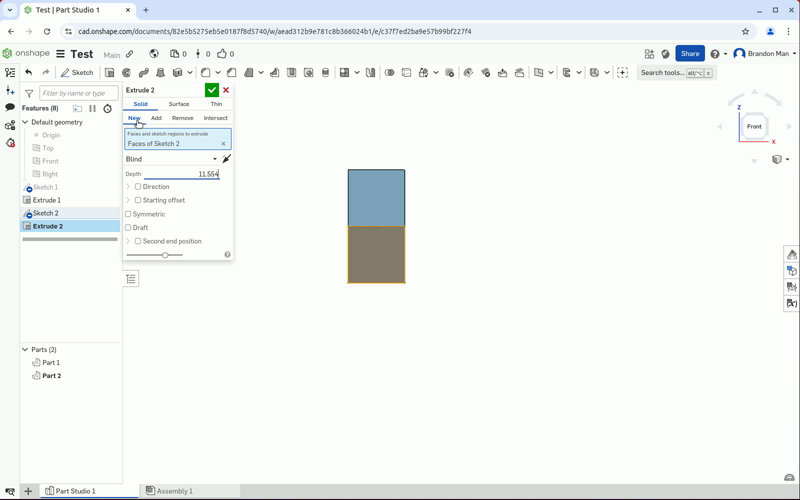
key(enter)
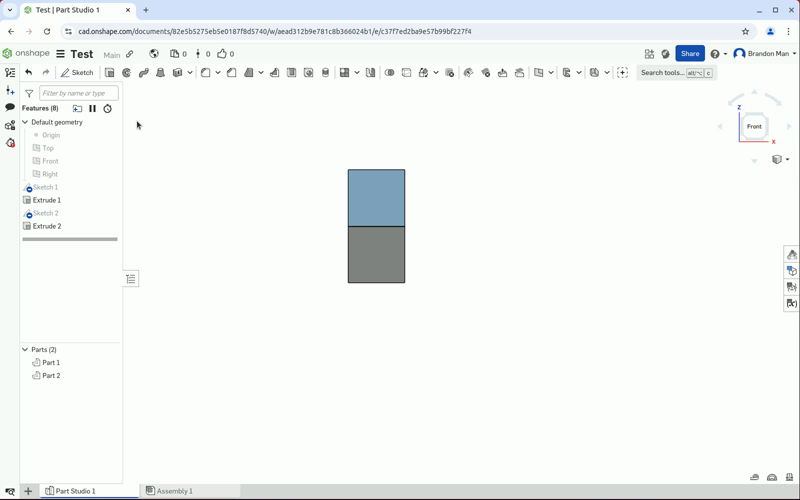
key(shift+h)
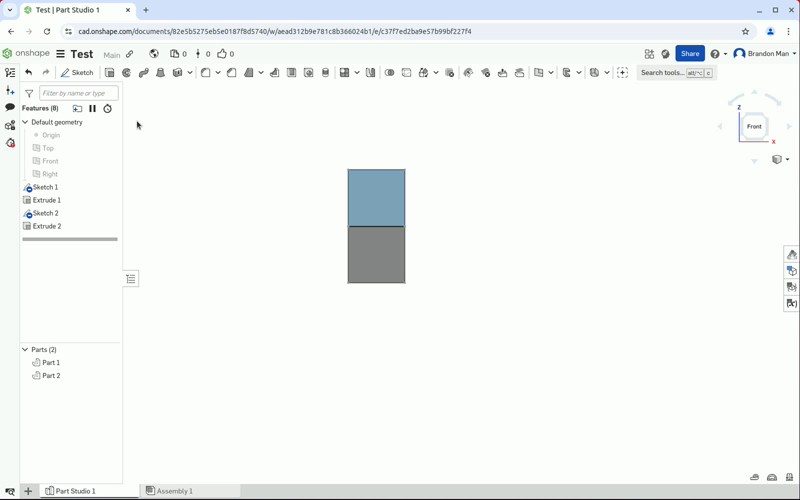
key(shift+h)
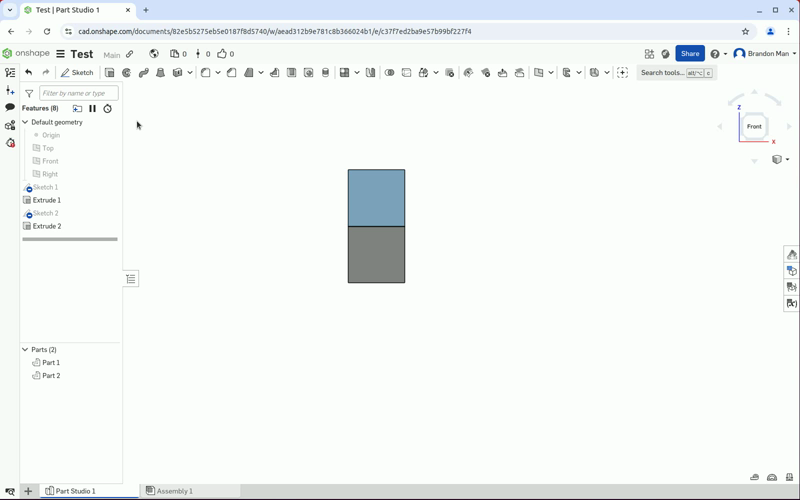
mouse_move(73, 189)
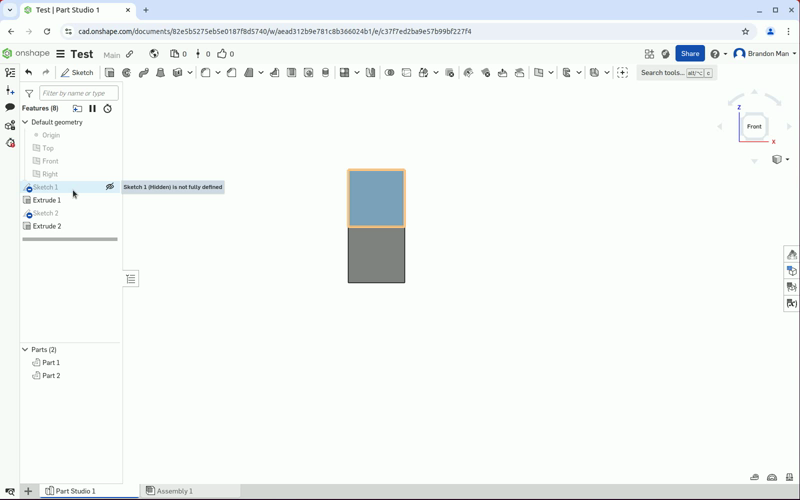
click(73, 189)
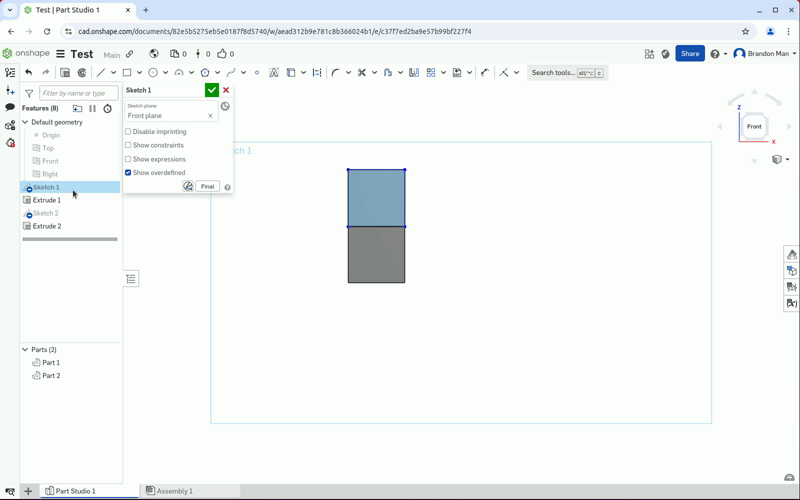
mouse_move(229, 92)
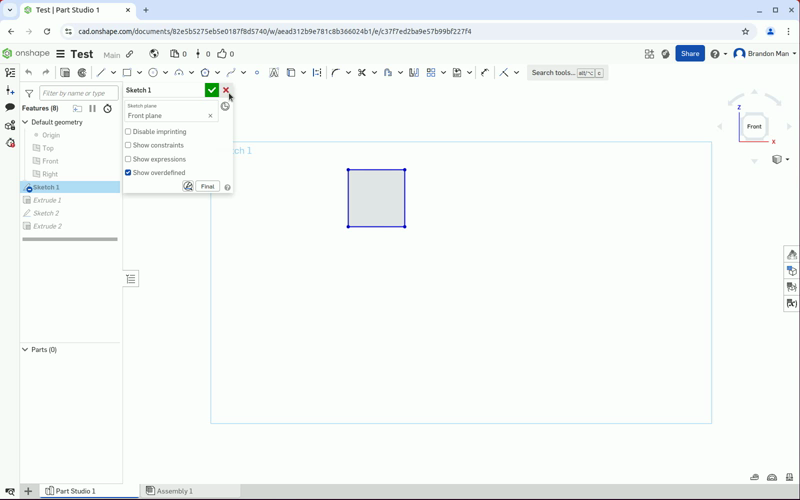
click(229, 92)
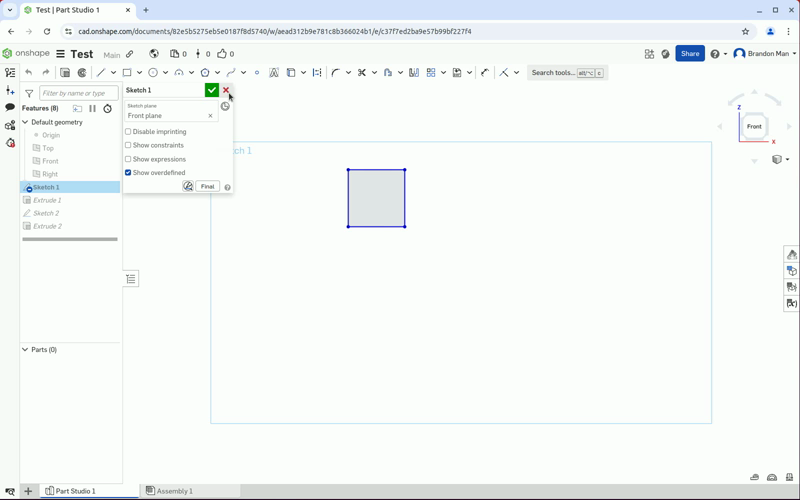
key(shift+s)
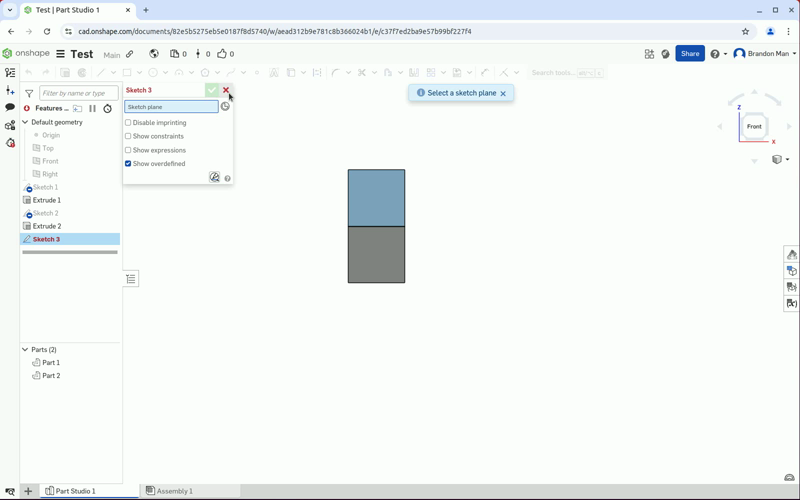
mouse_move(73, 163)
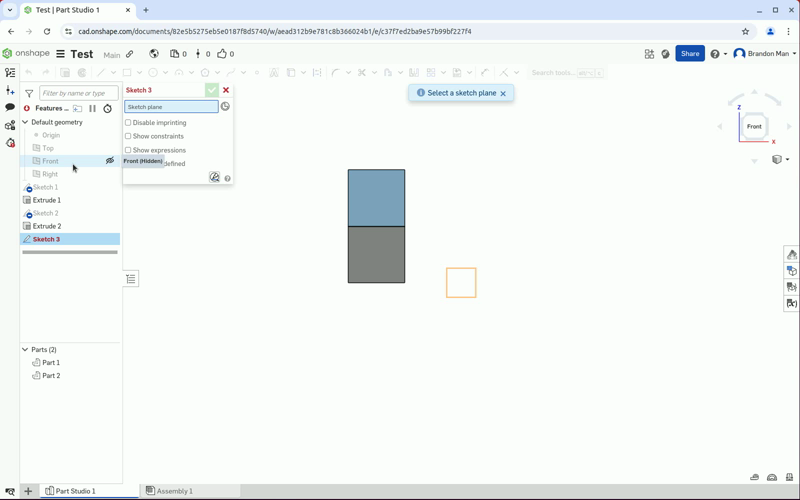
click(73, 163)
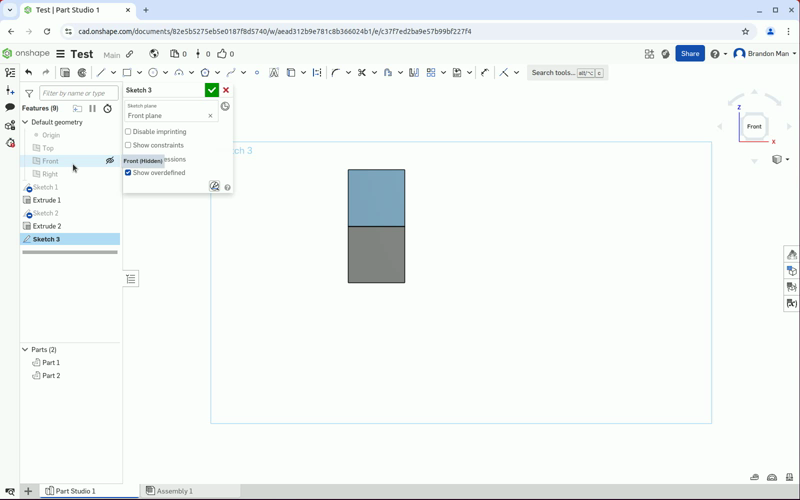
mouse_move(73, 352)
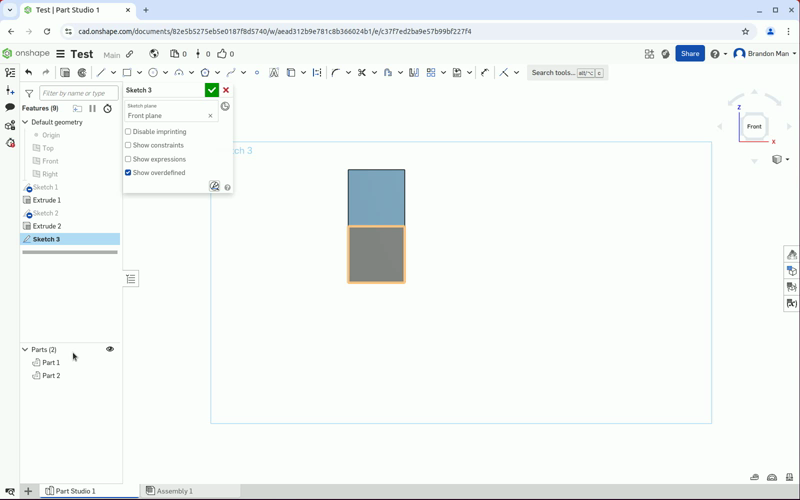
key(y)
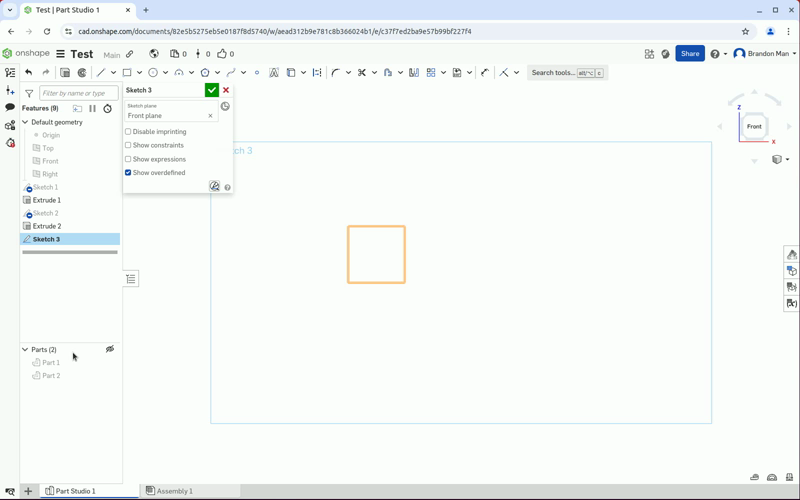
key(l)
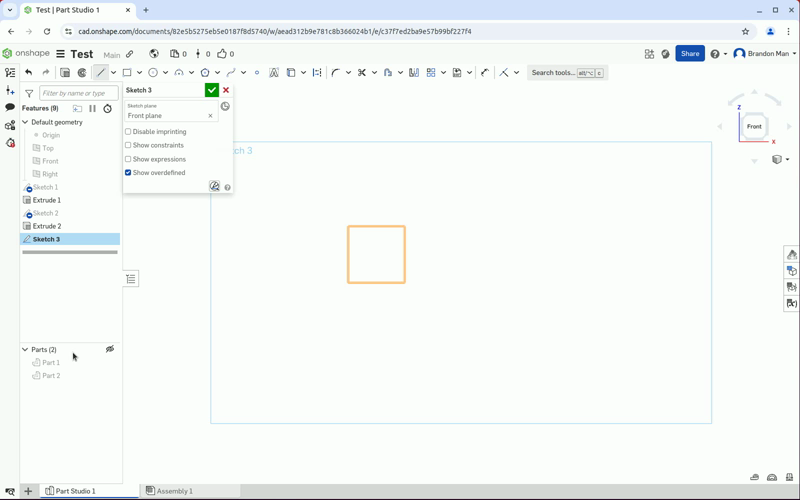
key_down(shift)
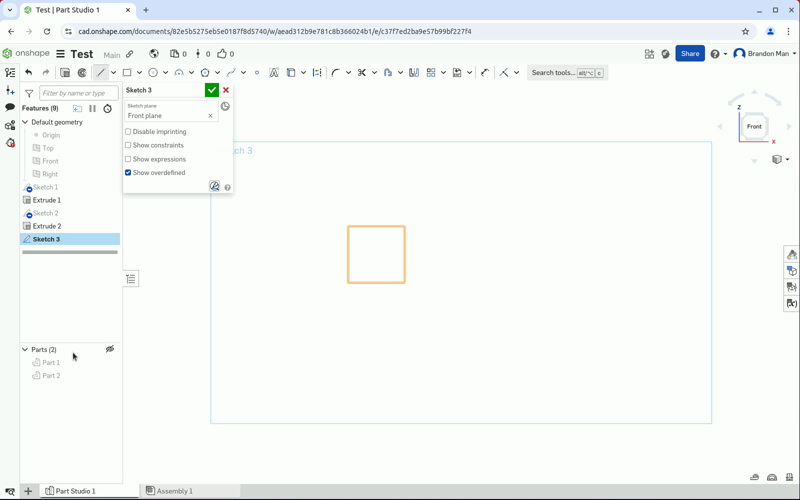
mouse_move(348, 339)
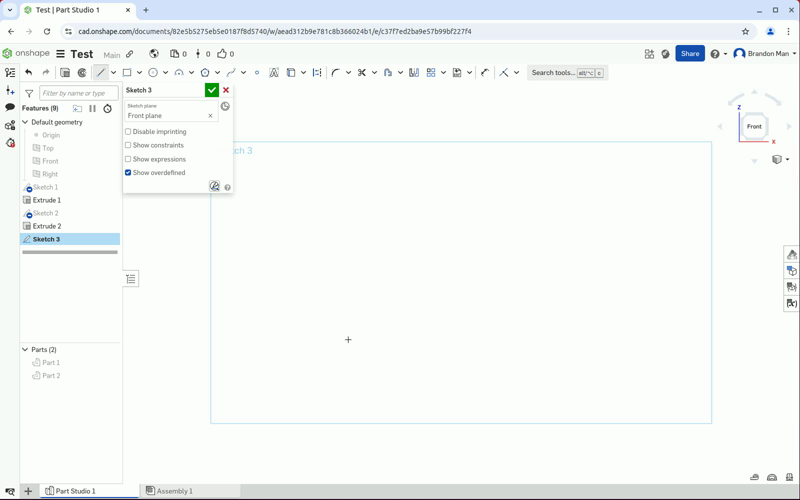
click(348, 339)
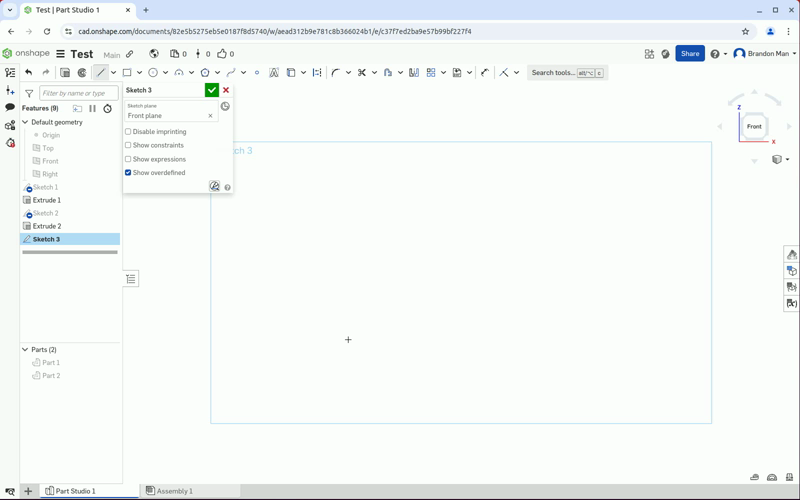
key_up(shift)
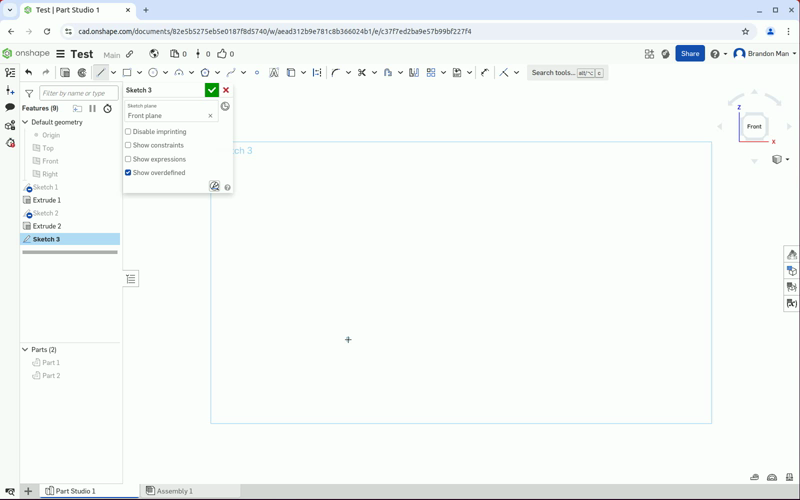
key_down(shift)
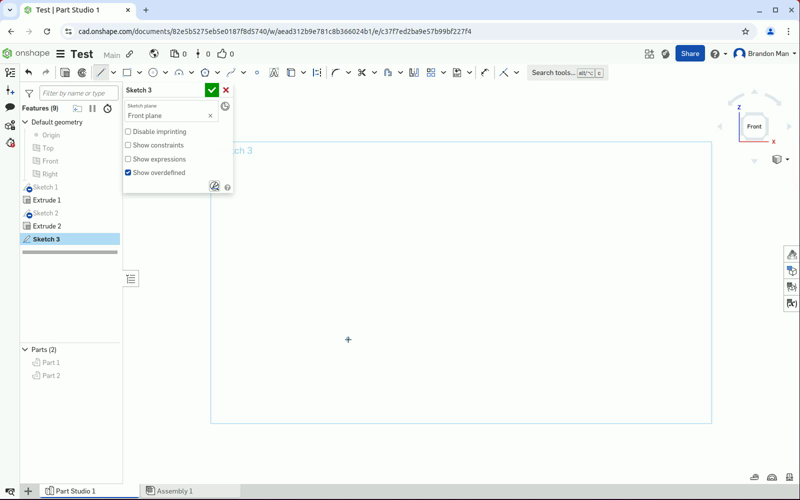
mouse_move(378, 339)
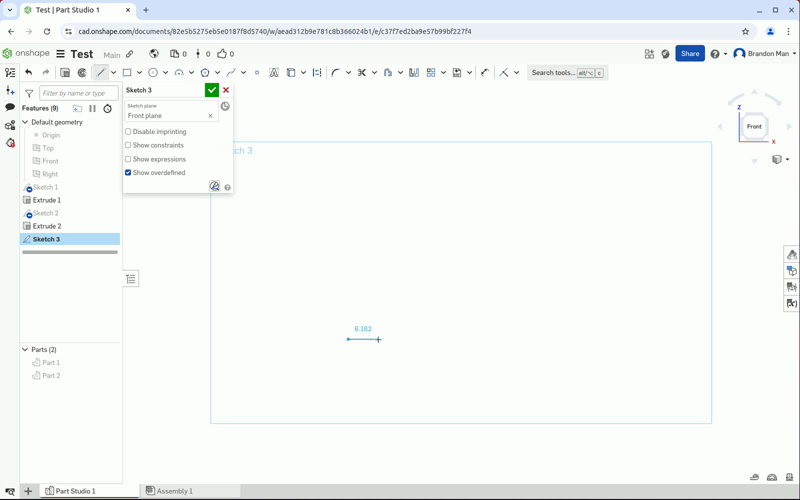
mouse_move(404, 339)
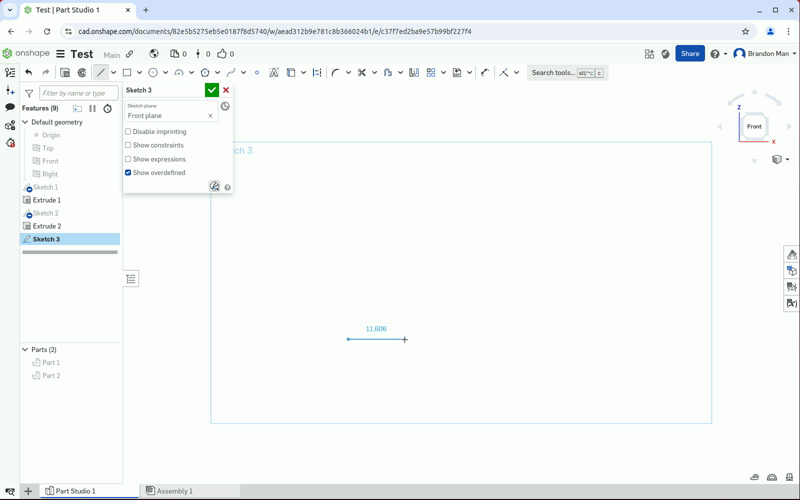
click(404, 339)
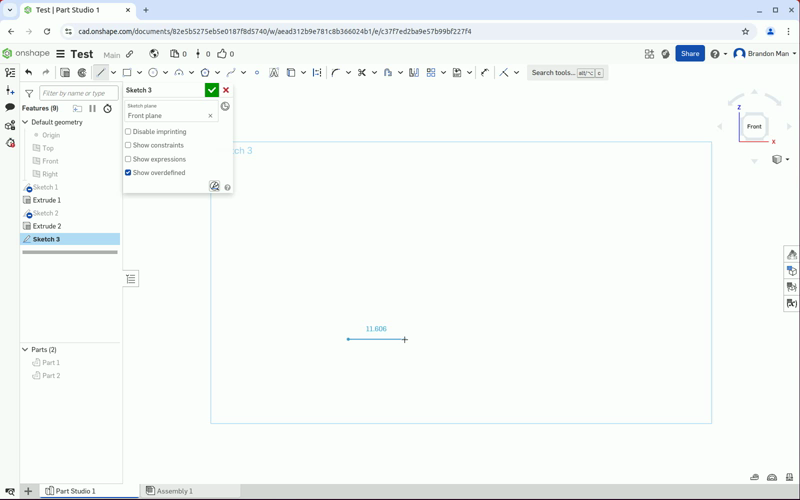
key_up(shift)
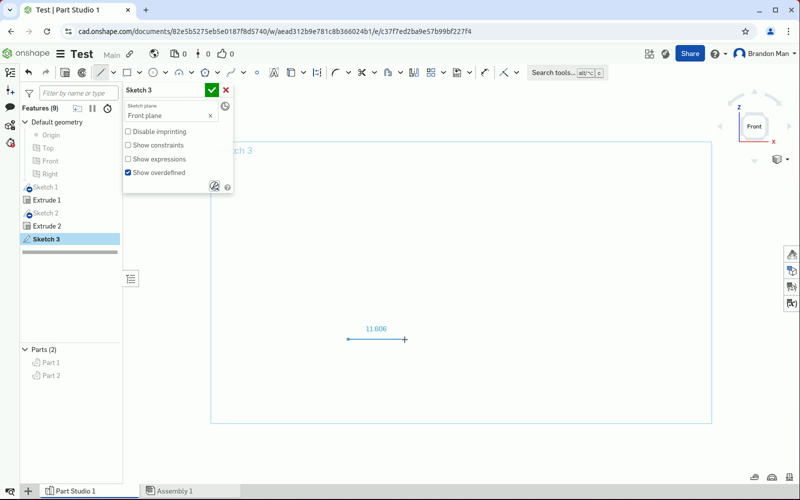
key_down(shift)
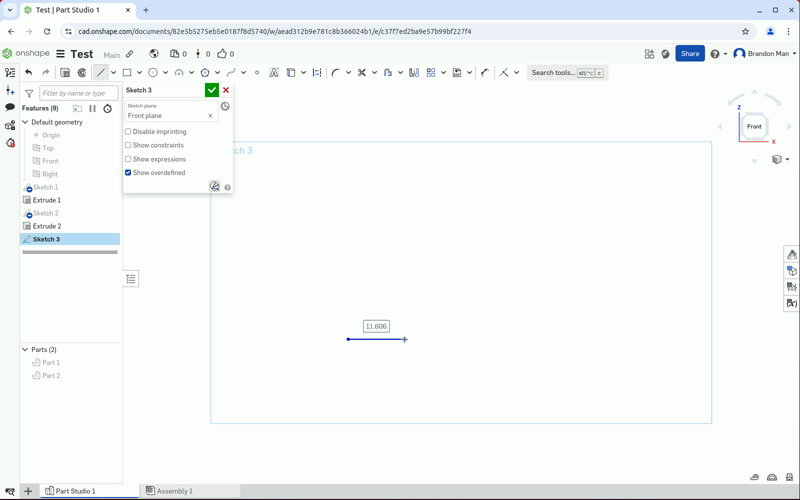
mouse_move(434, 339)
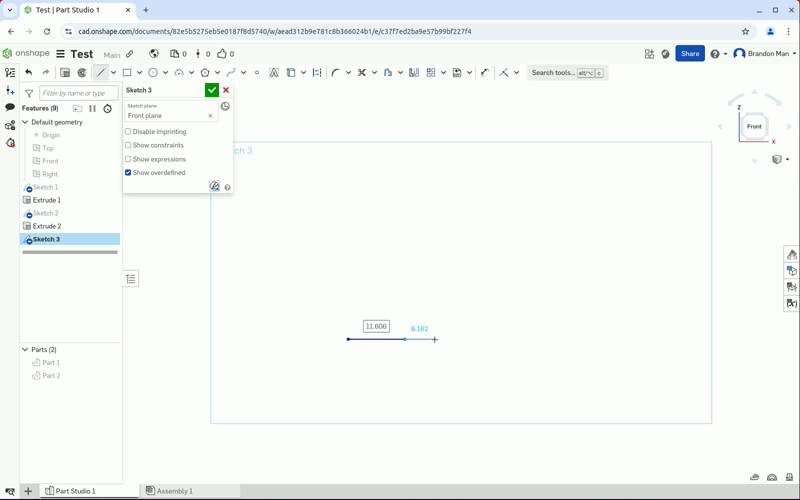
mouse_move(404, 282)
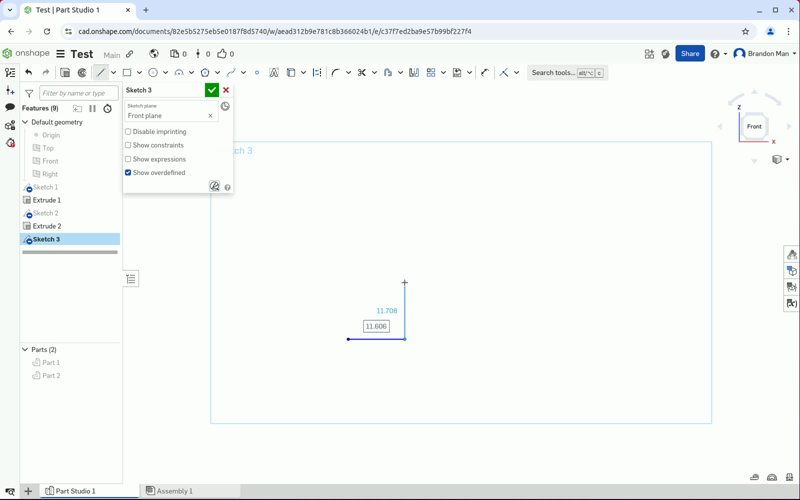
click(404, 282)
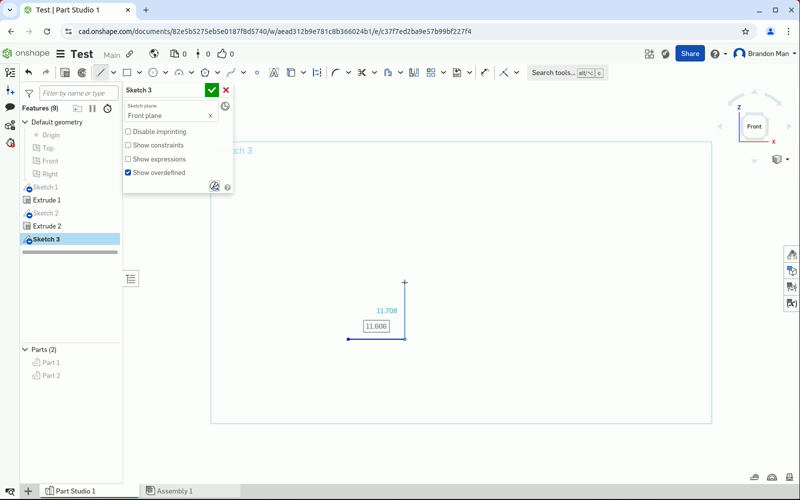
key_up(shift)
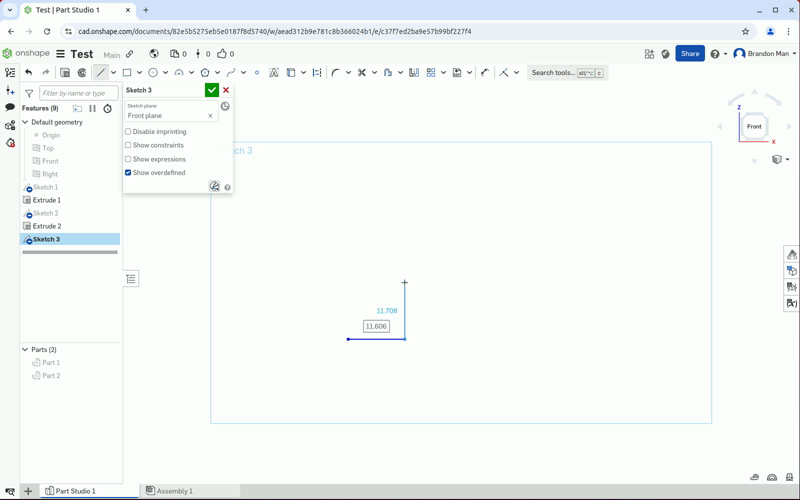
key_down(shift)
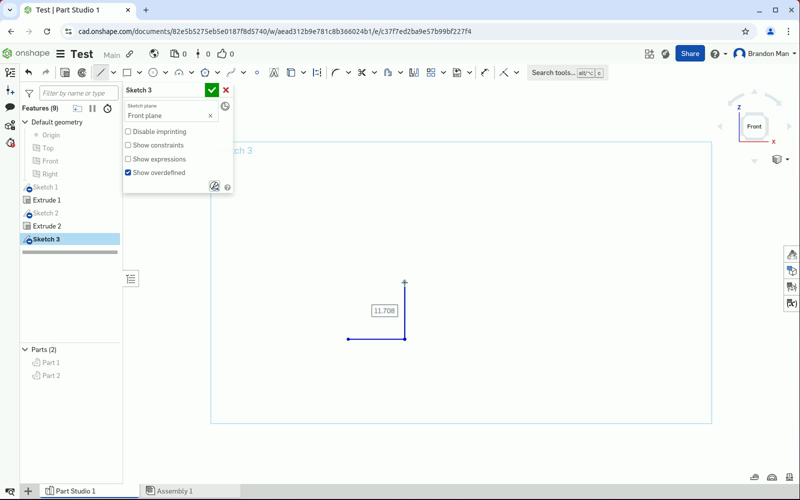
mouse_move(434, 282)
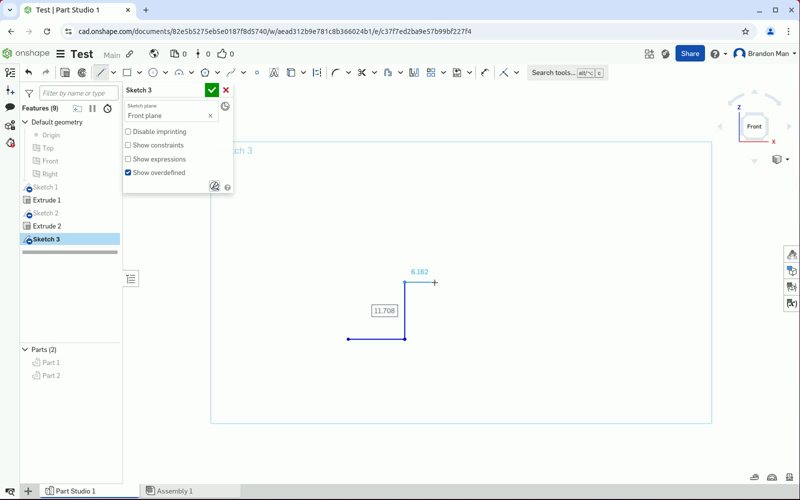
mouse_move(348, 282)
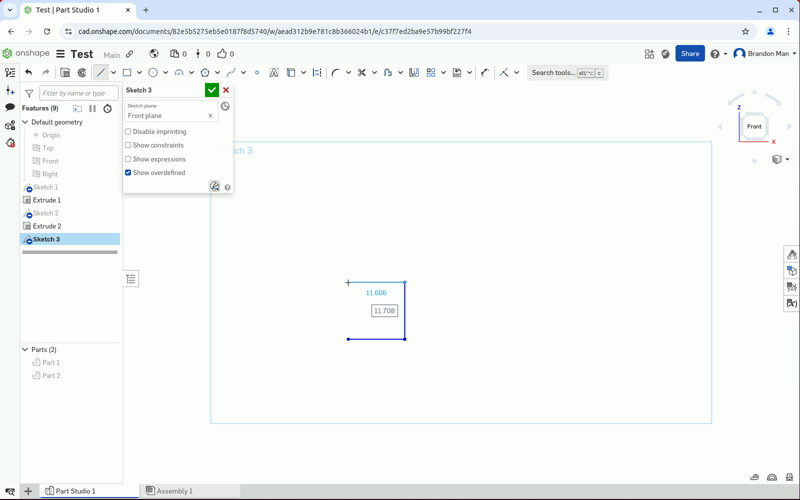
click(348, 282)
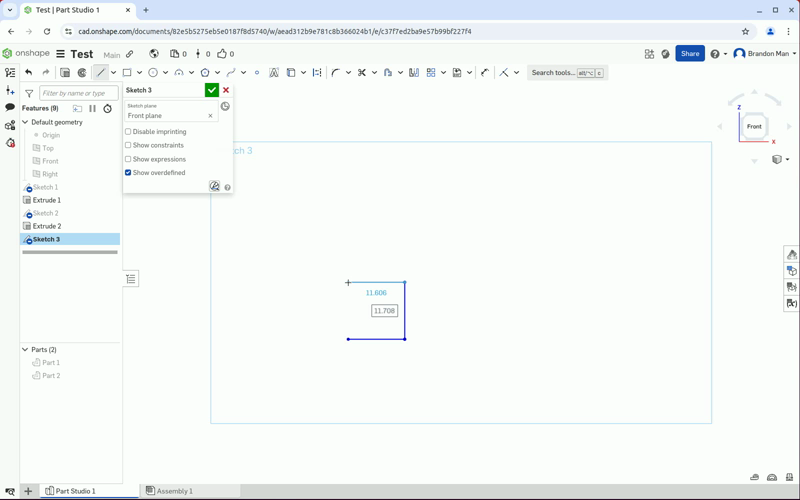
key_up(shift)
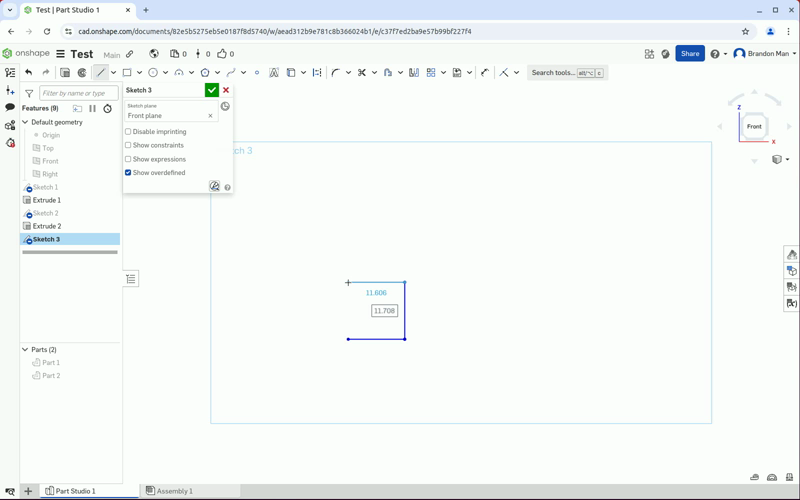
mouse_move(378, 282)
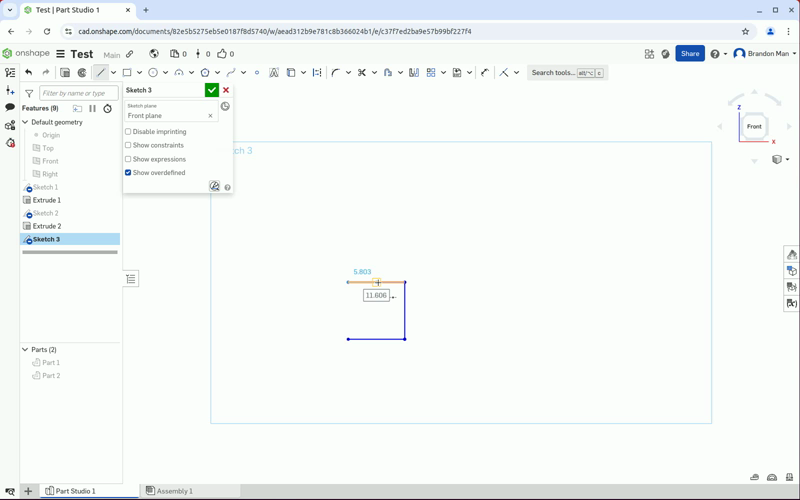
key_down(shift)
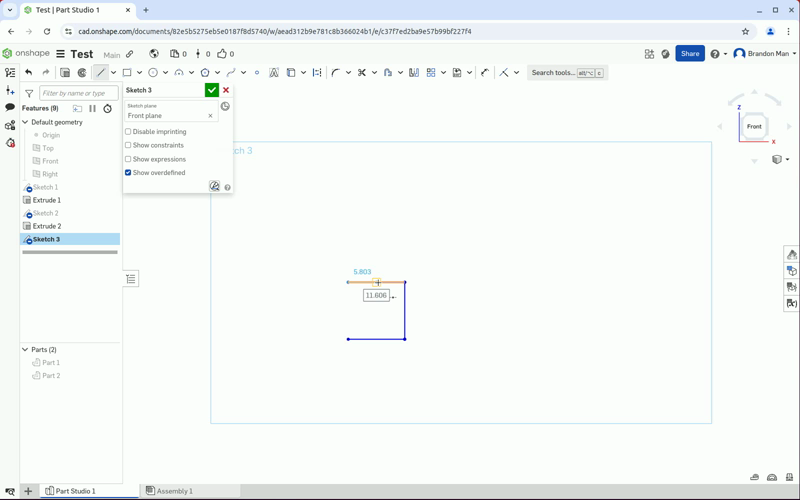
mouse_move(348, 339)
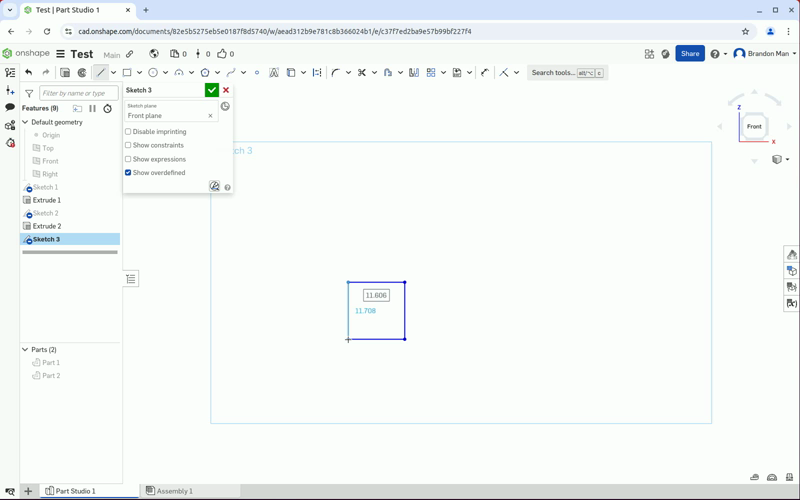
key_up(shift)
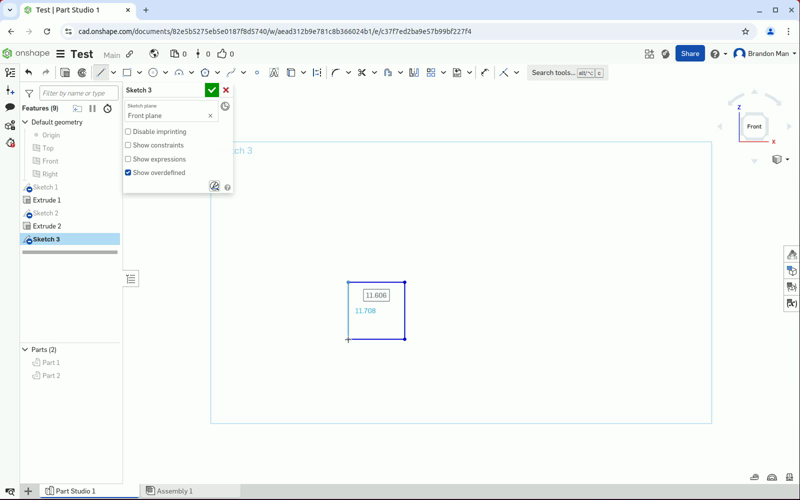
click(348, 339)
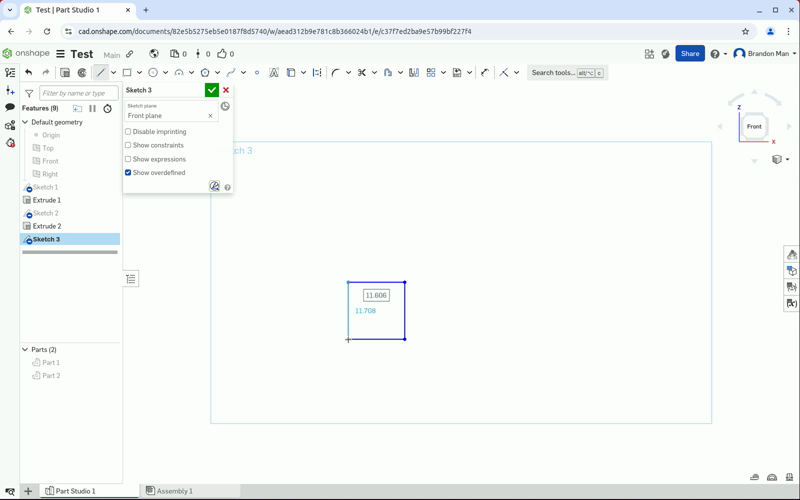
key(esc)
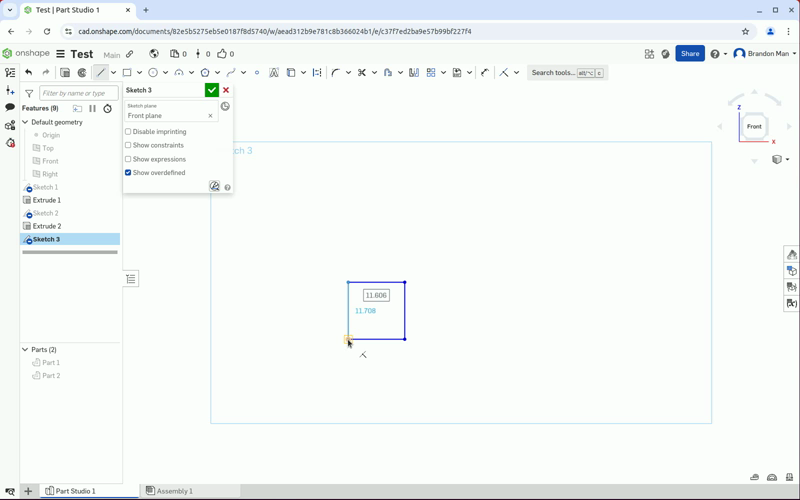
mouse_move(400, 293)
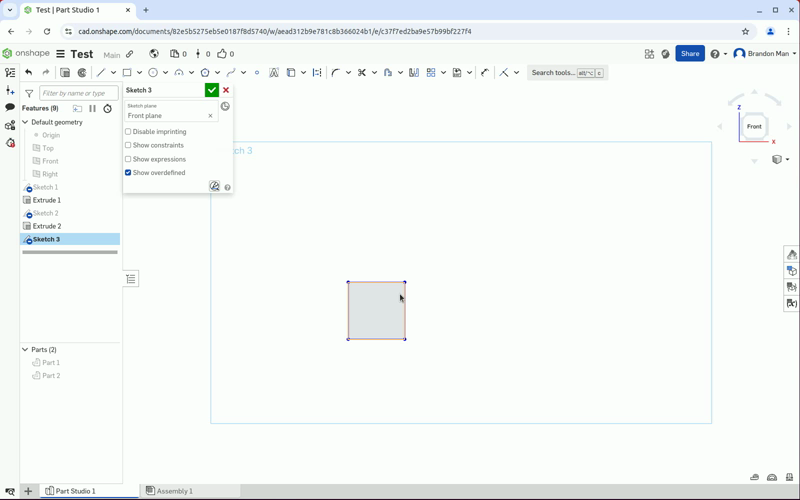
click(400, 293)
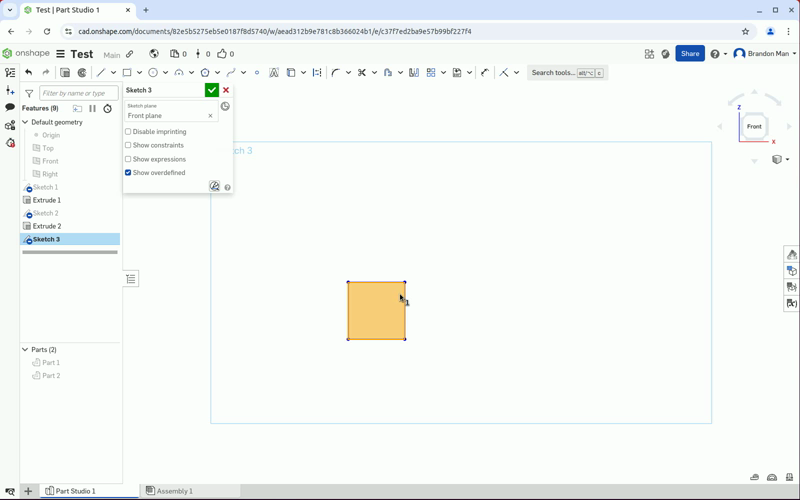
mouse_move(73, 352)
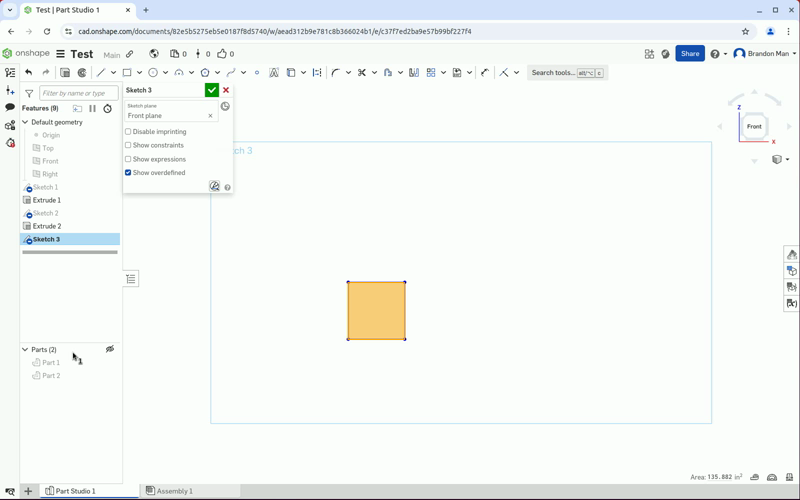
key(shift+y)
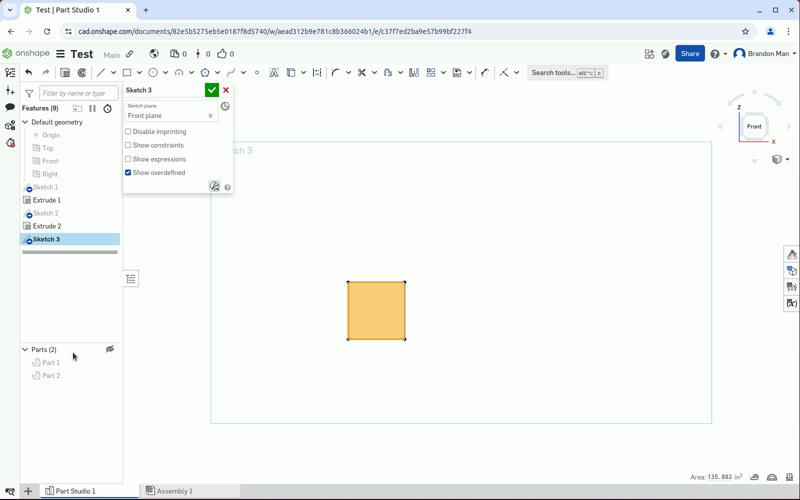
key(shift+e)
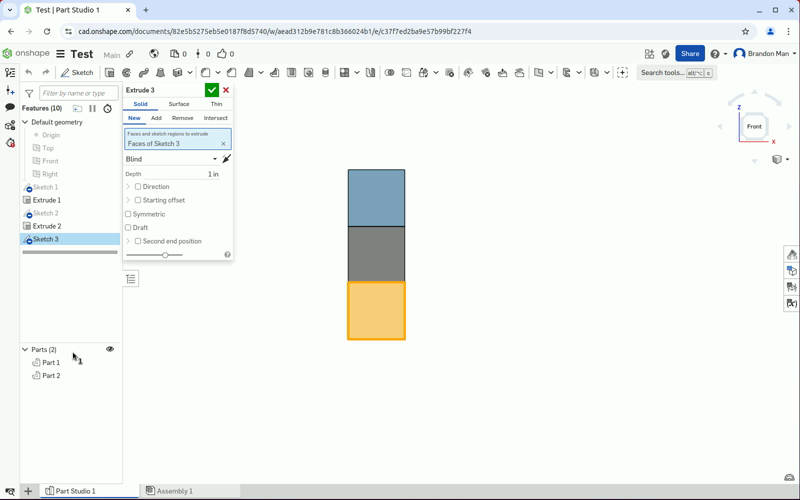
mouse_move(143, 106)
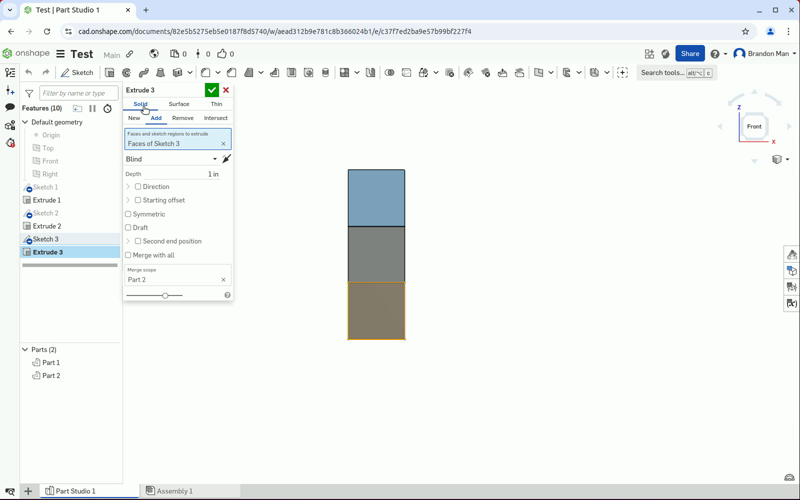
click(143, 106)
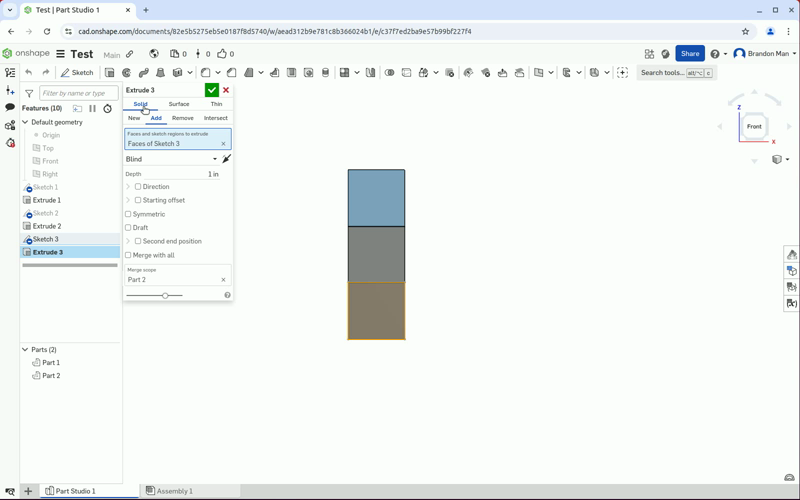
mouse_move(137, 120)
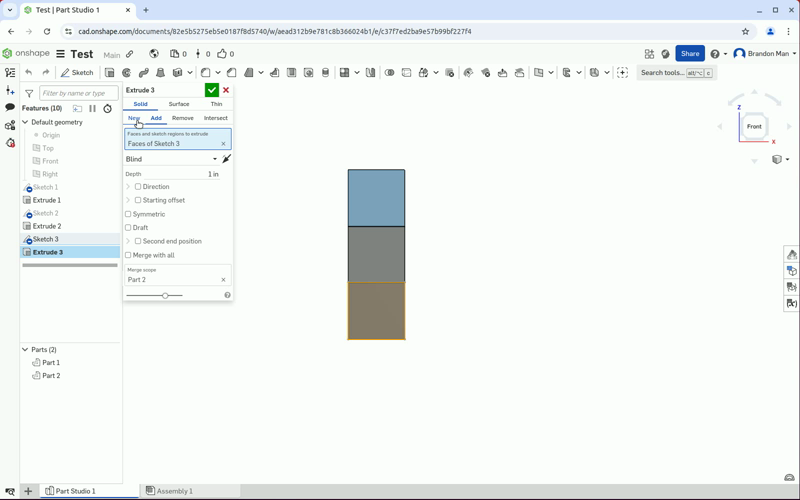
click(137, 120)
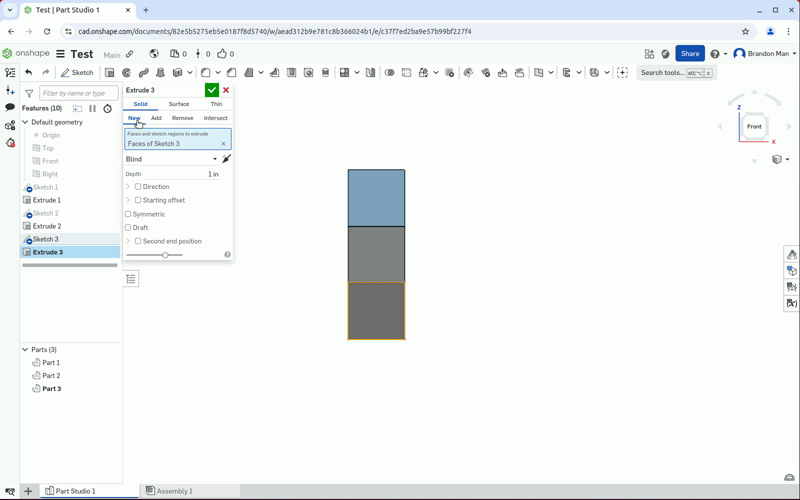
key(tab, 4)
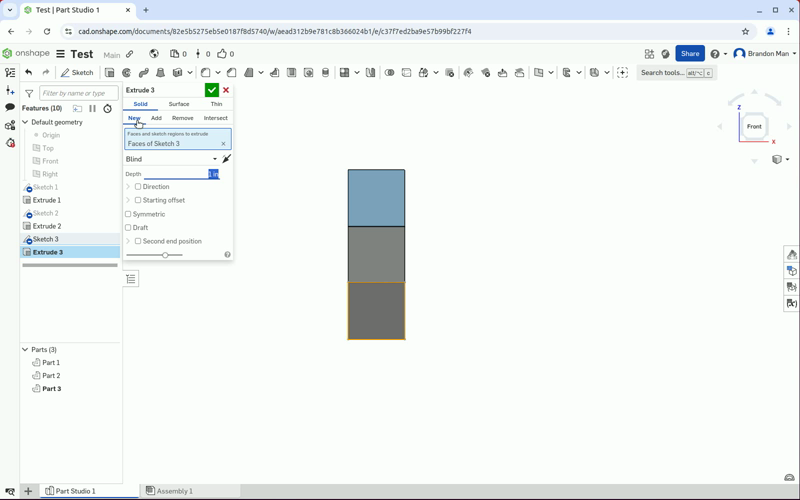
text(11.554)
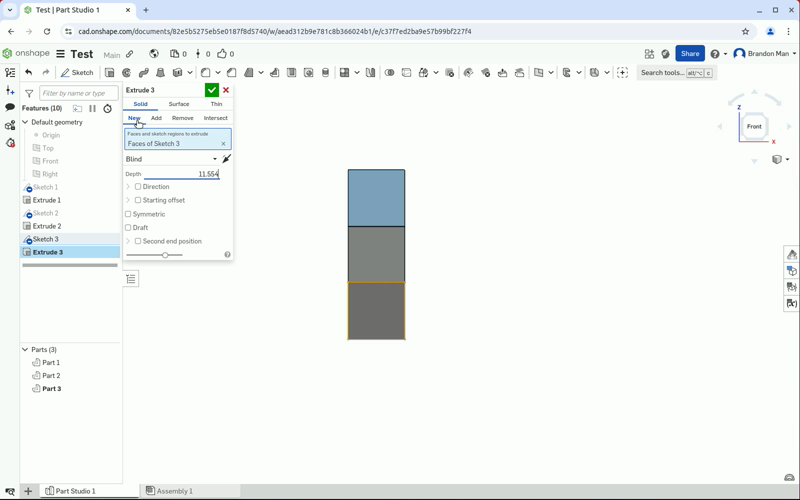
key(enter)
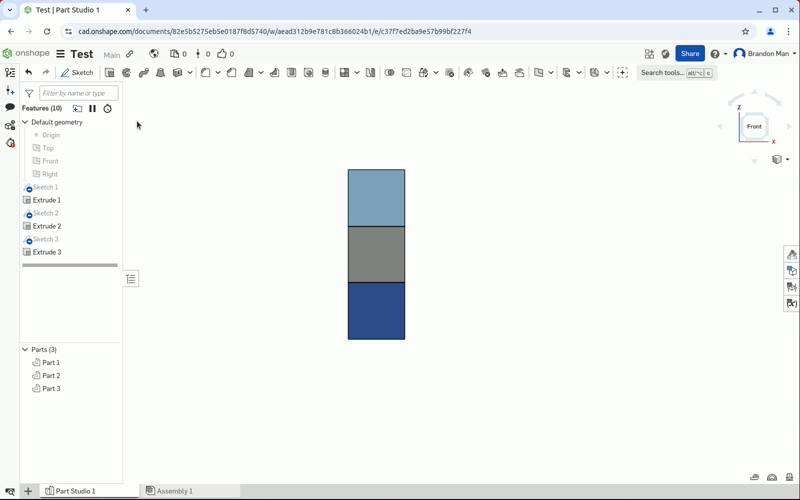
key(shift+h)
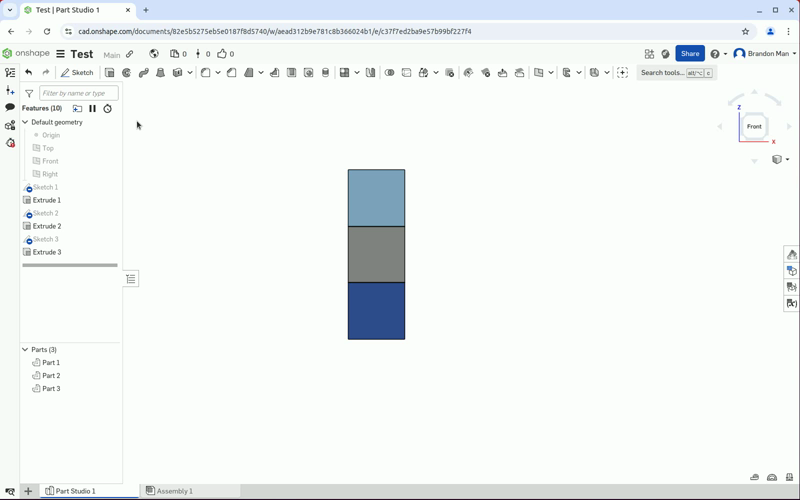
key(shift+h)
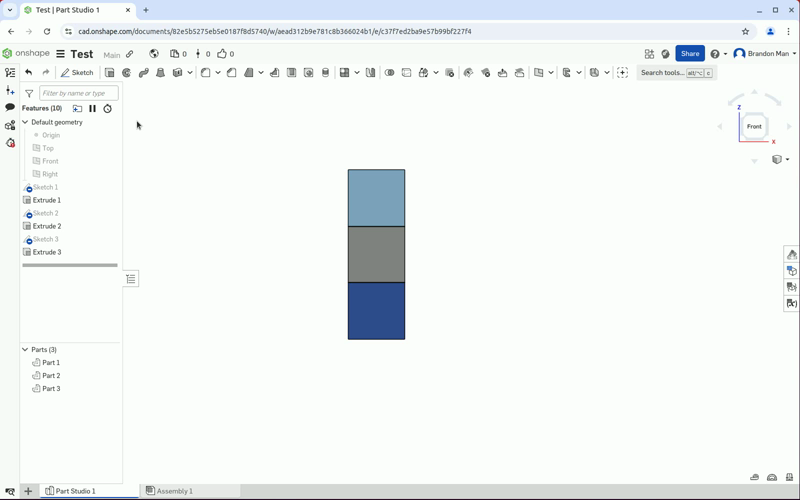
mouse_move(73, 189)
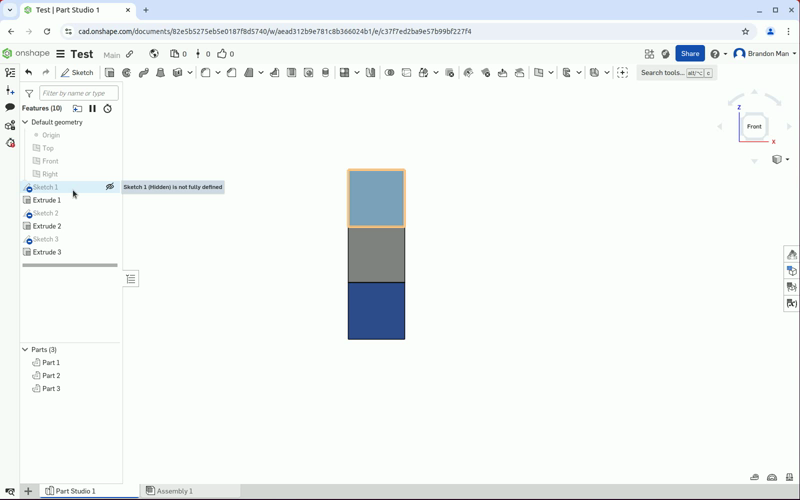
click(73, 189)
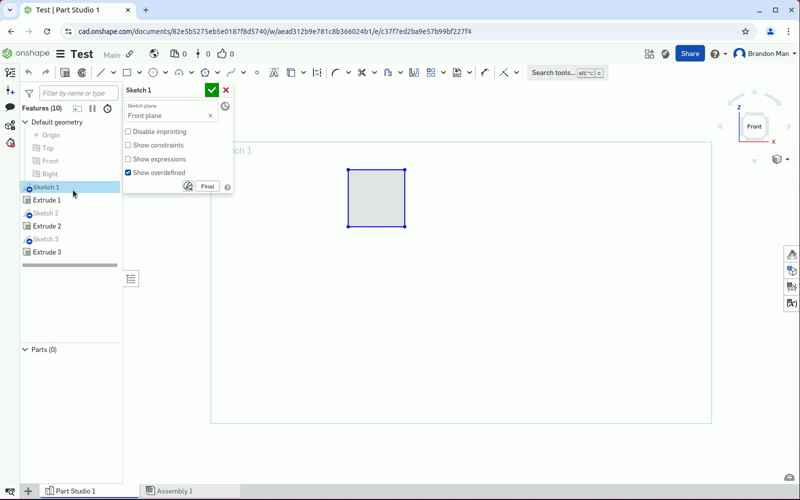
mouse_move(229, 92)
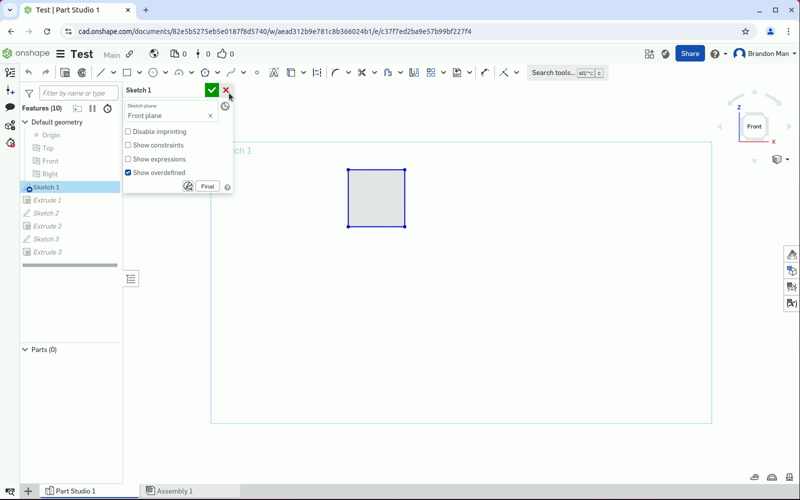
click(229, 92)
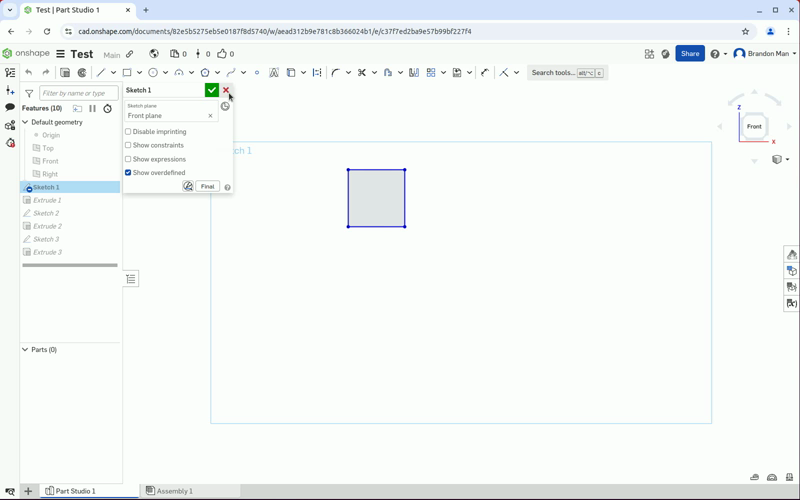
key(shift+s)
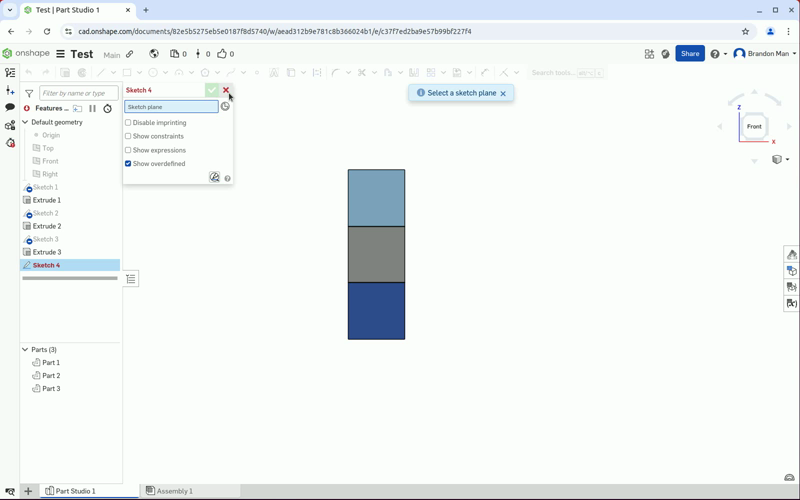
mouse_move(73, 163)
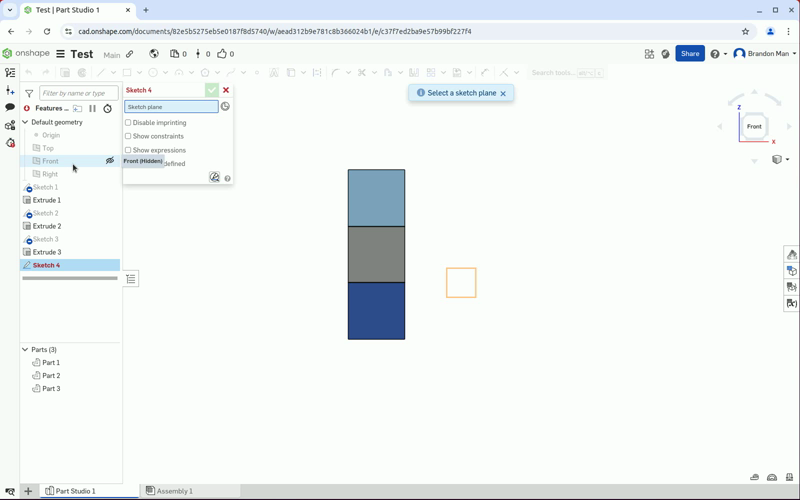
click(73, 163)
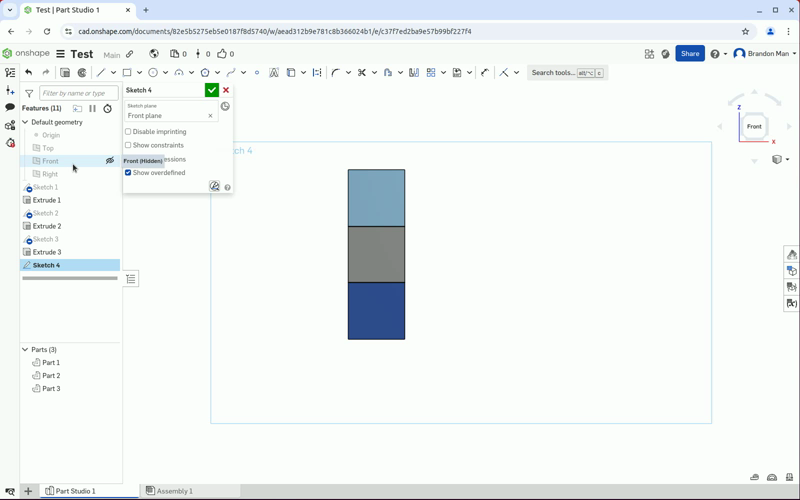
mouse_move(73, 352)
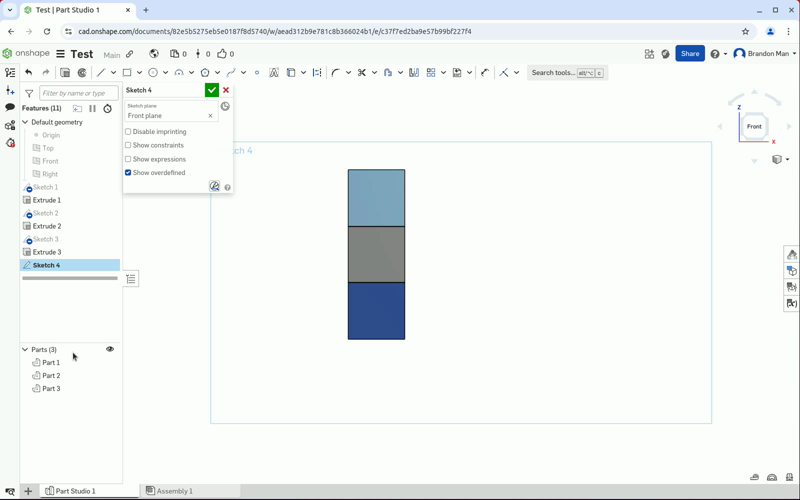
key(y)
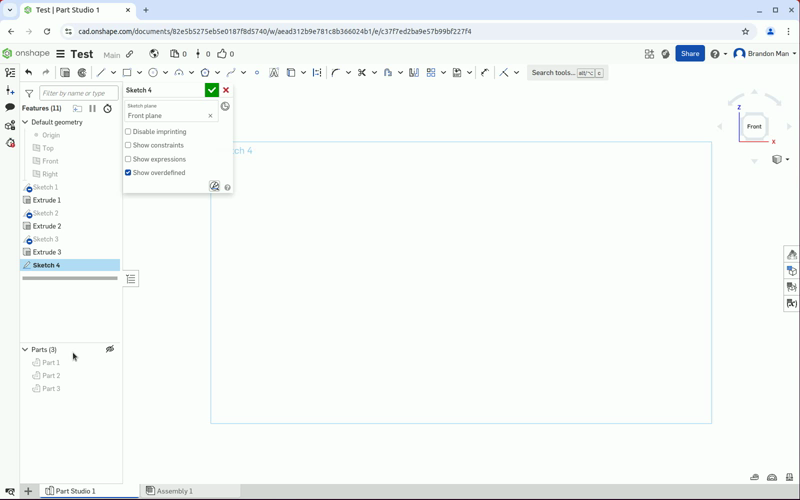
key(l)
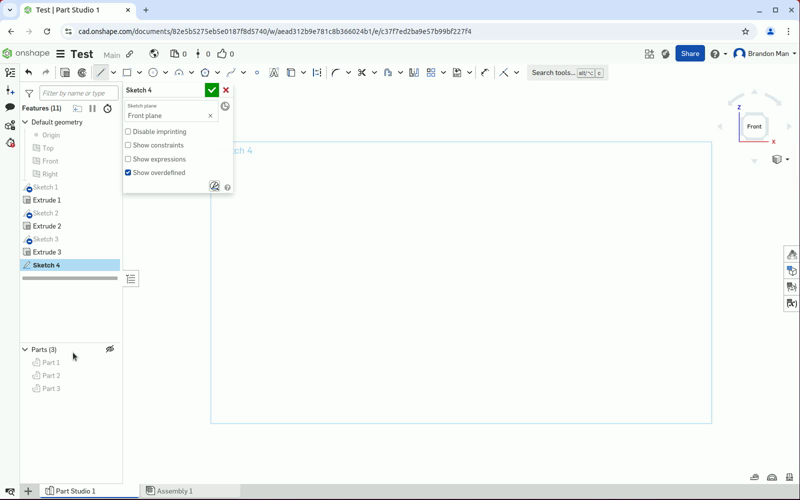
key_down(shift)
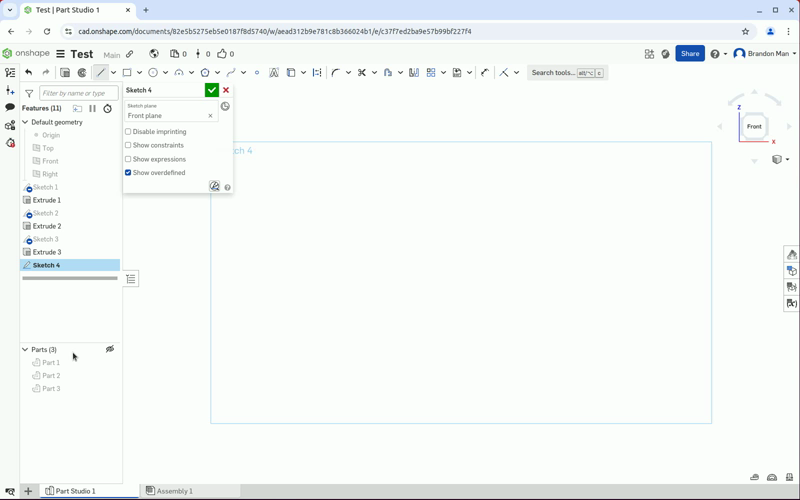
mouse_move(404, 339)
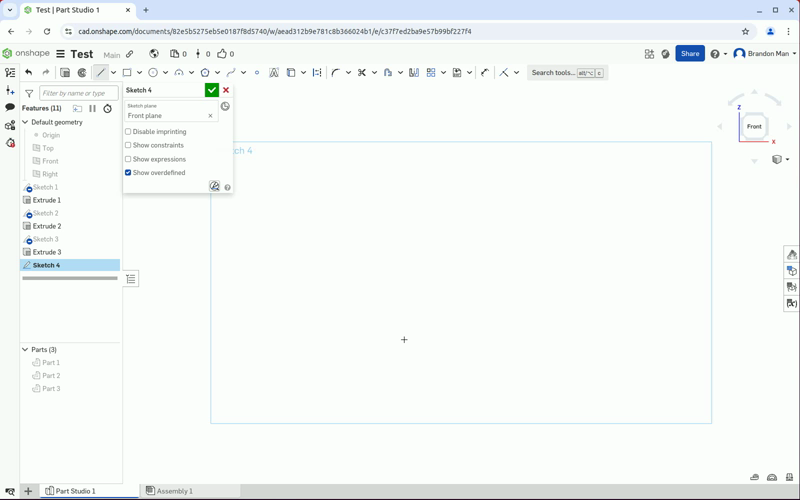
click(404, 339)
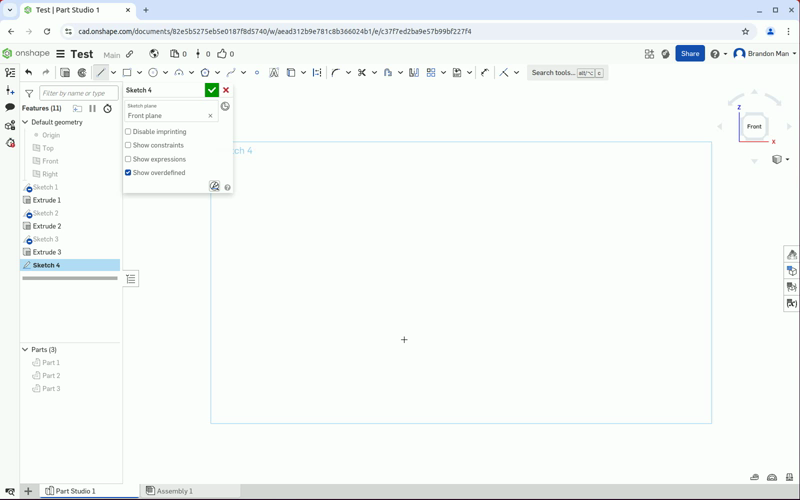
key_up(shift)
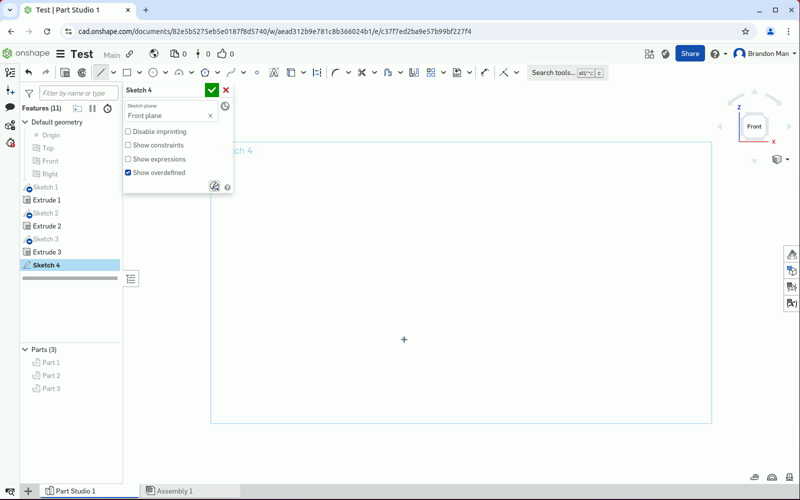
key_down(shift)
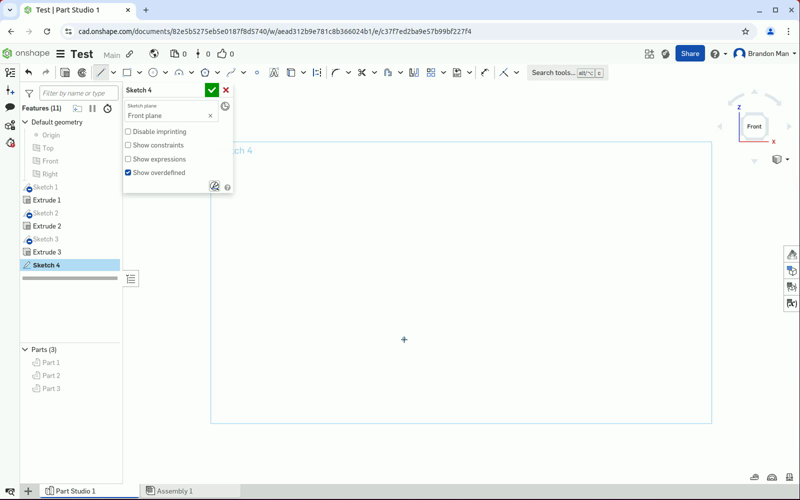
mouse_move(434, 339)
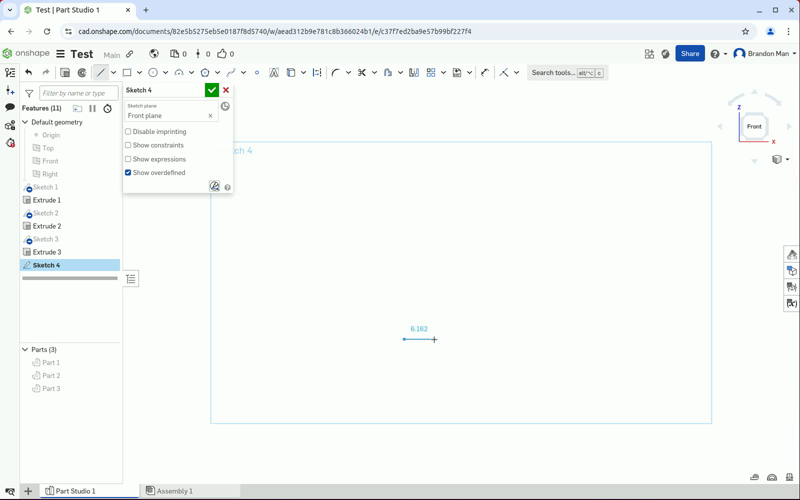
mouse_move(461, 339)
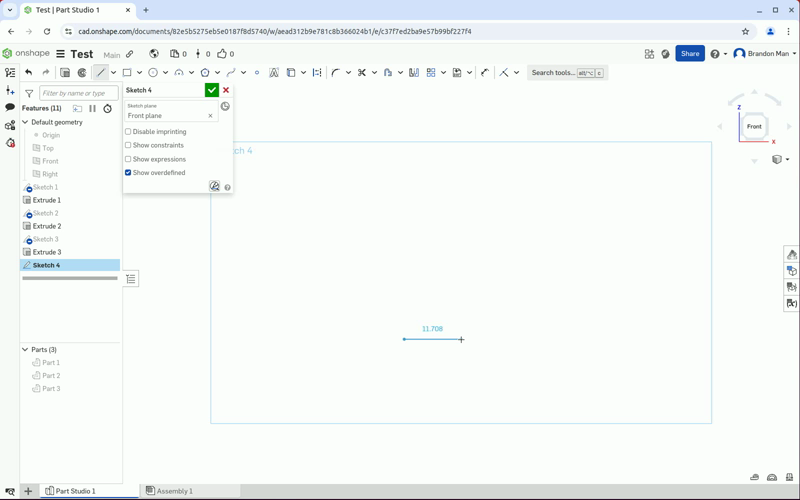
click(461, 339)
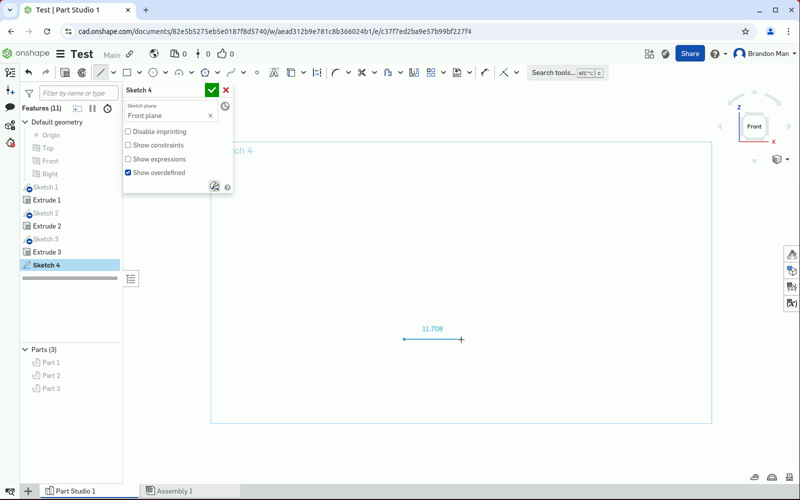
key_up(shift)
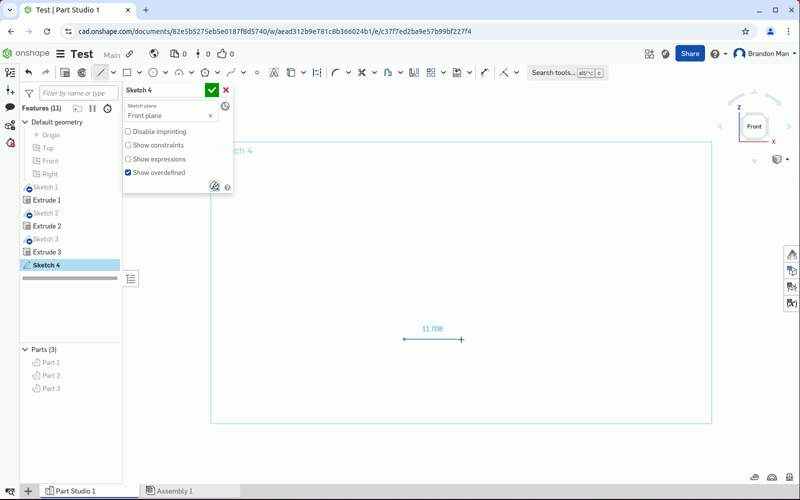
key_down(shift)
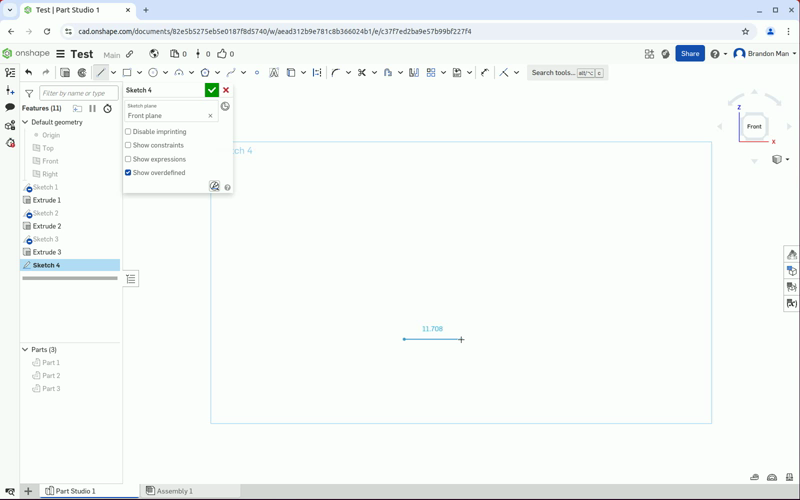
mouse_move(491, 339)
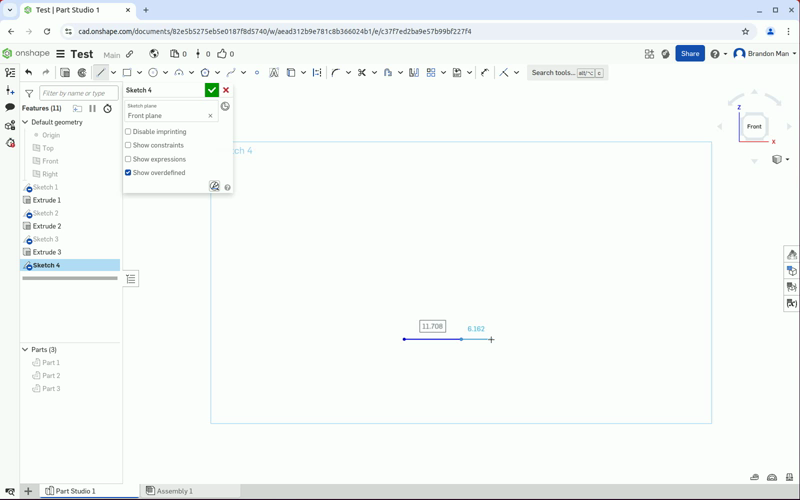
mouse_move(461, 282)
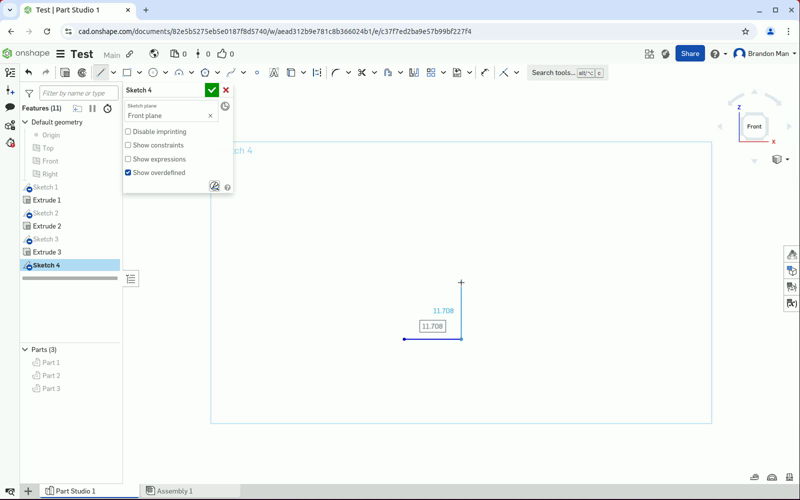
click(461, 282)
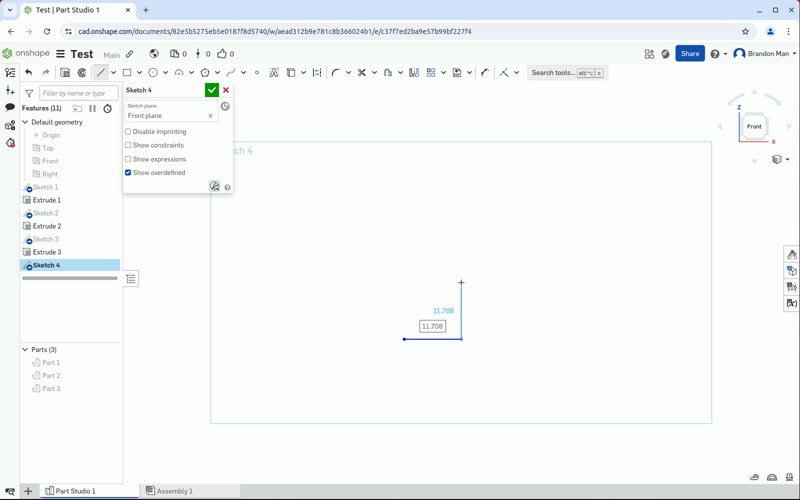
key_up(shift)
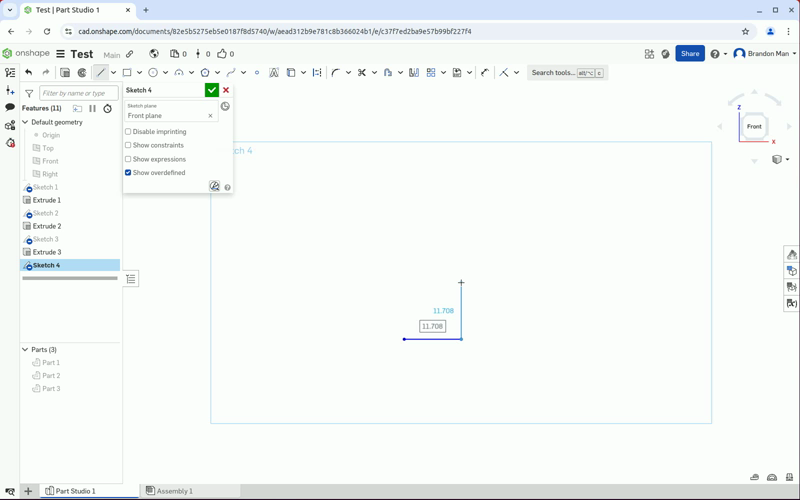
key_down(shift)
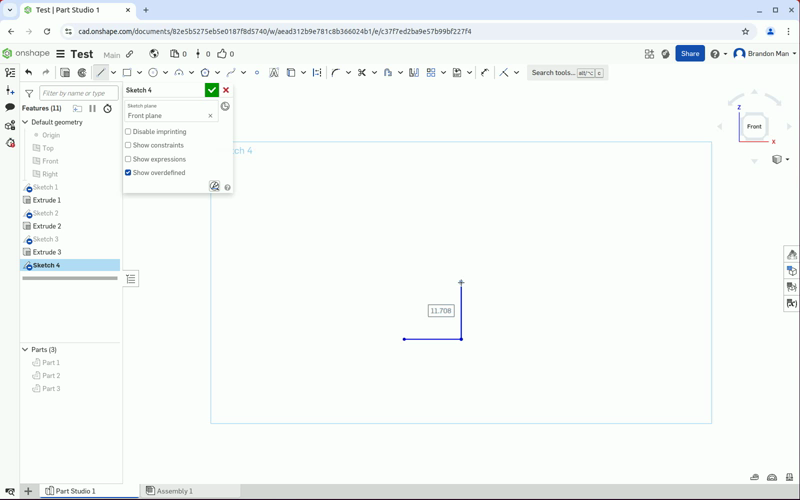
mouse_move(491, 282)
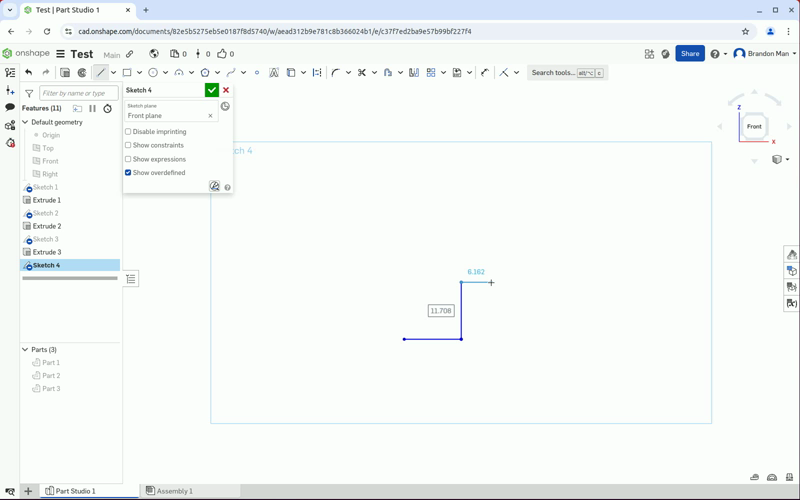
mouse_move(404, 282)
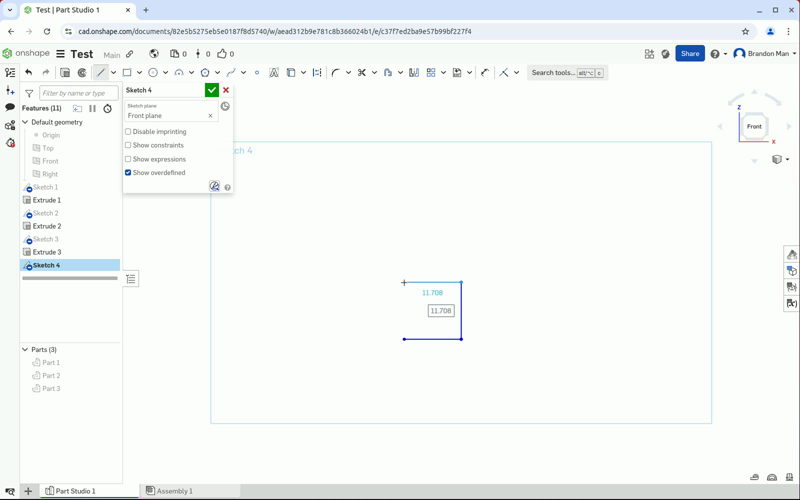
click(404, 282)
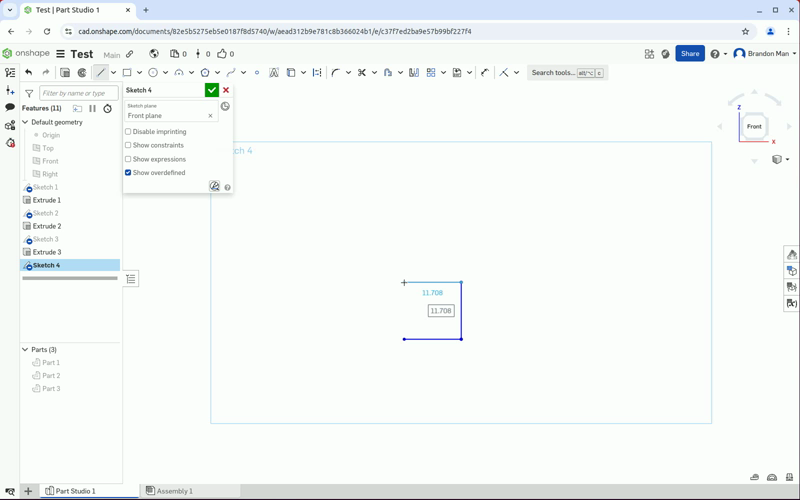
key_up(shift)
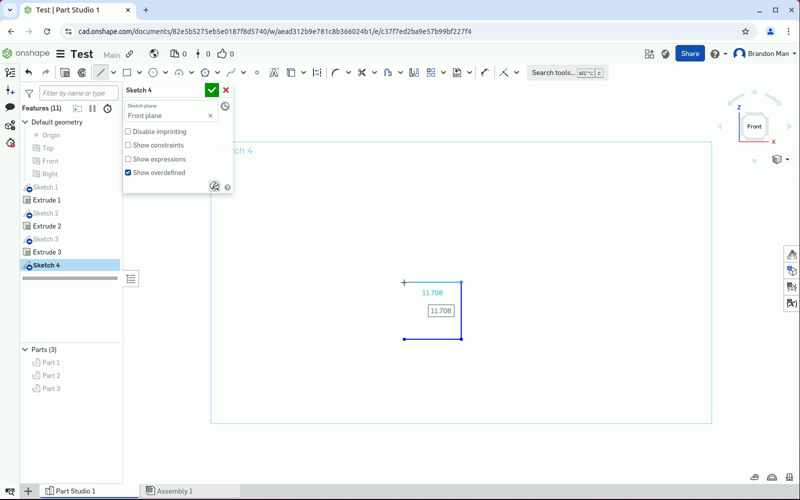
mouse_move(434, 282)
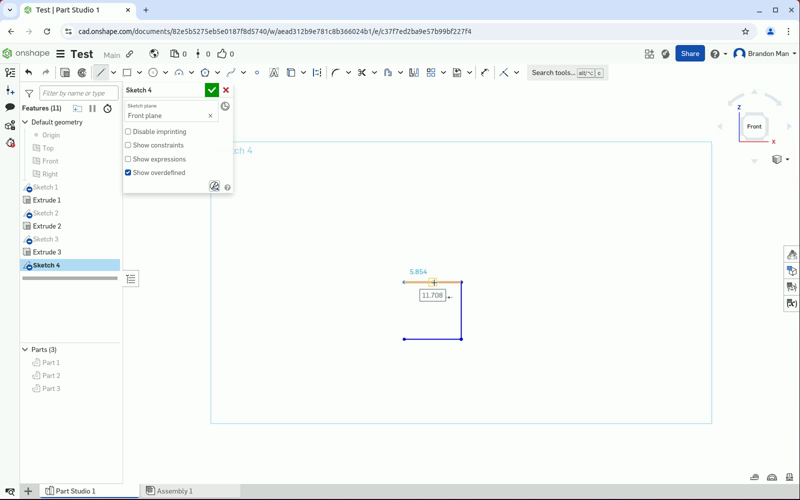
key_down(shift)
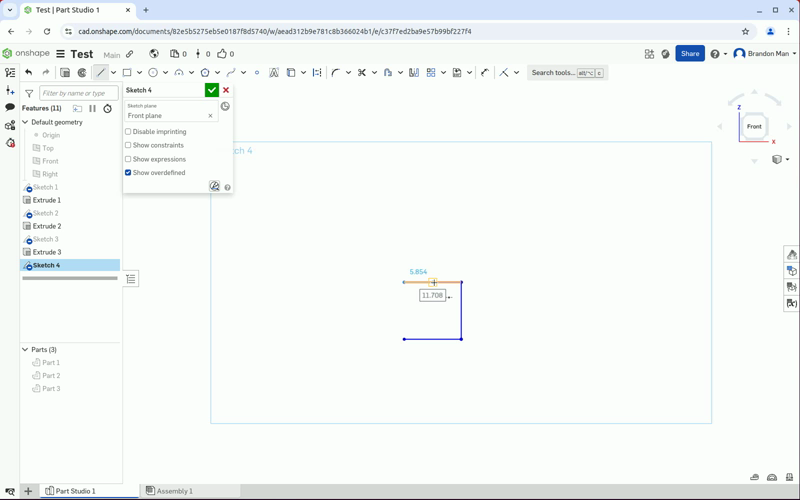
mouse_move(404, 339)
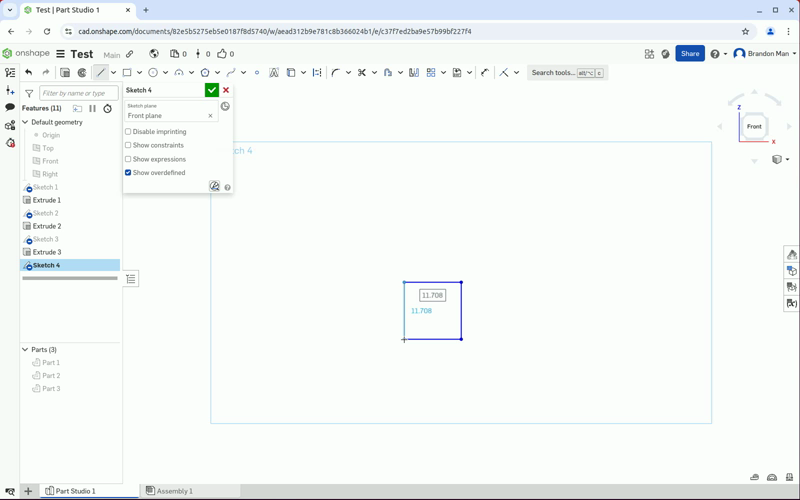
key_up(shift)
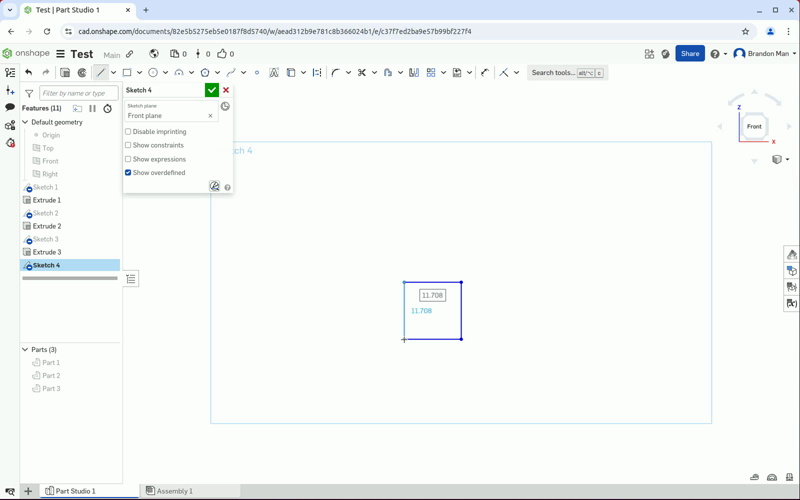
click(404, 339)
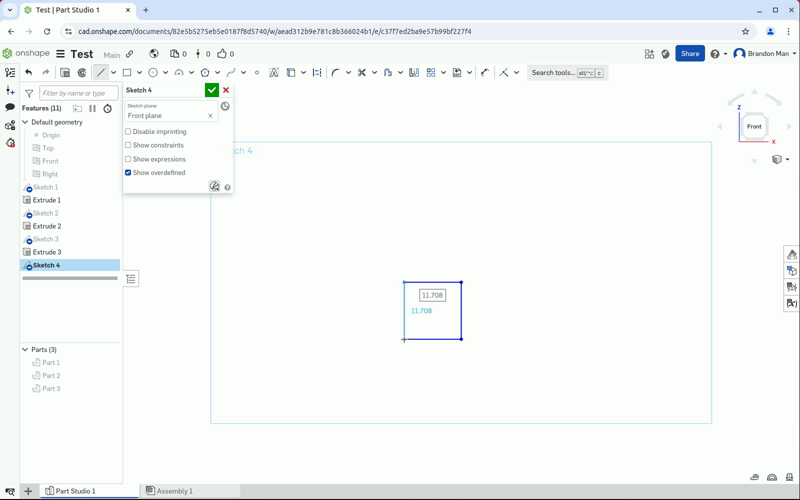
key(esc)
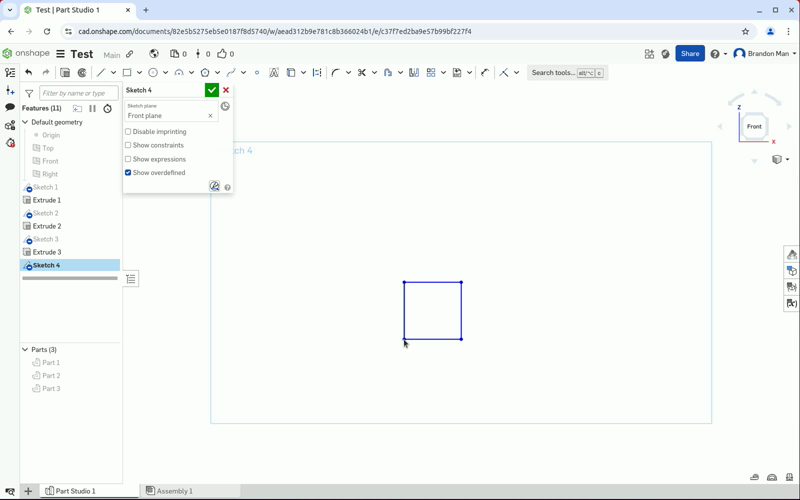
mouse_move(410, 303)
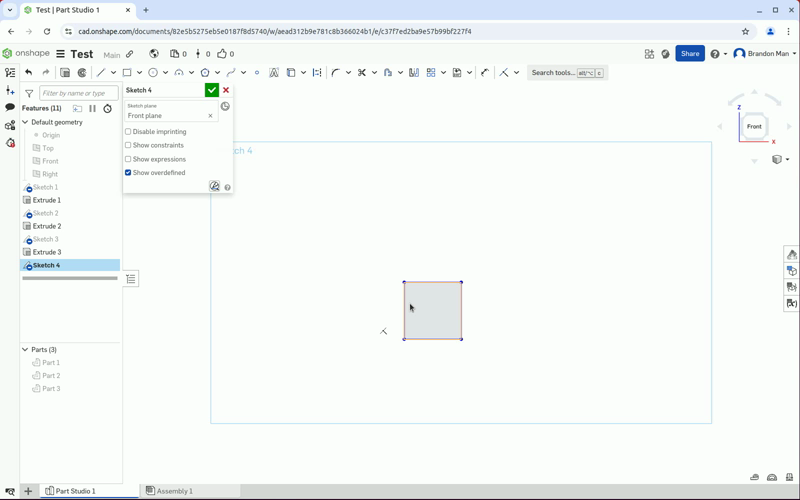
click(410, 303)
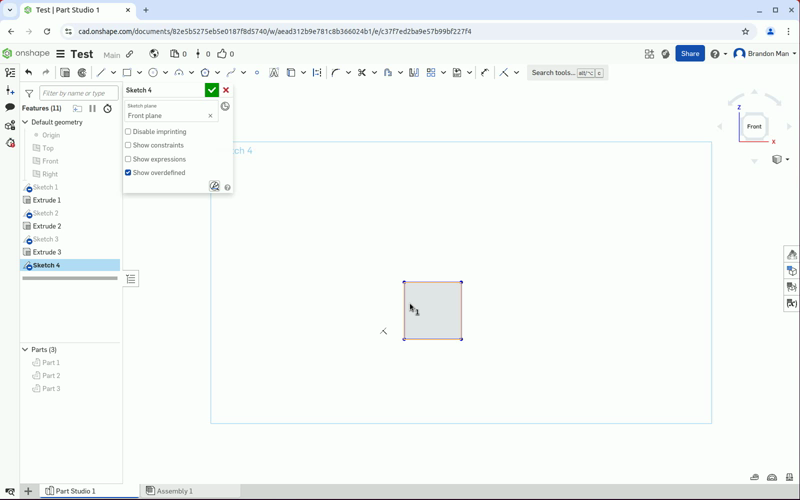
mouse_move(73, 352)
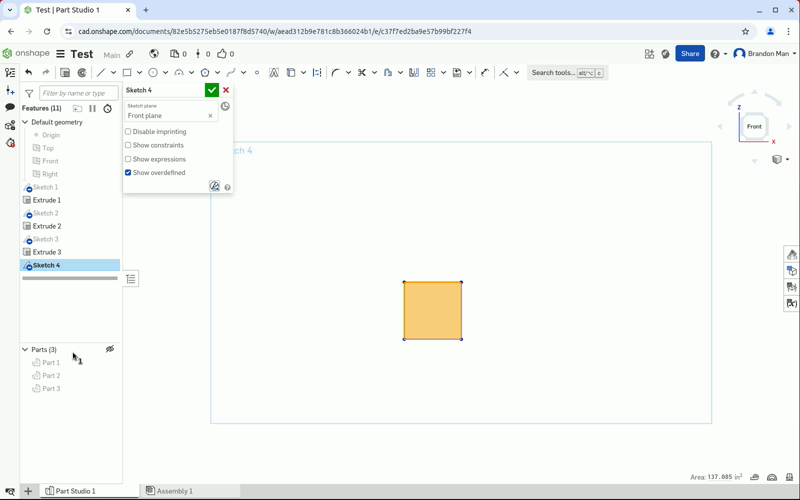
key(shift+y)
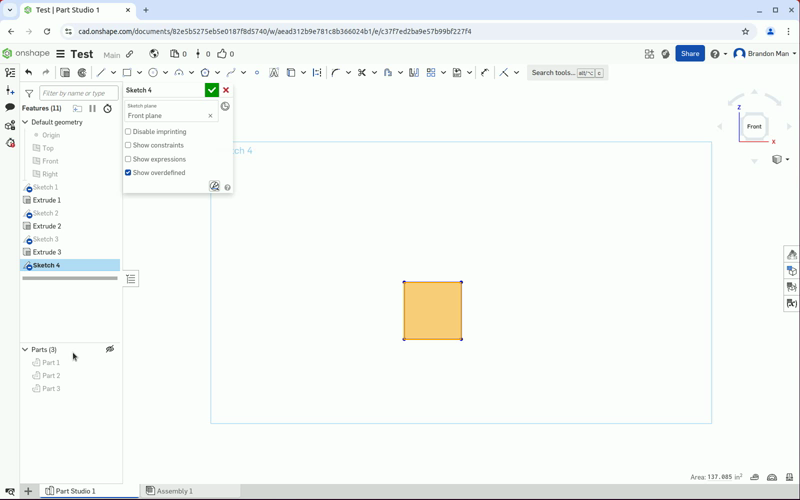
key(shift+e)
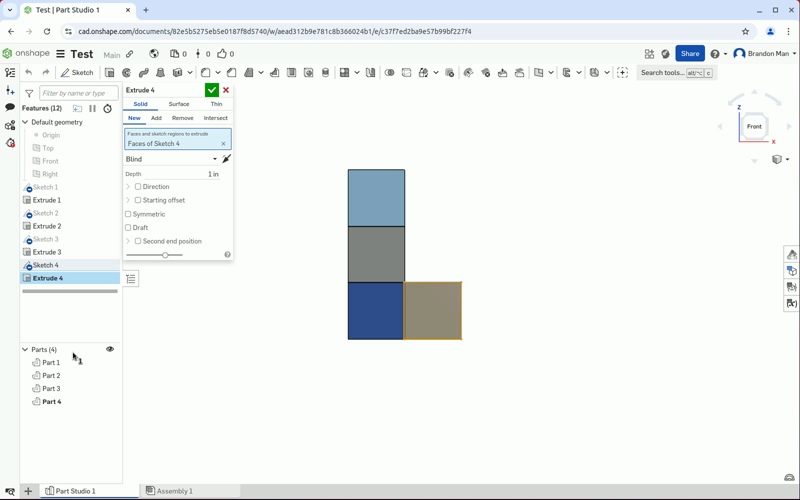
mouse_move(143, 106)
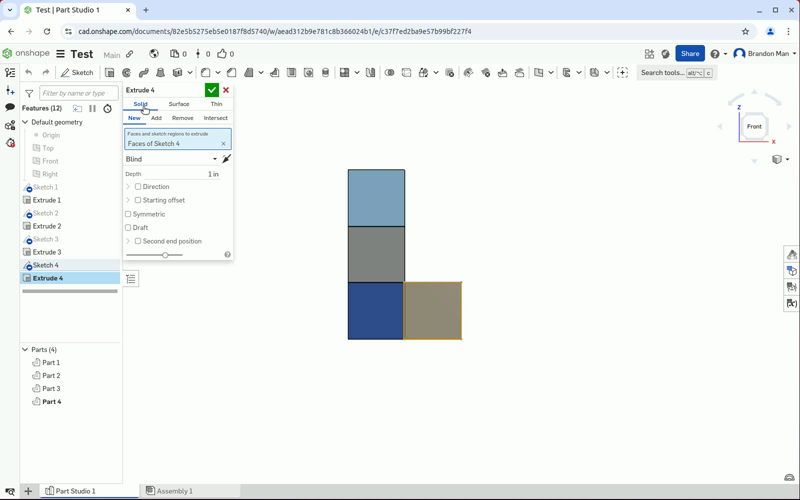
click(143, 106)
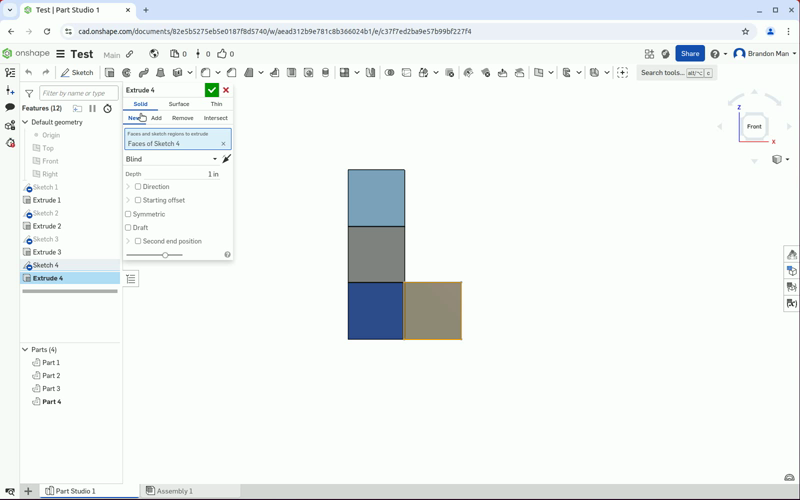
mouse_move(137, 120)
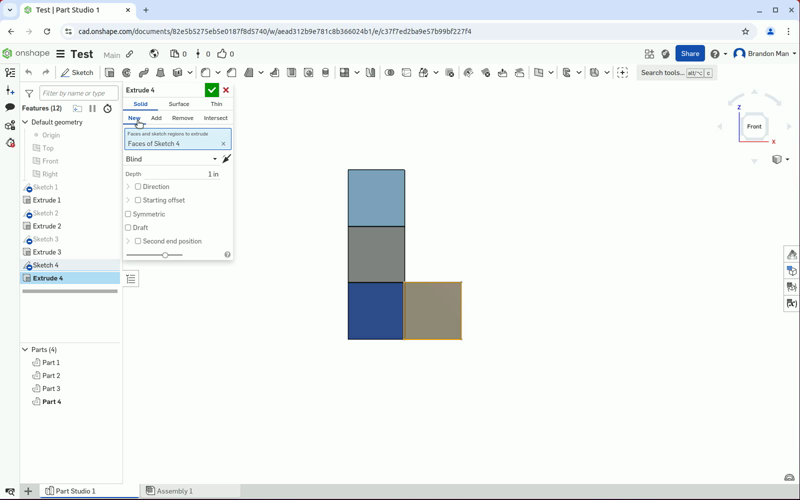
click(137, 120)
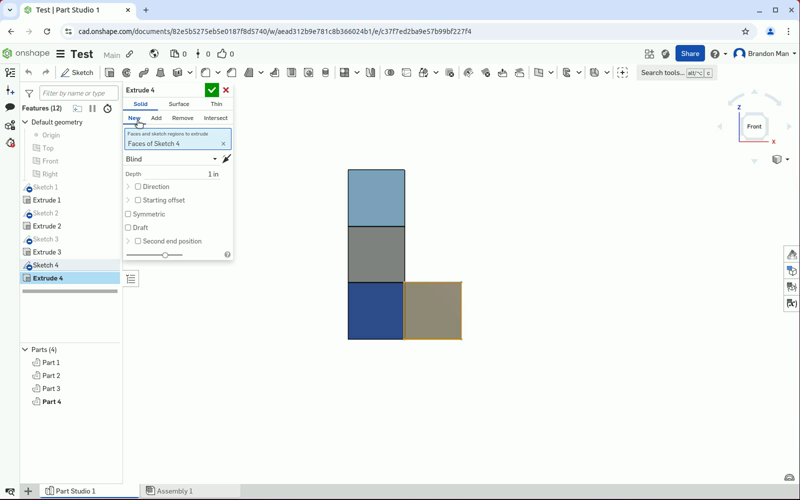
key(tab, 4)
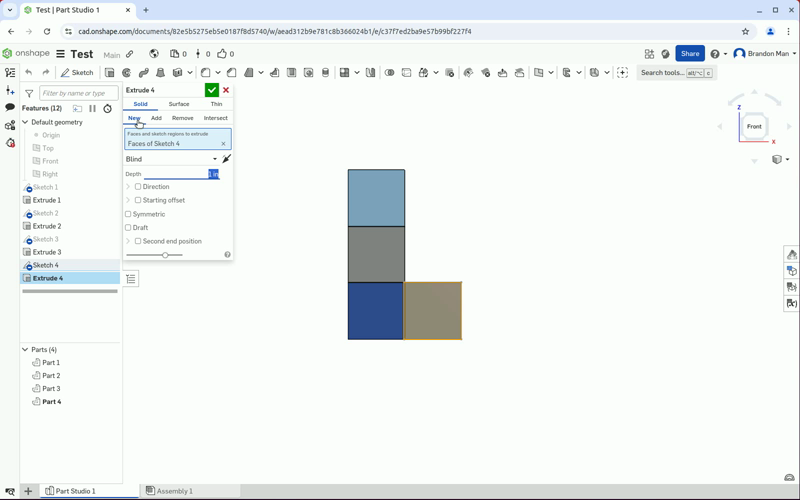
text(11.554)
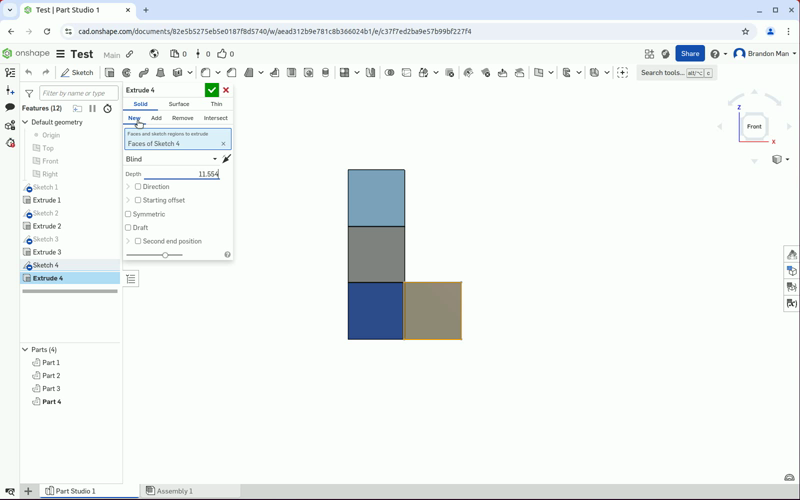
key(enter)
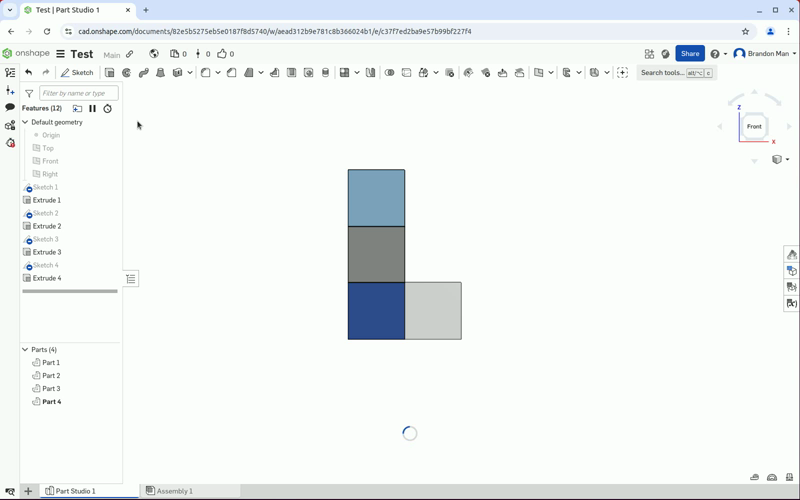
key(shift+h)
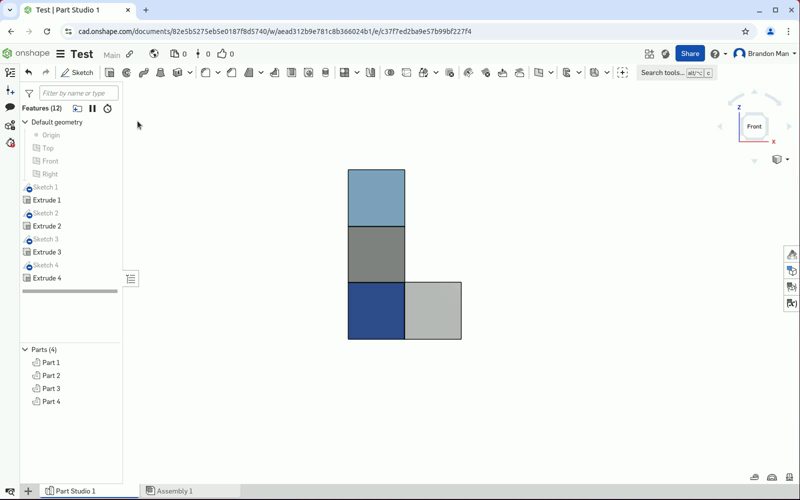
key(shift+h)
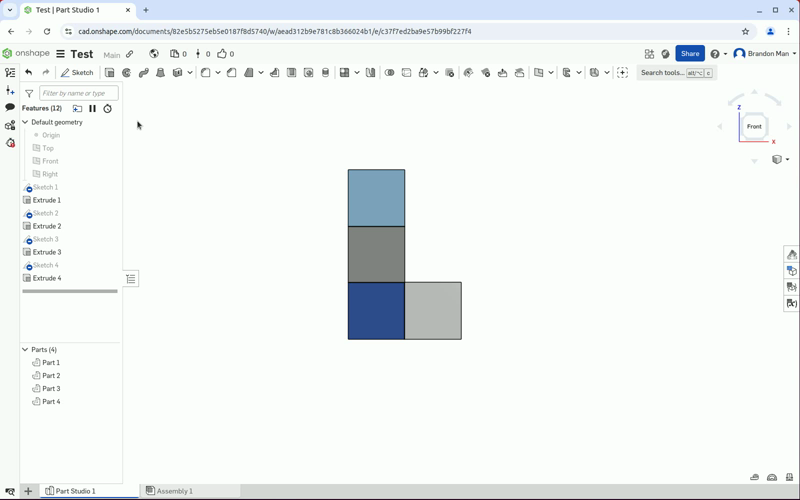
mouse_move(73, 189)
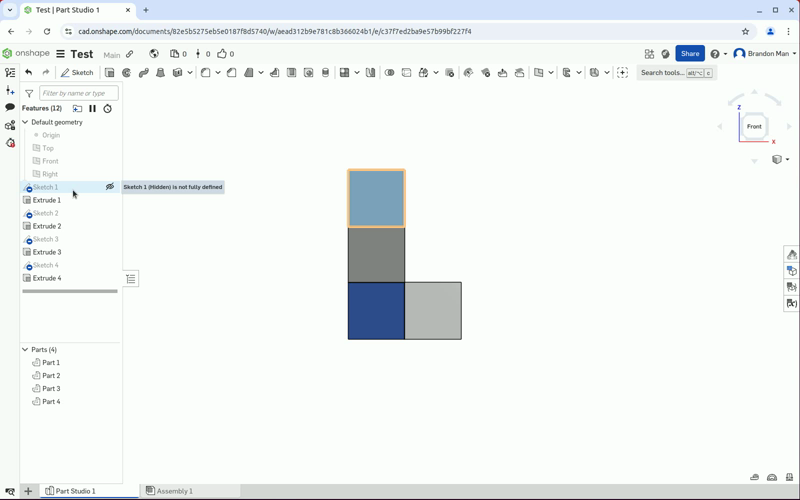
click(73, 189)
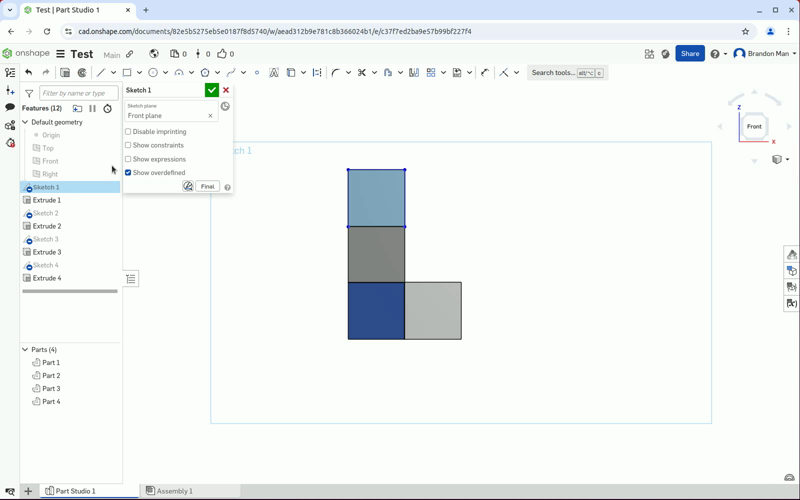
mouse_move(229, 92)
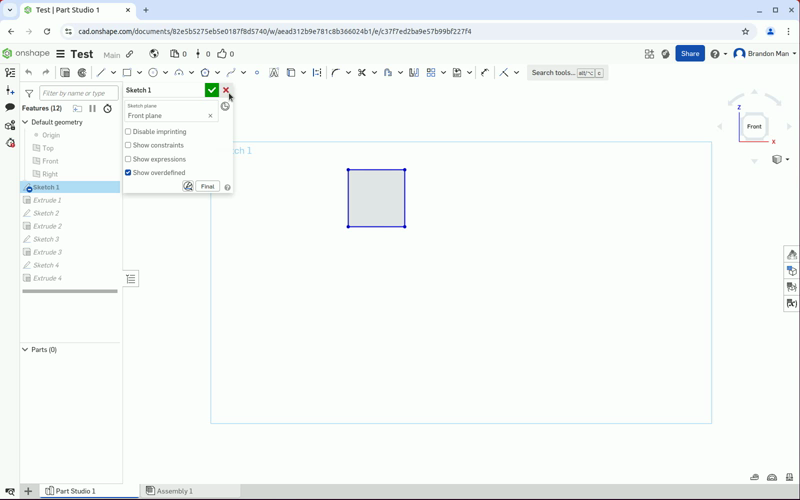
click(229, 92)
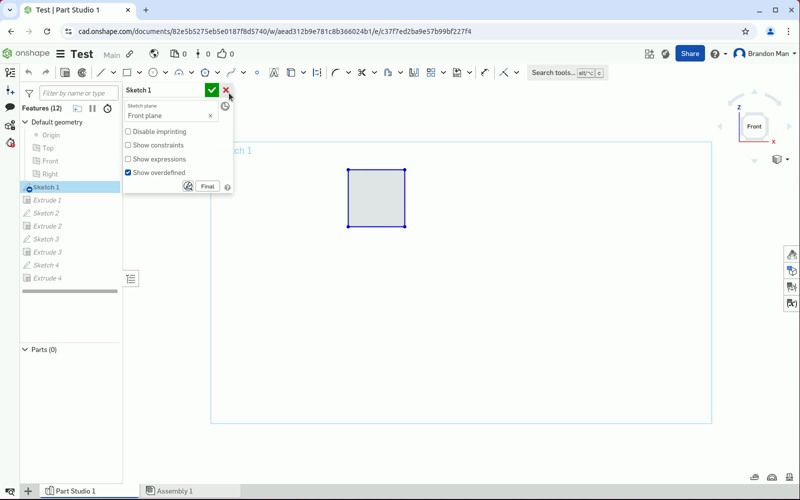
key(shift+s)
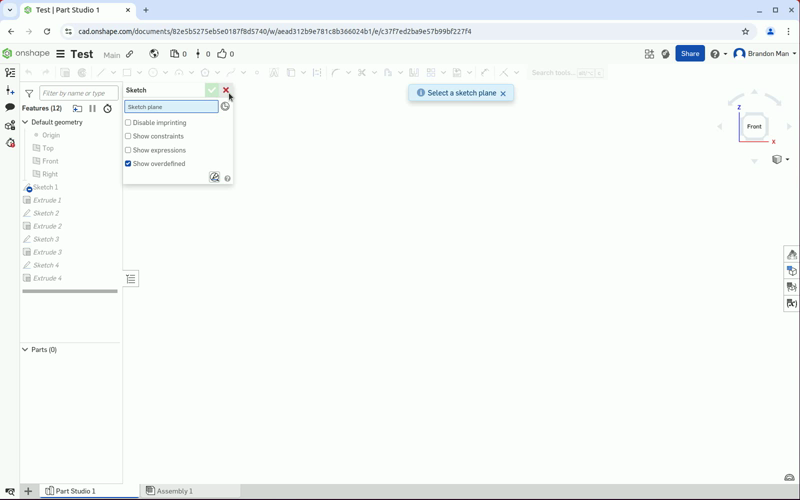
mouse_move(73, 163)
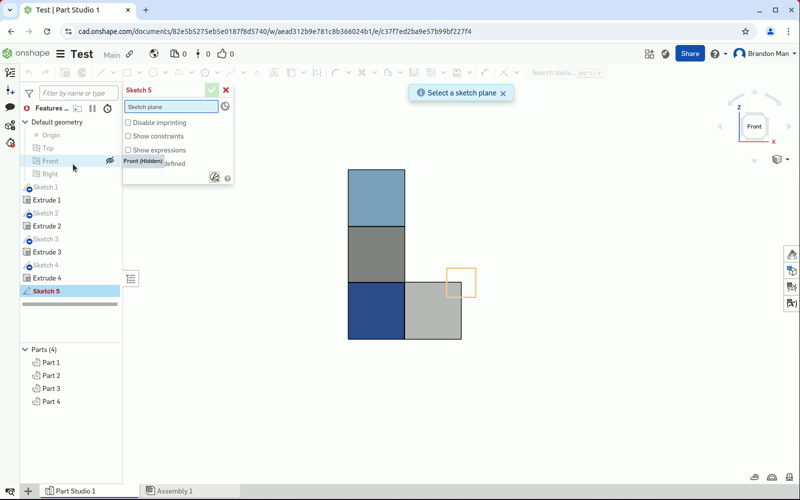
click(73, 163)
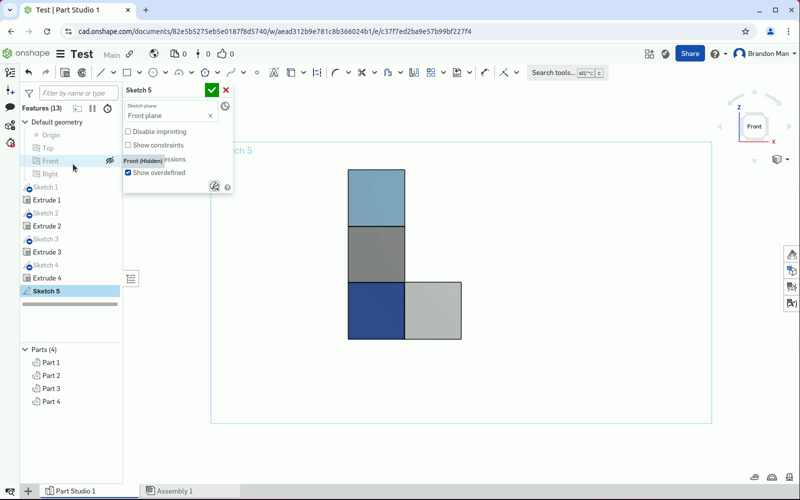
mouse_move(73, 352)
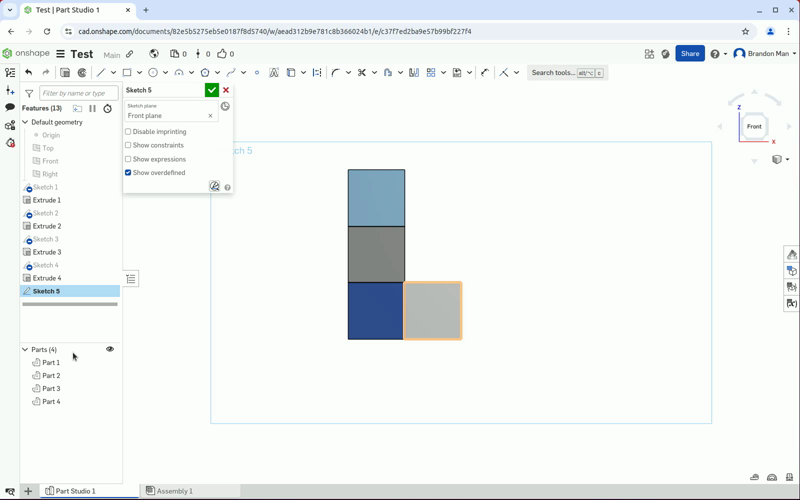
key(y)
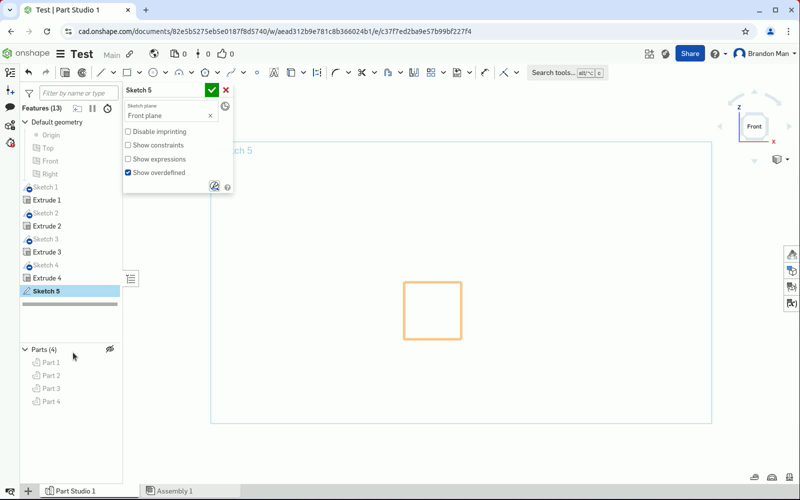
key(l)
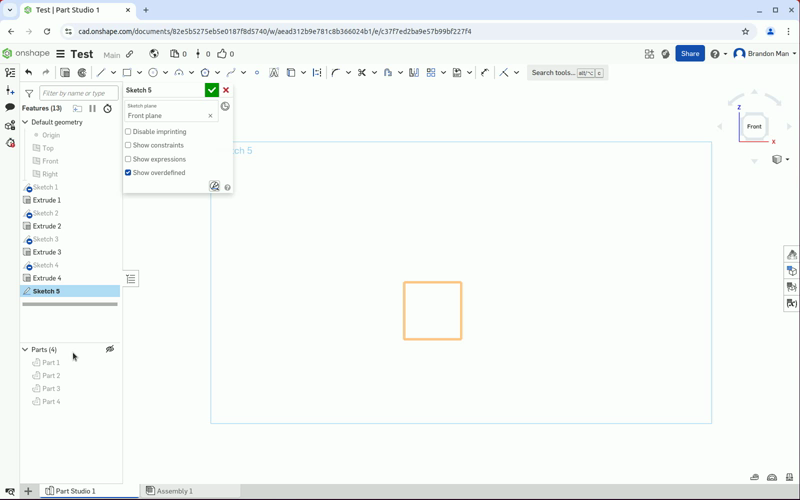
key_down(shift)
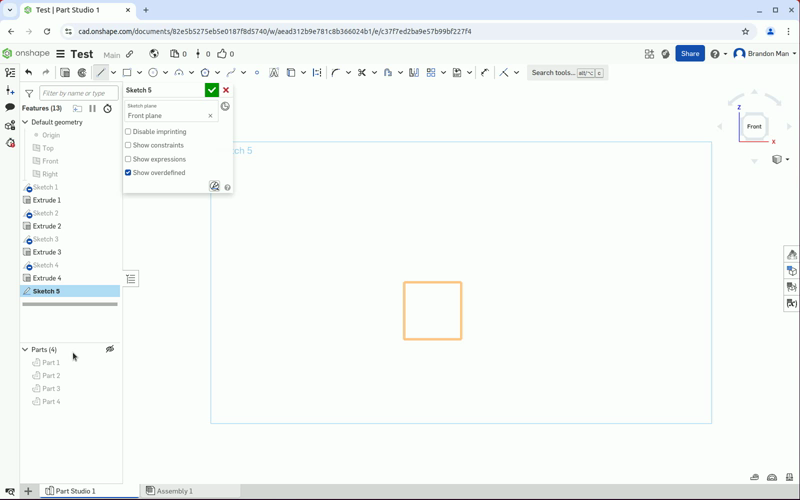
mouse_move(460, 339)
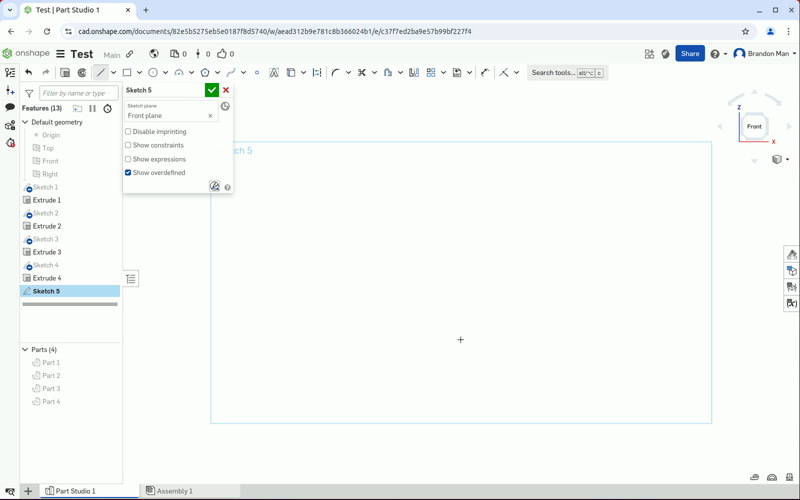
click(460, 339)
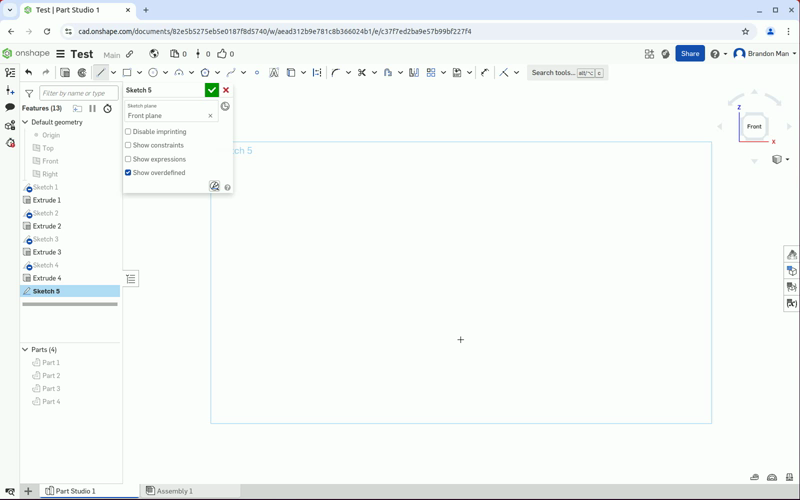
key_up(shift)
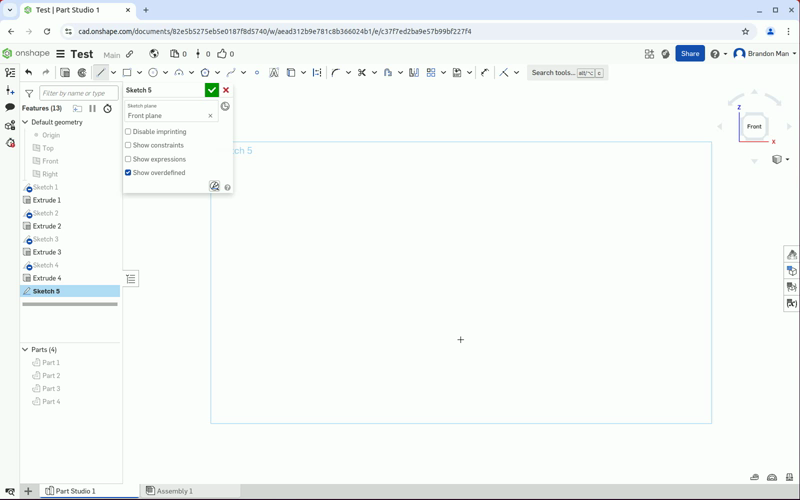
key_down(shift)
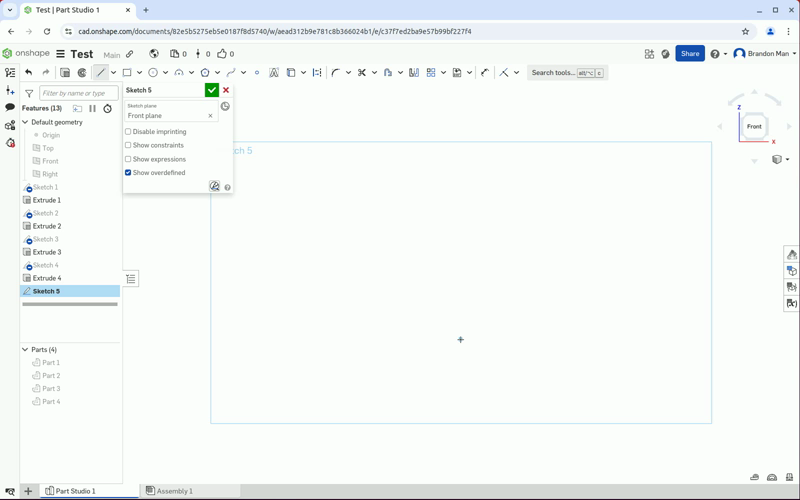
mouse_move(490, 339)
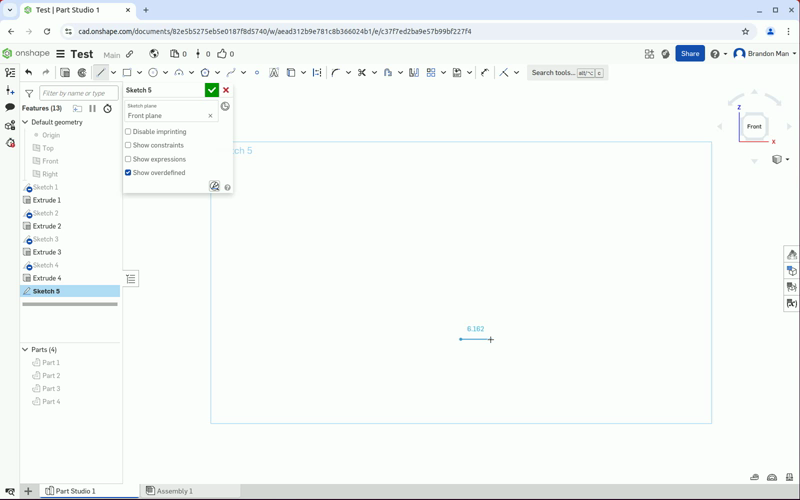
mouse_move(517, 339)
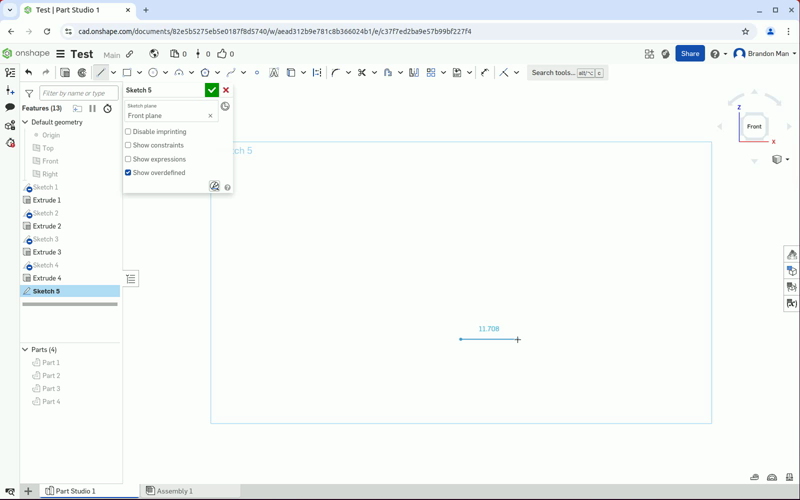
click(517, 339)
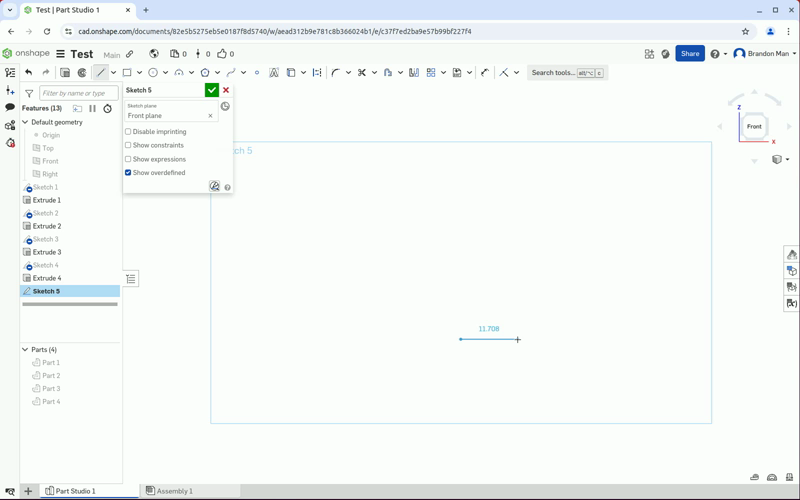
key_up(shift)
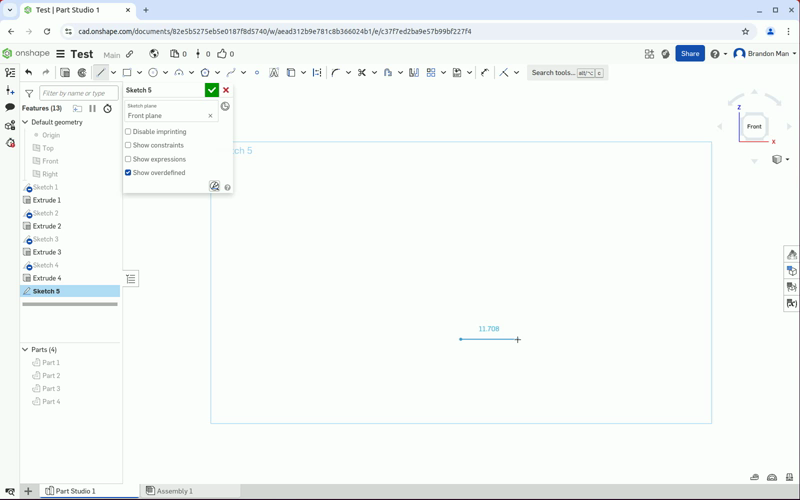
key_down(shift)
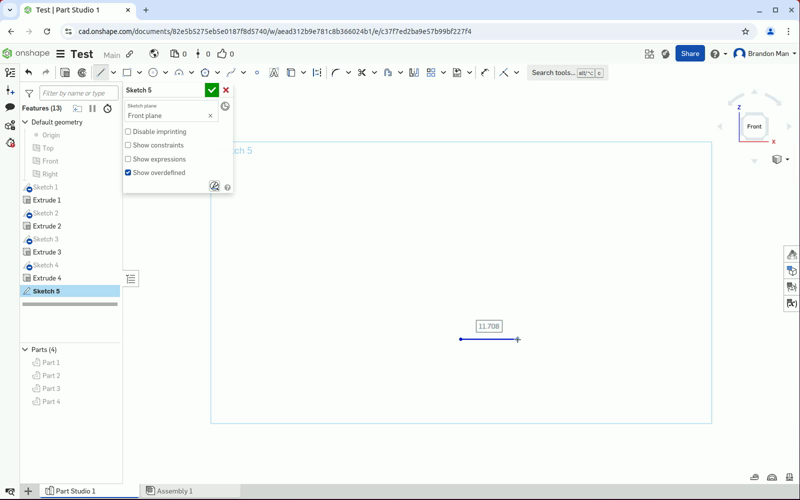
mouse_move(547, 339)
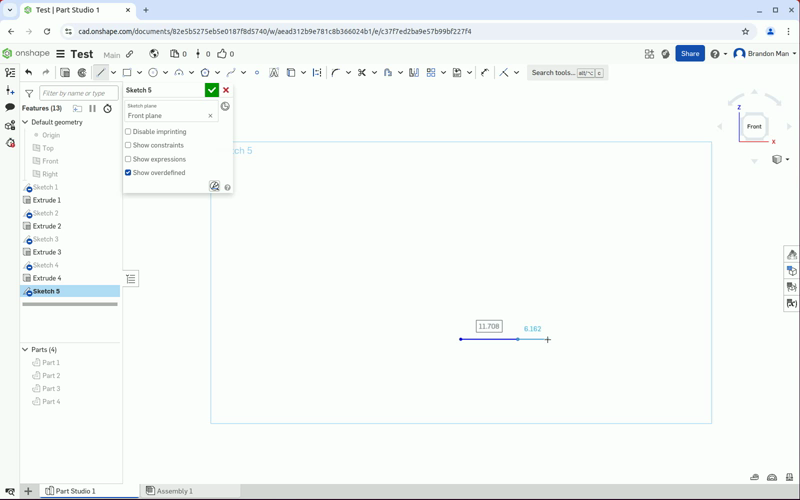
mouse_move(517, 282)
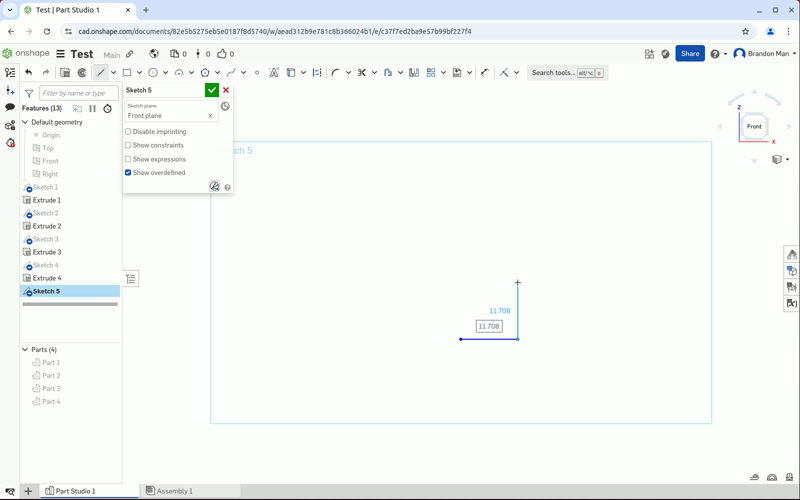
click(517, 282)
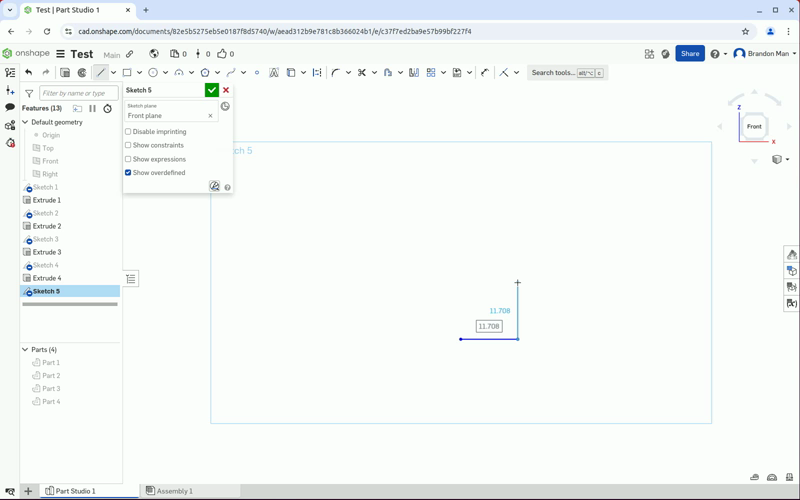
key_up(shift)
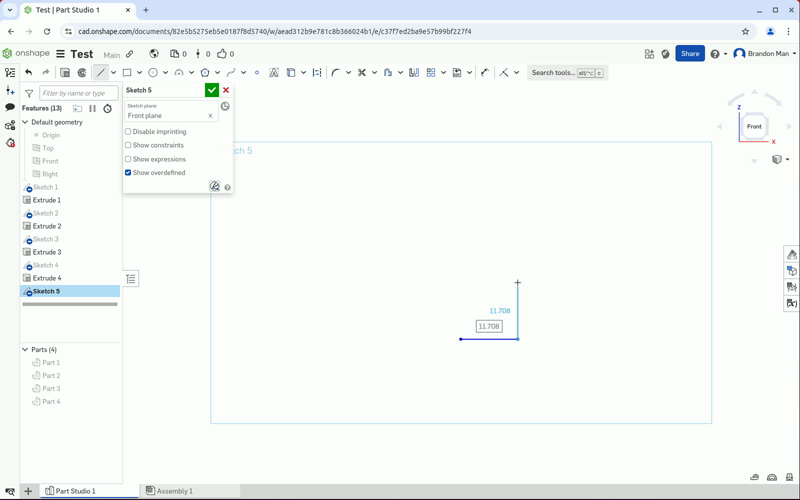
key_down(shift)
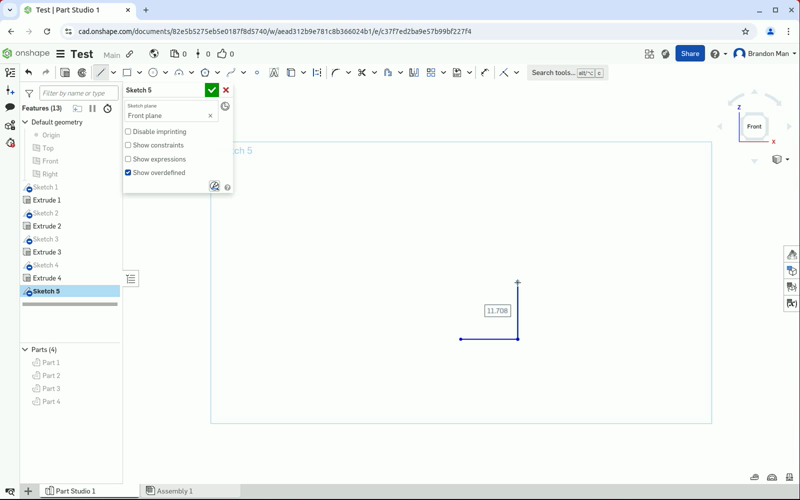
mouse_move(547, 282)
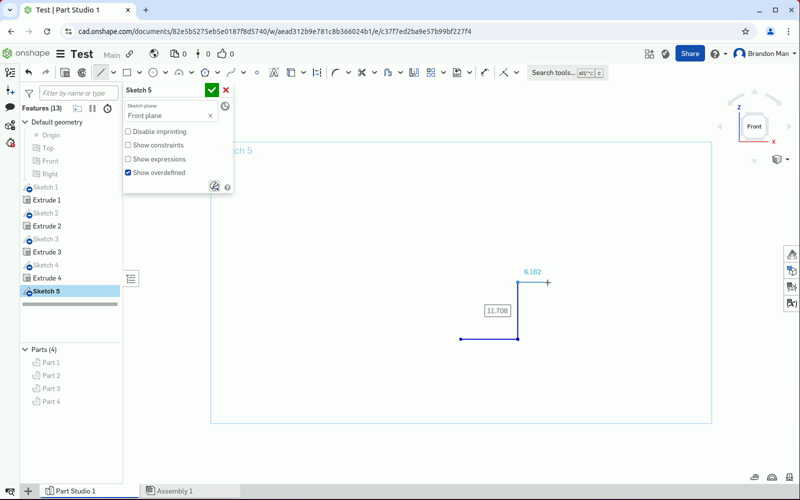
mouse_move(460, 282)
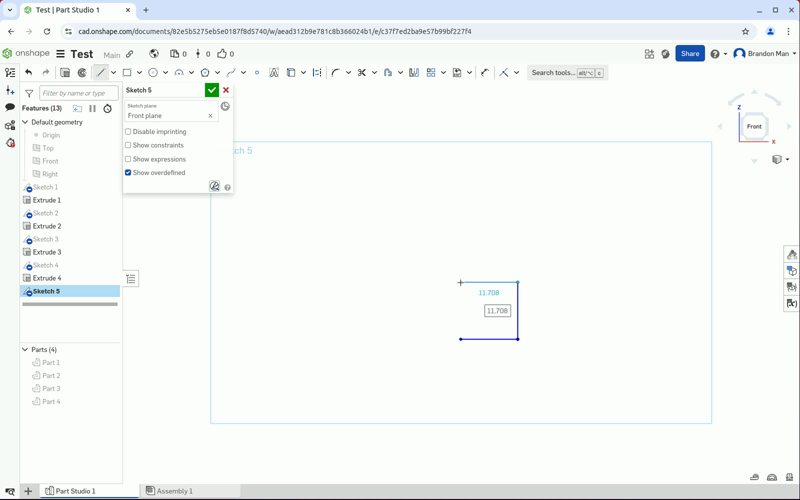
click(460, 282)
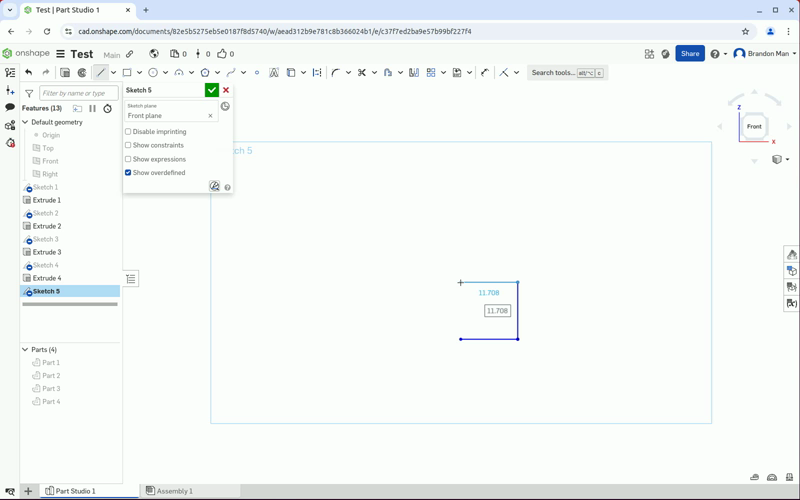
key_up(shift)
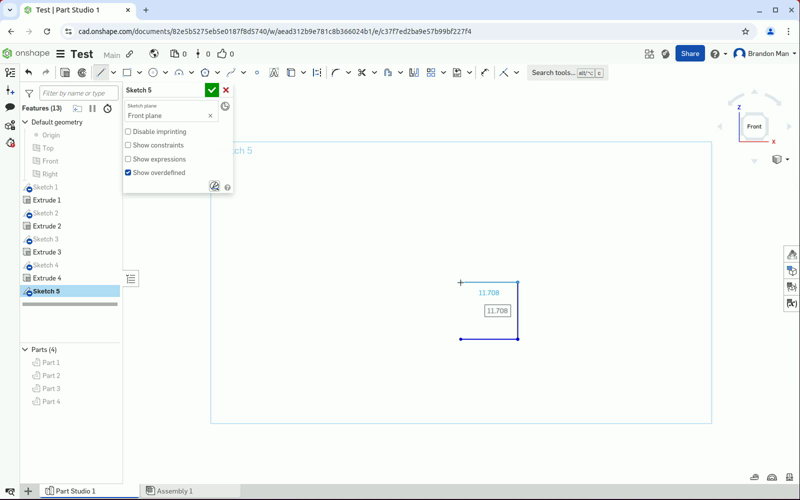
mouse_move(490, 282)
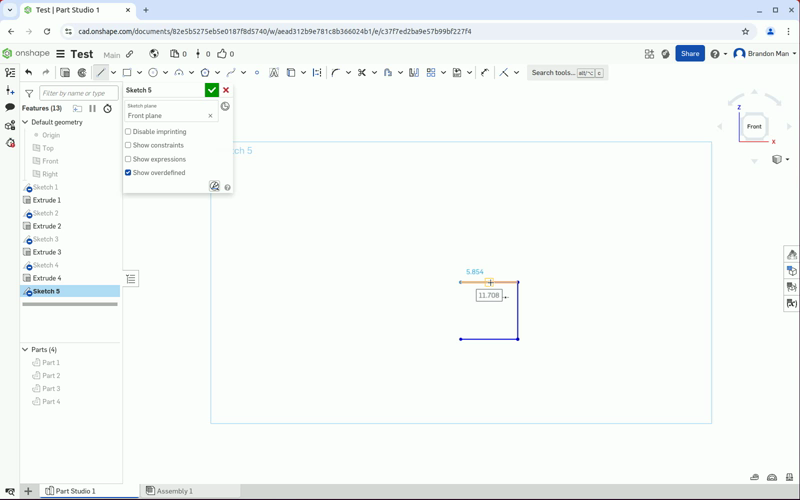
key_down(shift)
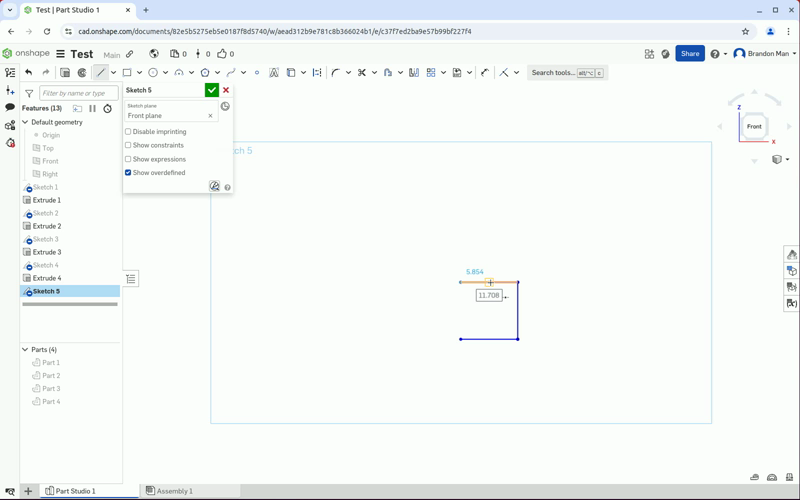
mouse_move(460, 339)
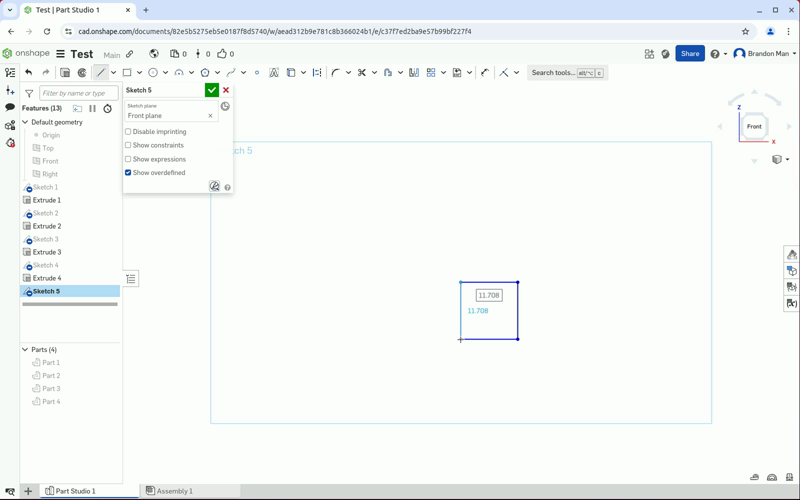
key_up(shift)
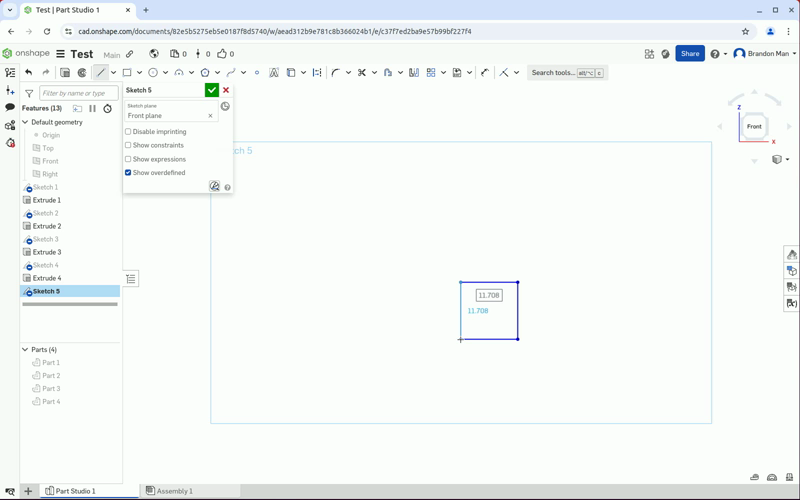
click(460, 339)
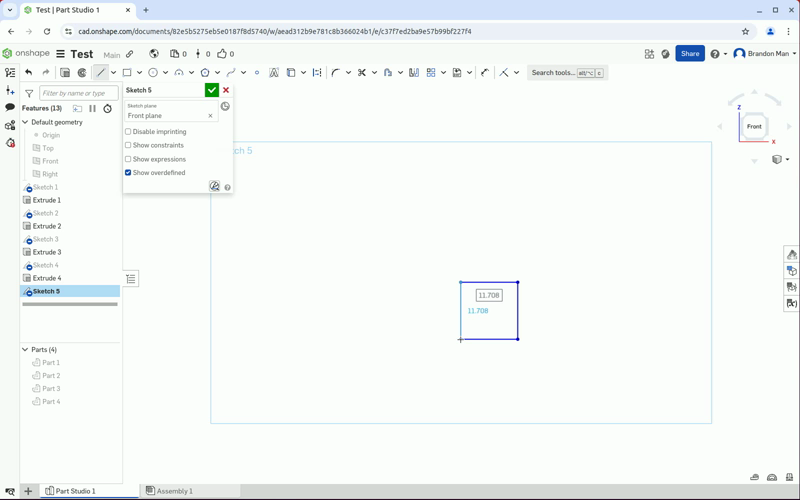
key(esc)
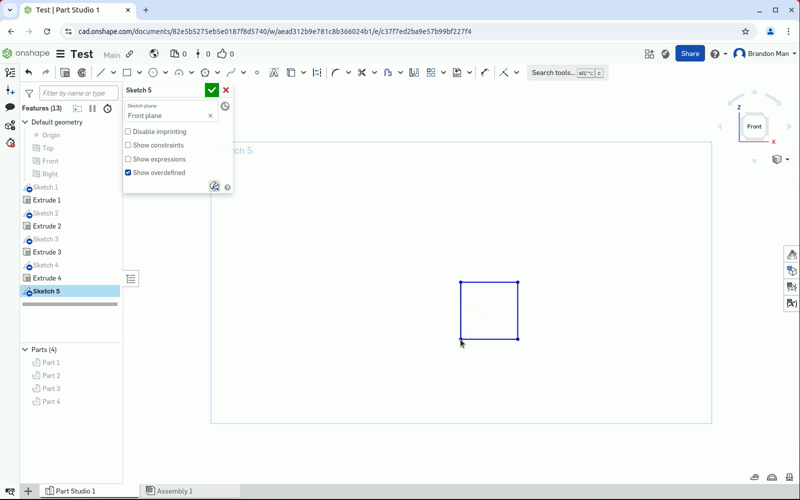
mouse_move(508, 288)
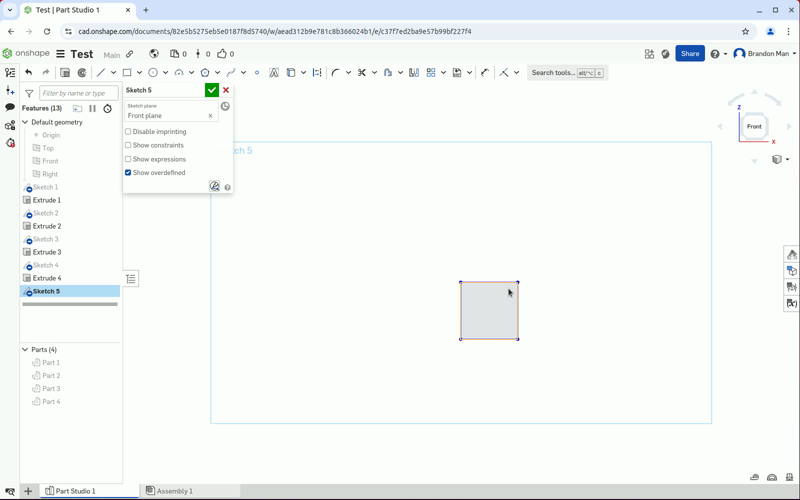
click(508, 288)
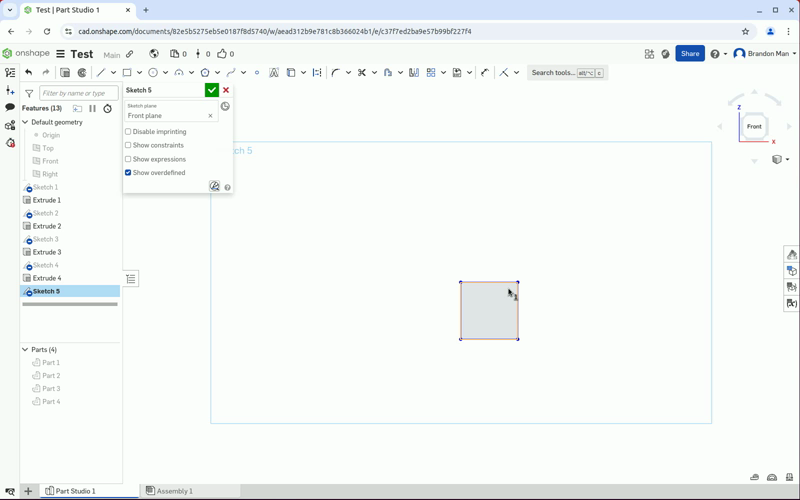
mouse_move(73, 352)
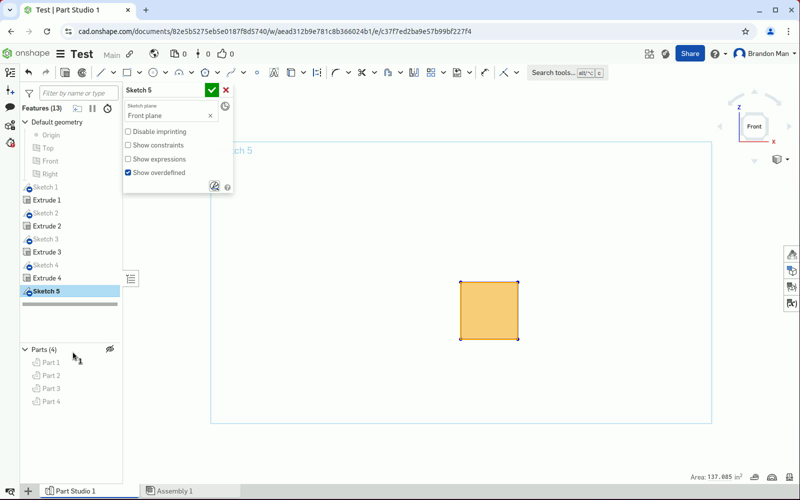
key(shift+y)
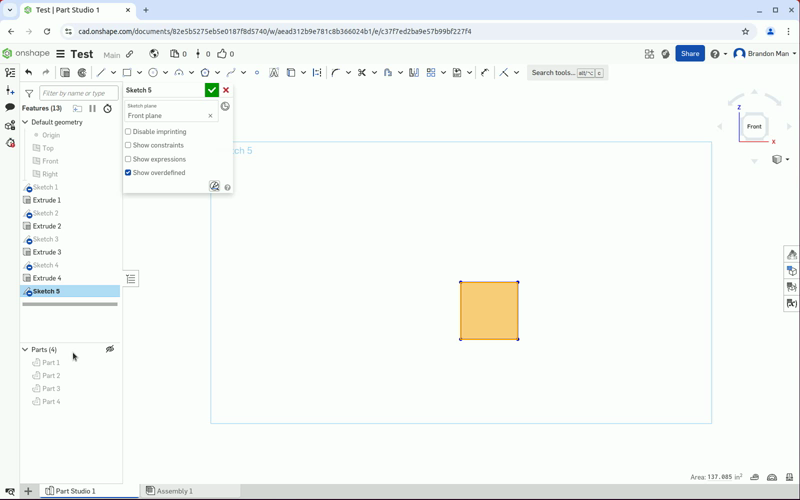
key(shift+e)
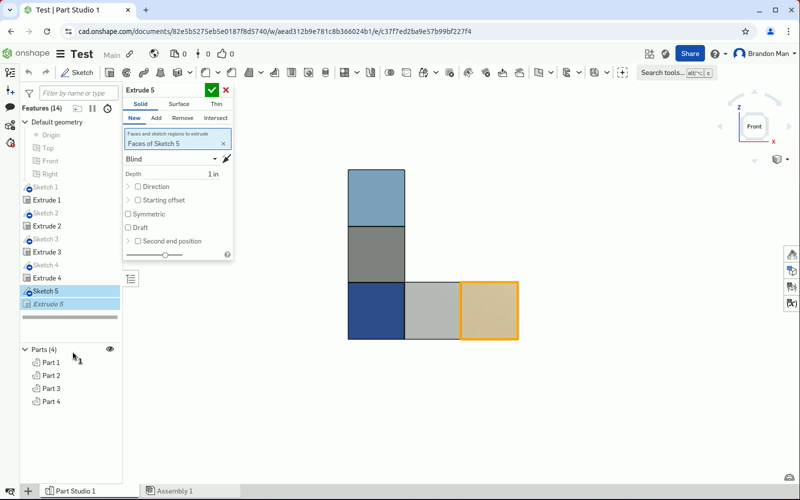
mouse_move(143, 106)
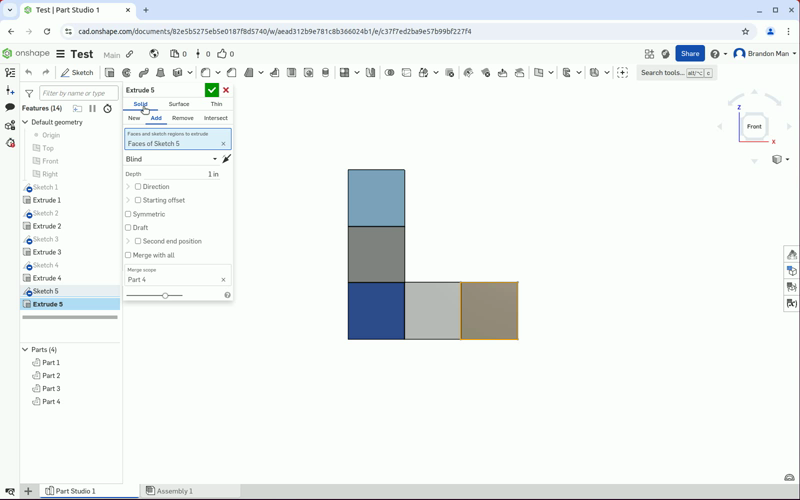
click(143, 106)
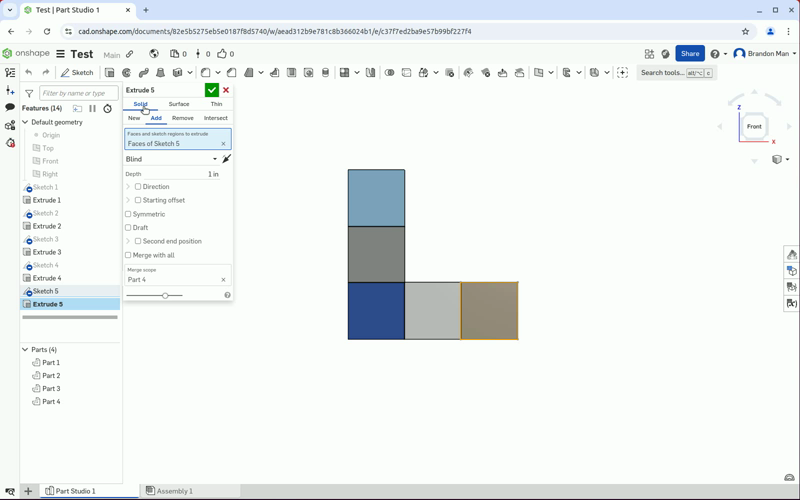
mouse_move(137, 120)
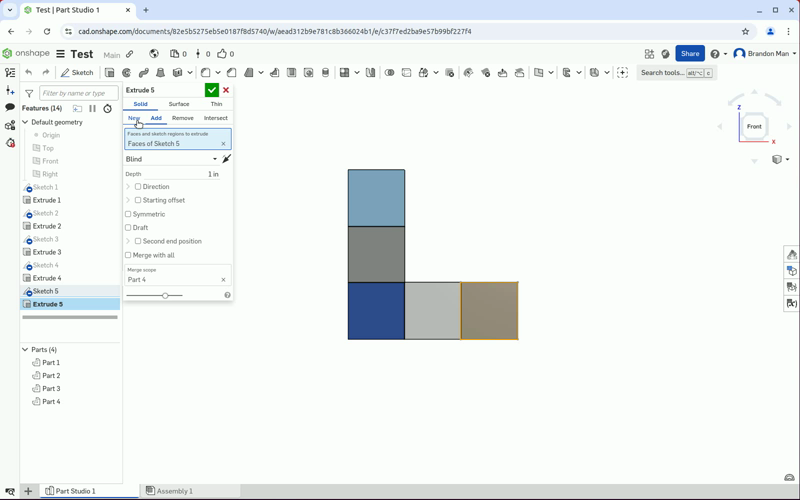
click(137, 120)
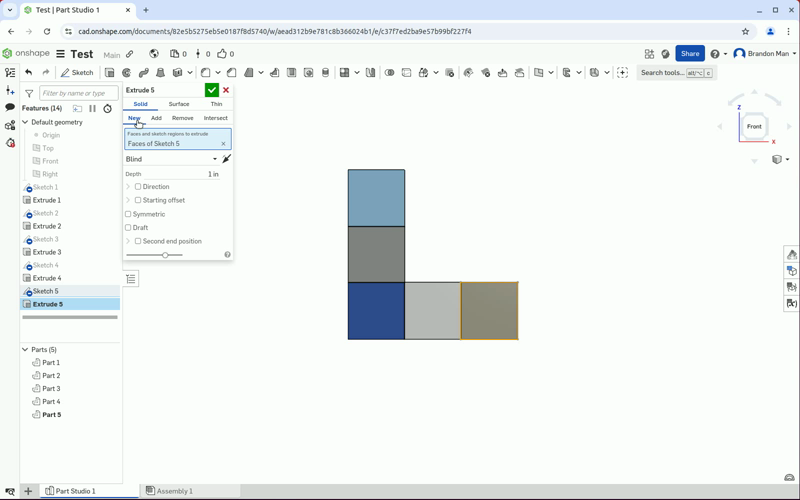
key(tab, 4)
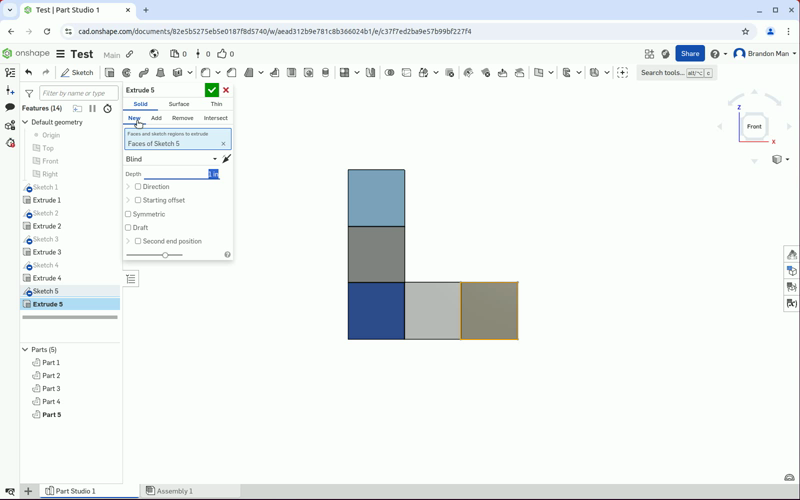
text(11.554)
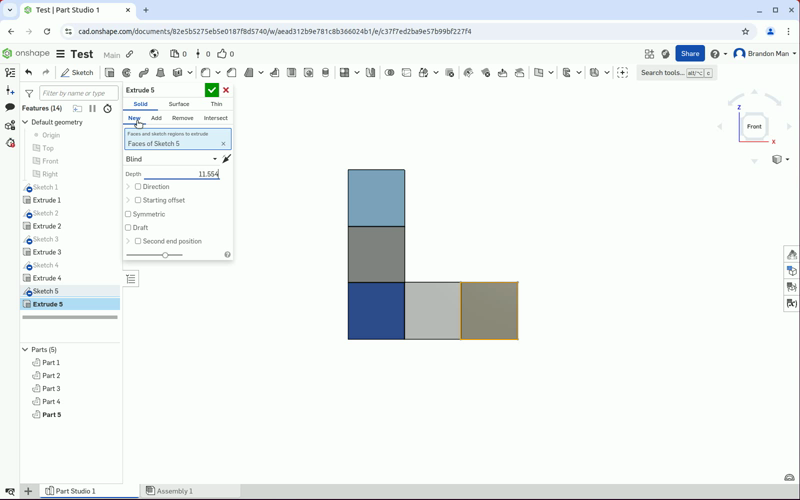
key(enter)
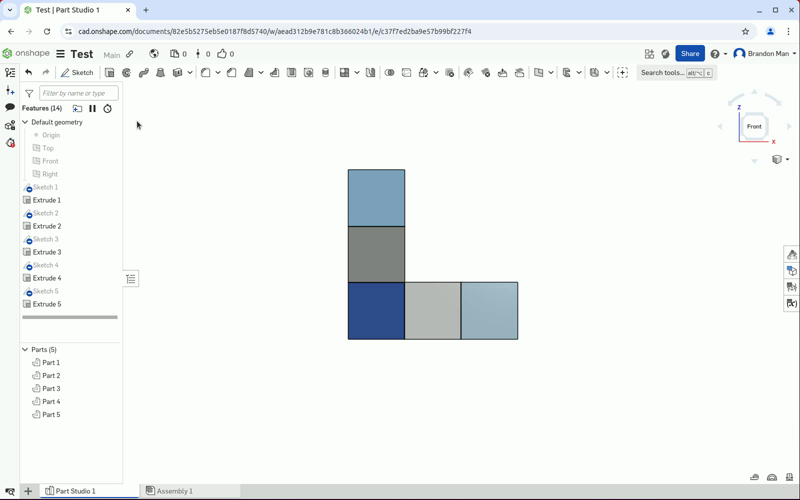
key(shift+h)
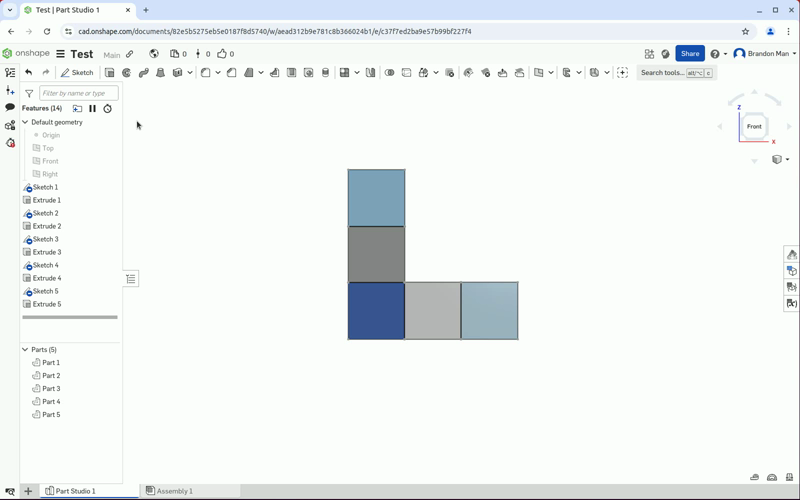
key(shift+h)
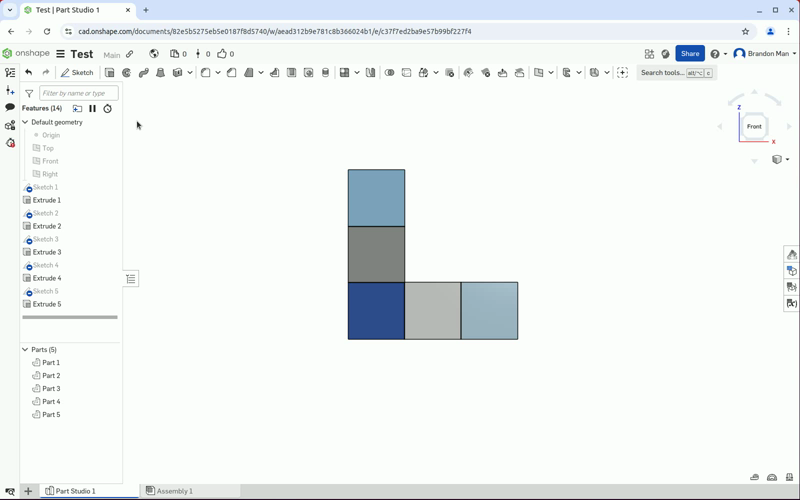
mouse_move(73, 189)
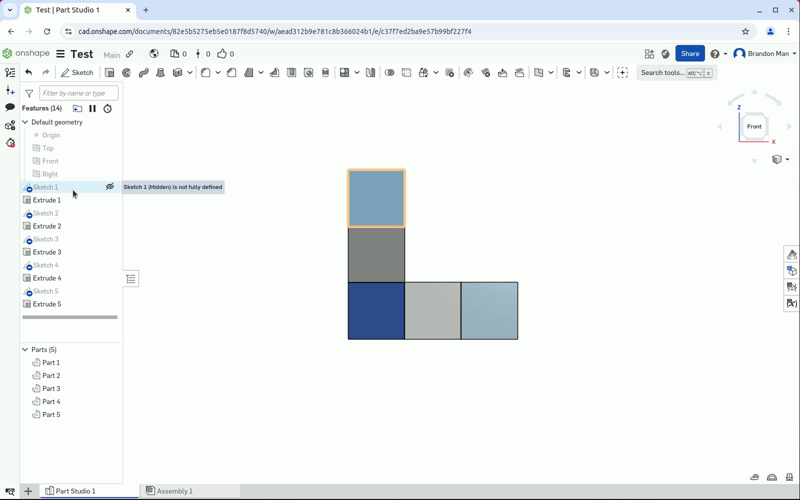
click(73, 189)
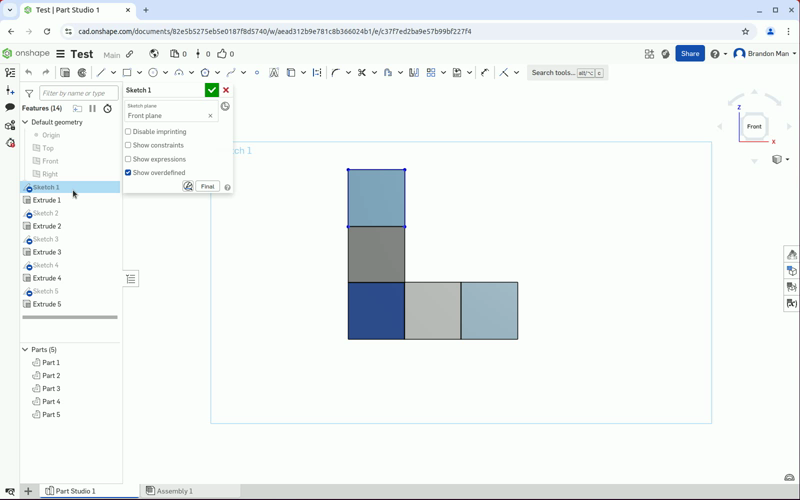
mouse_move(229, 92)
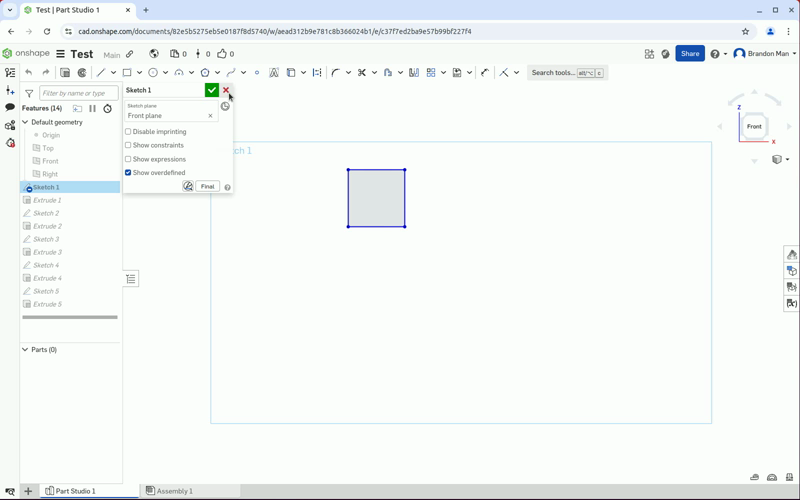
click(229, 92)
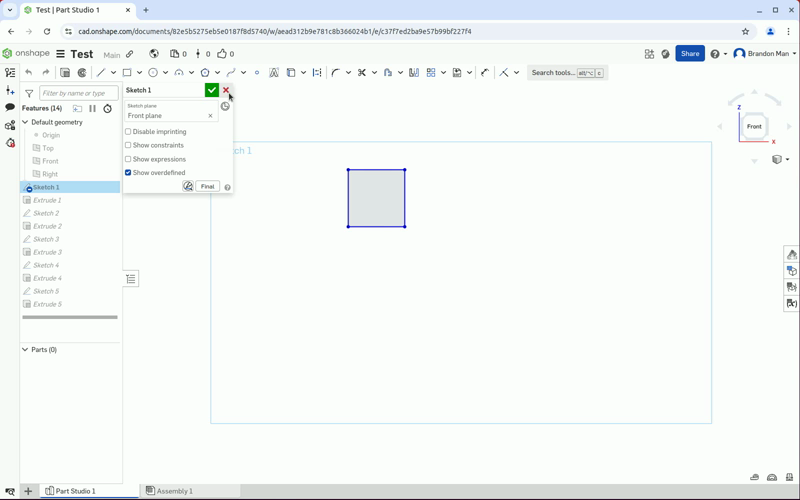
key(shift+s)
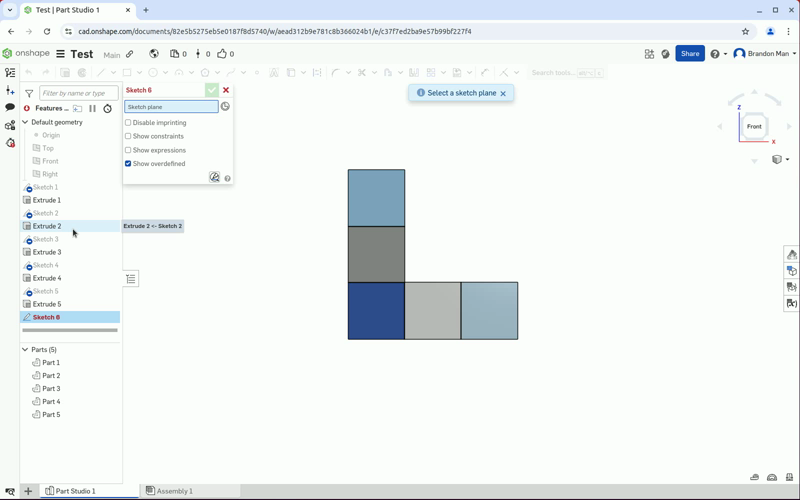
scroll(3)
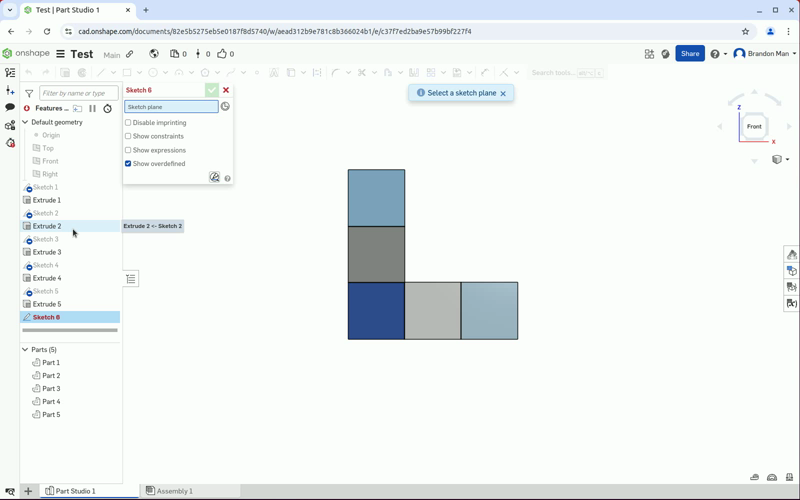
mouse_move(73, 163)
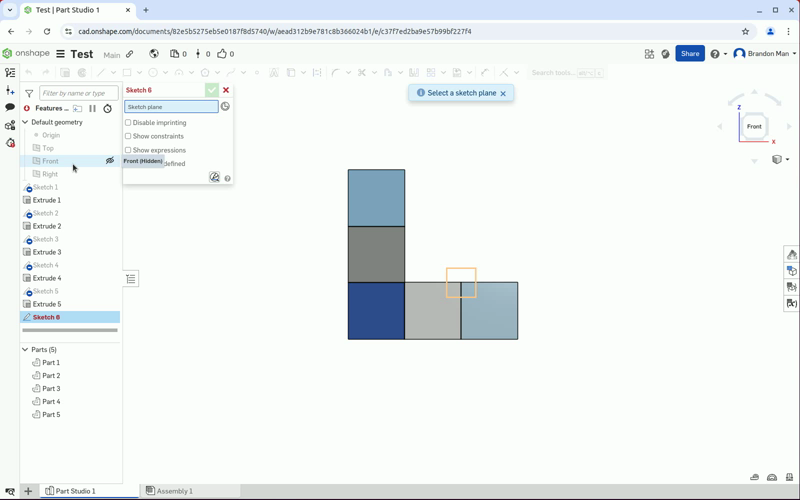
click(73, 163)
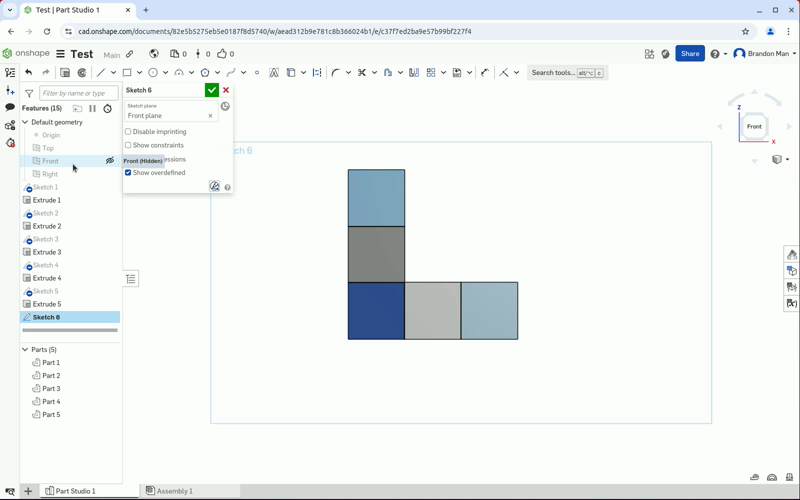
mouse_move(73, 352)
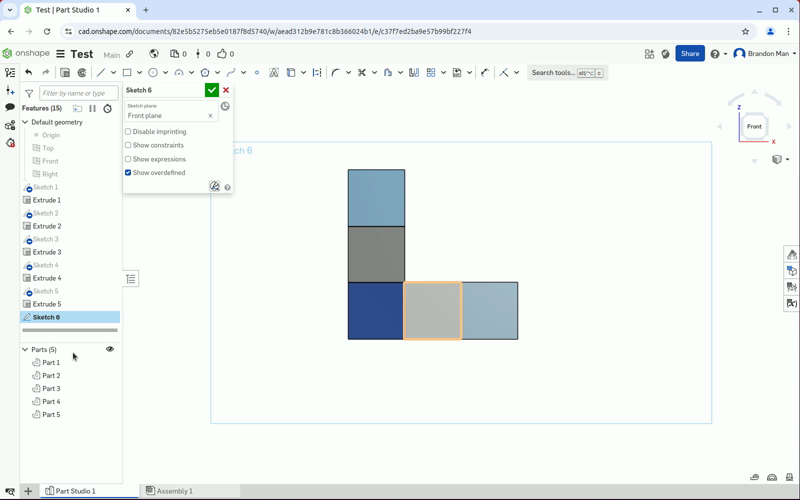
key(y)
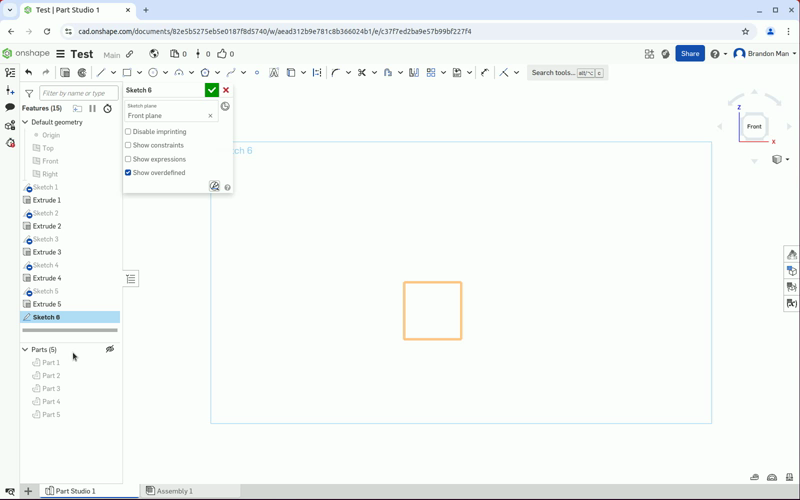
key(l)
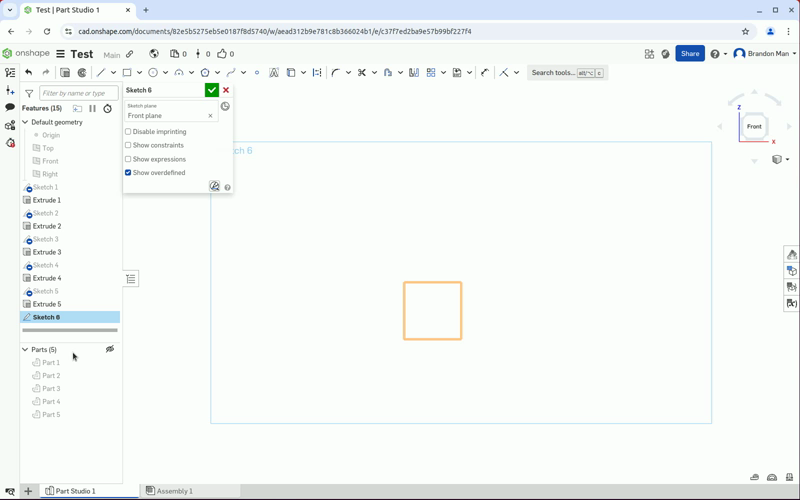
key_down(shift)
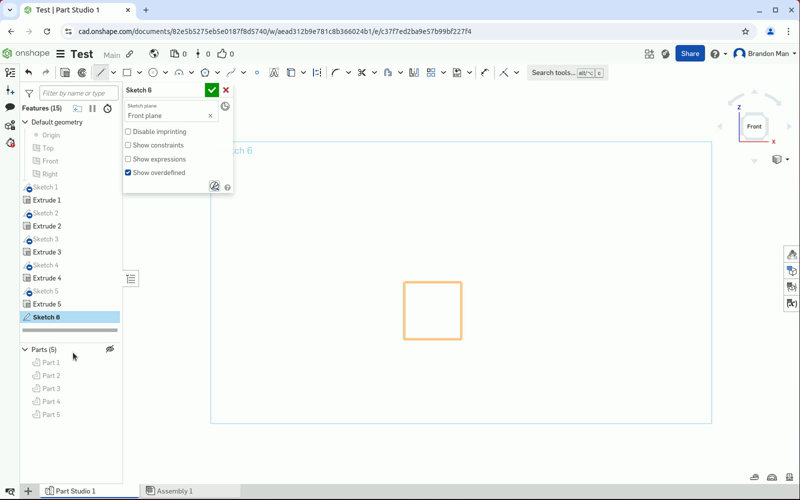
mouse_move(460, 282)
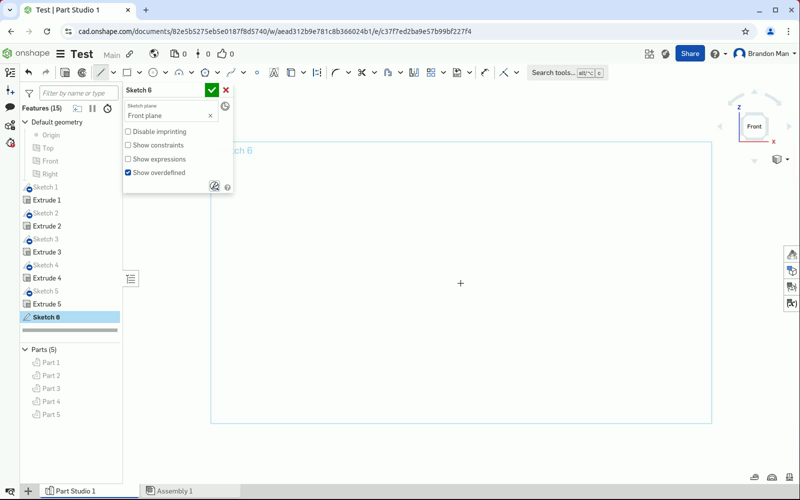
click(460, 282)
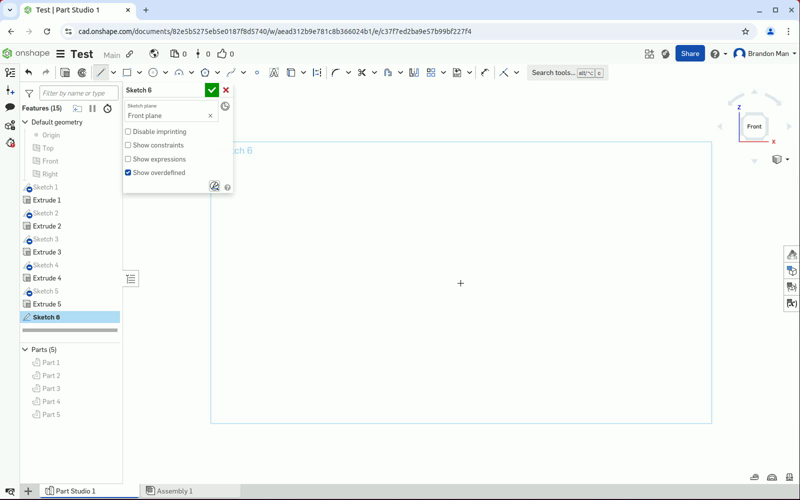
key_up(shift)
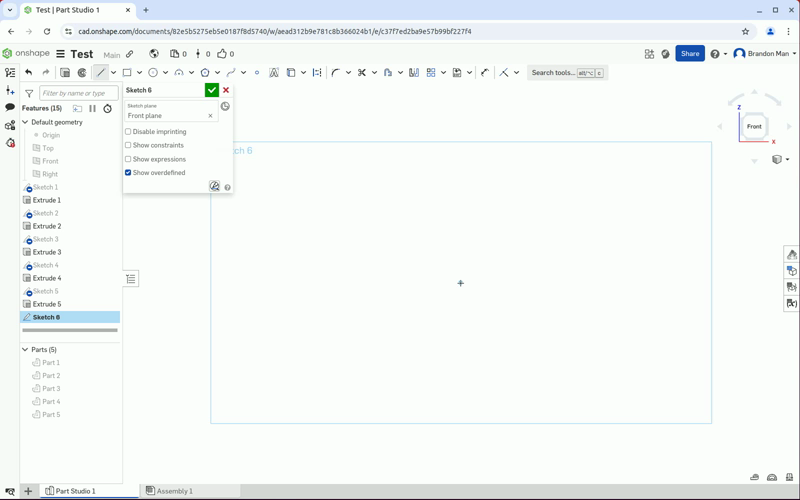
key_down(shift)
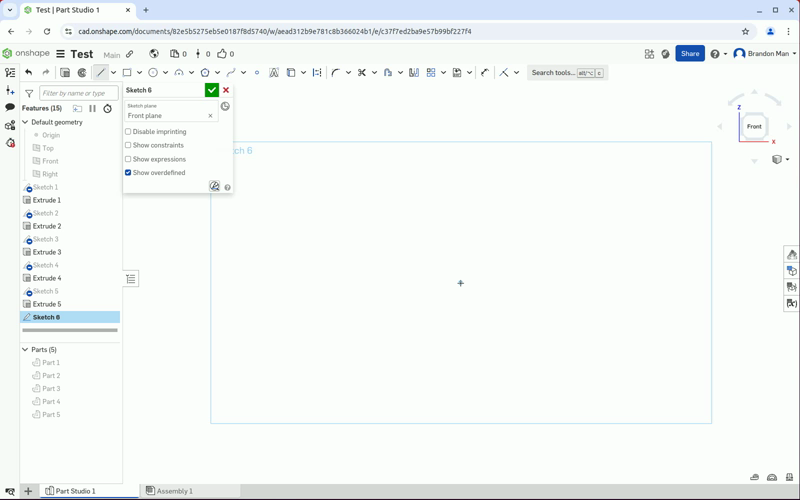
mouse_move(490, 282)
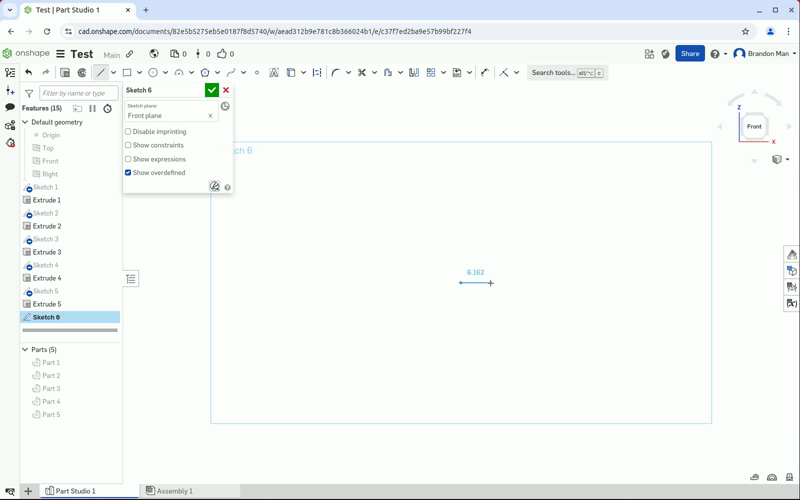
mouse_move(517, 282)
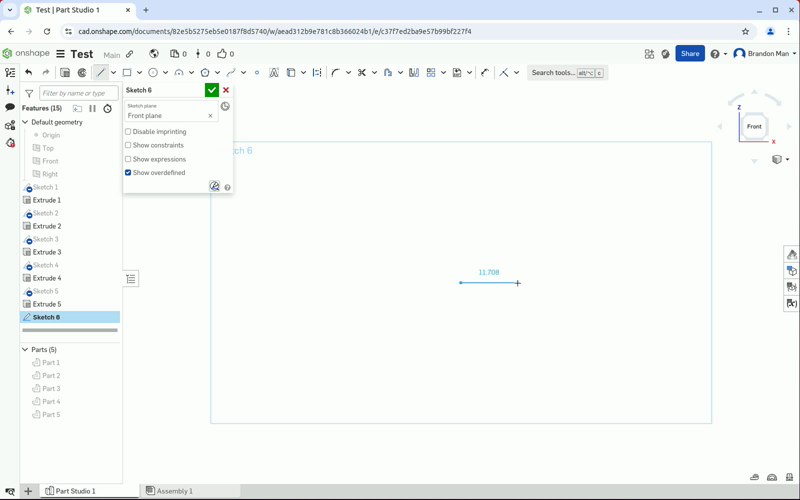
click(517, 282)
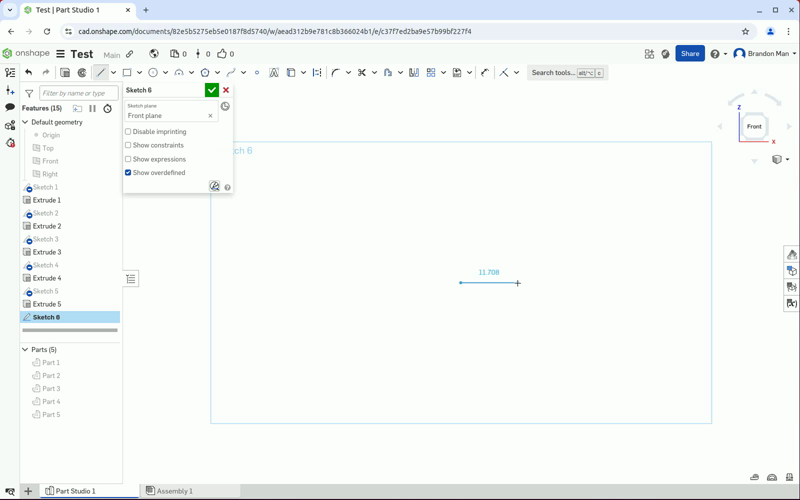
key_up(shift)
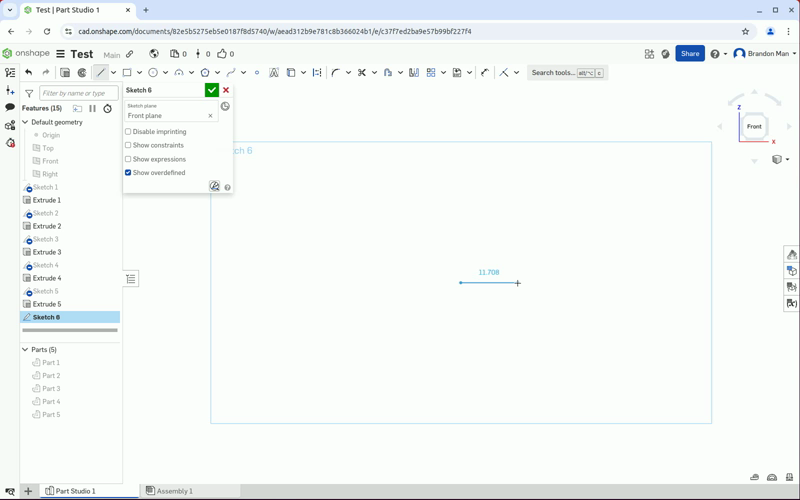
key_down(shift)
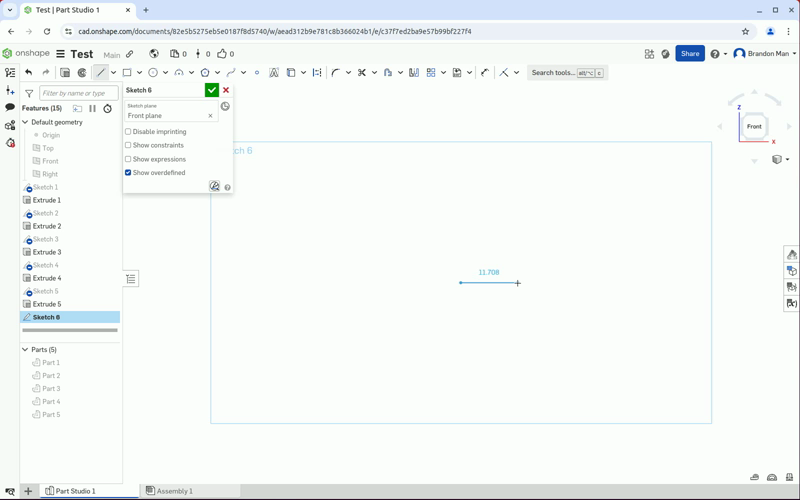
mouse_move(547, 282)
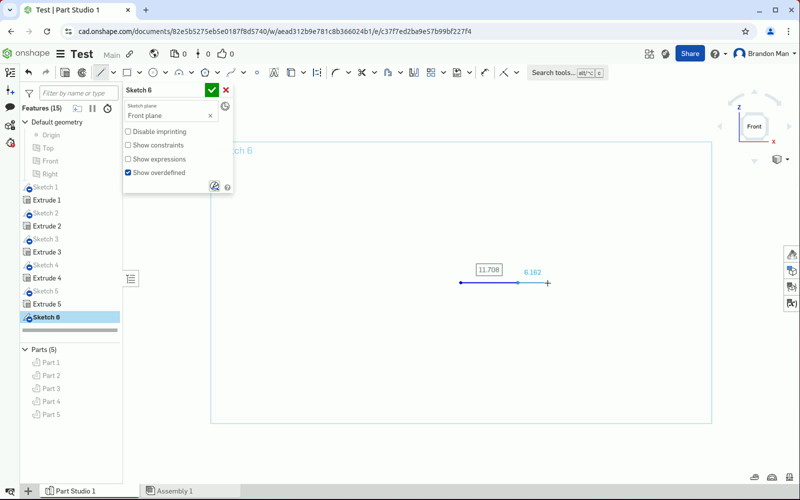
mouse_move(517, 226)
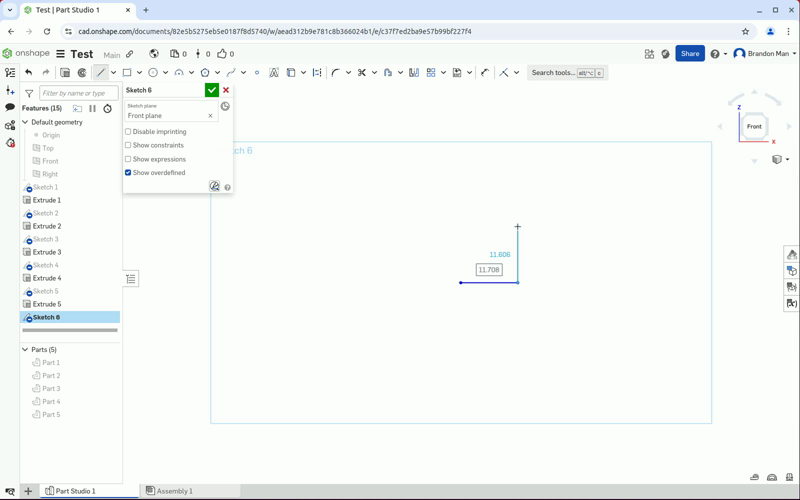
click(517, 226)
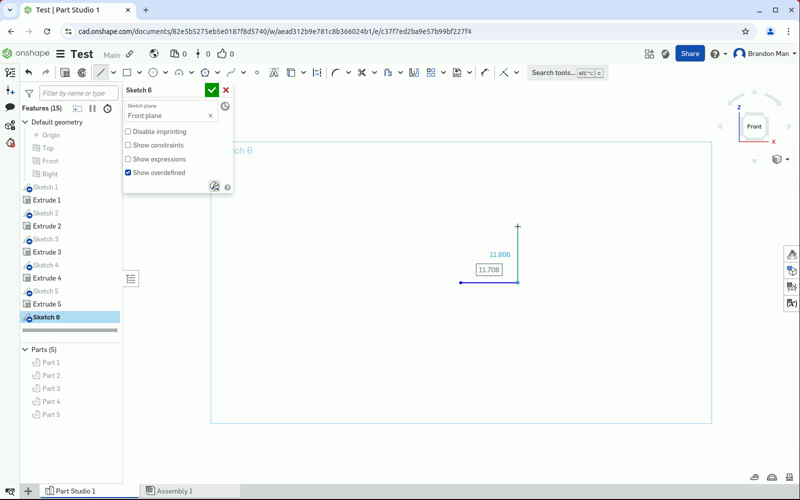
key_up(shift)
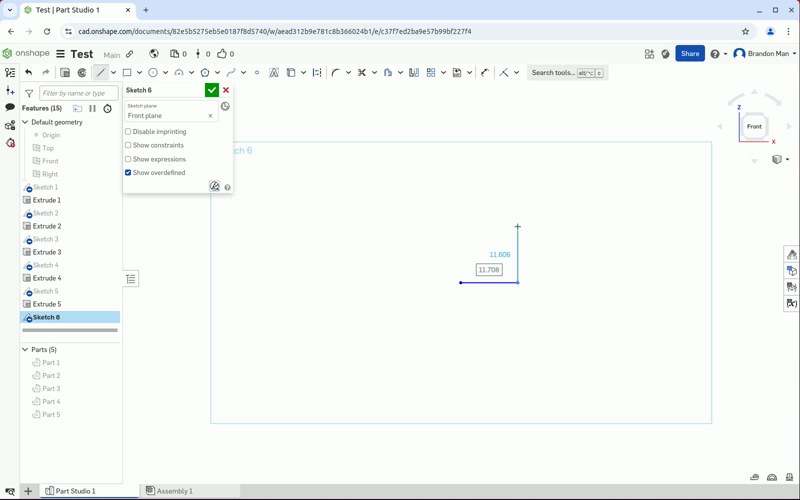
key_down(shift)
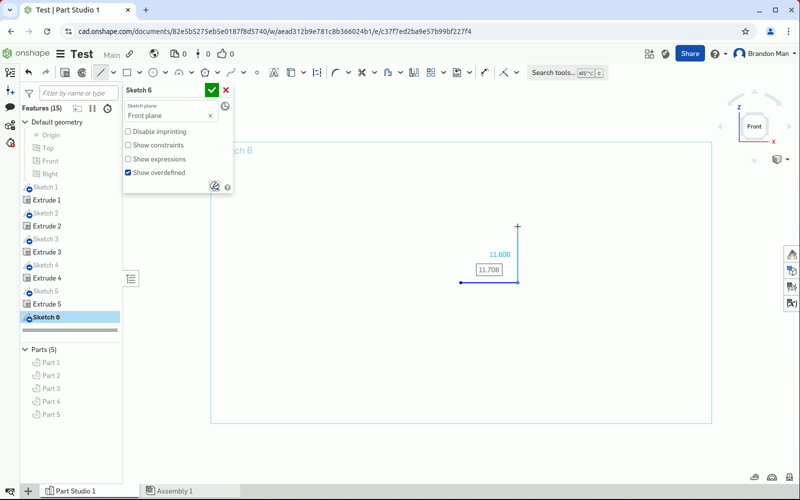
mouse_move(547, 226)
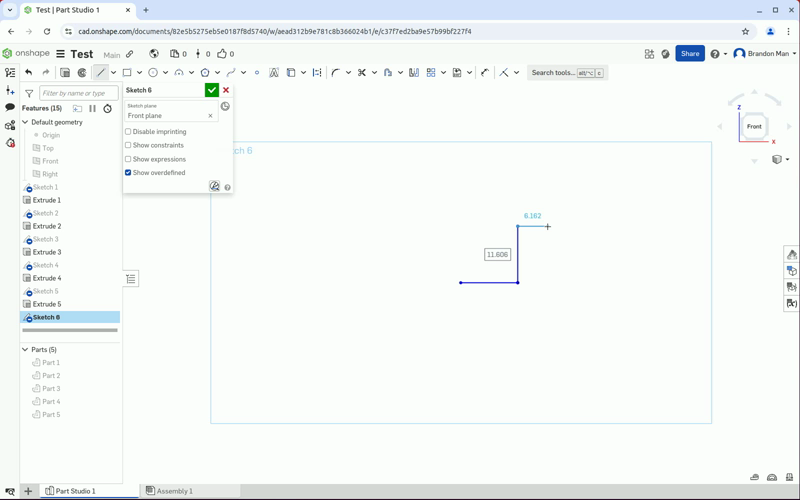
mouse_move(460, 226)
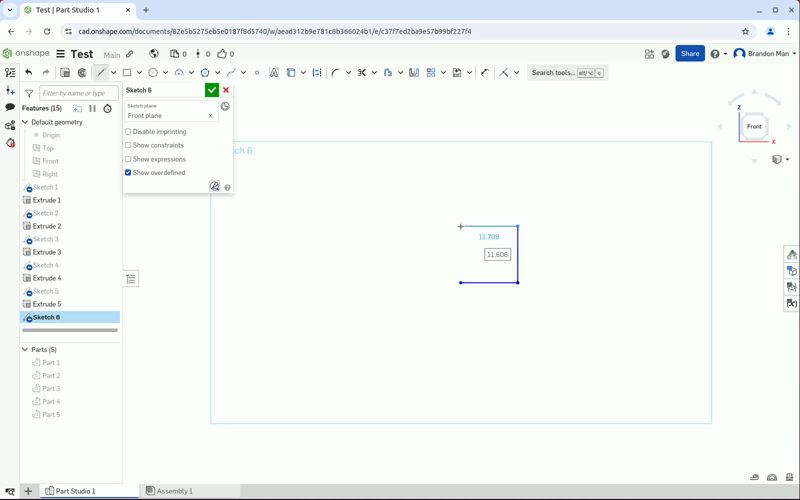
click(460, 226)
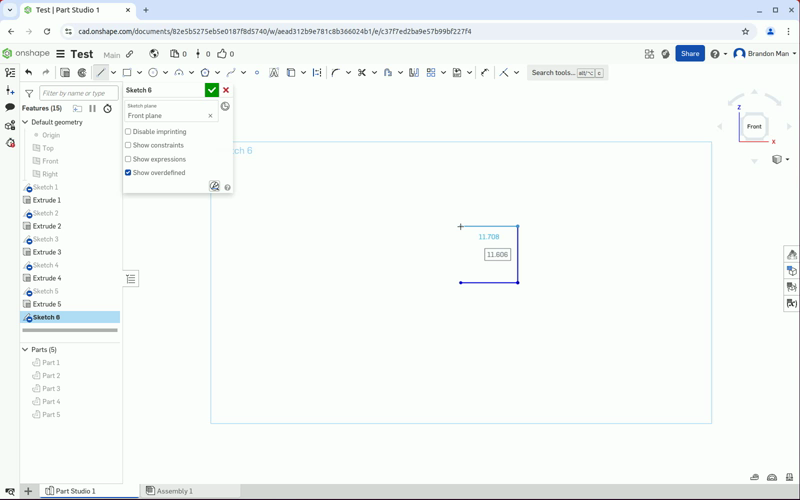
key_up(shift)
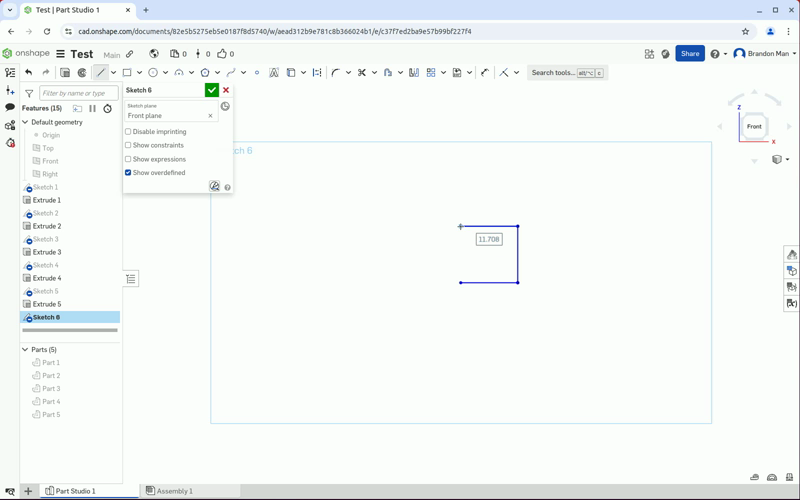
mouse_move(490, 226)
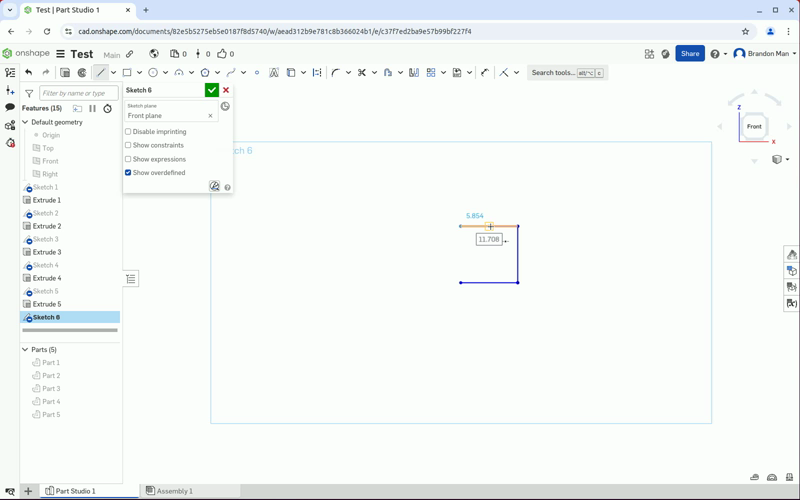
key_down(shift)
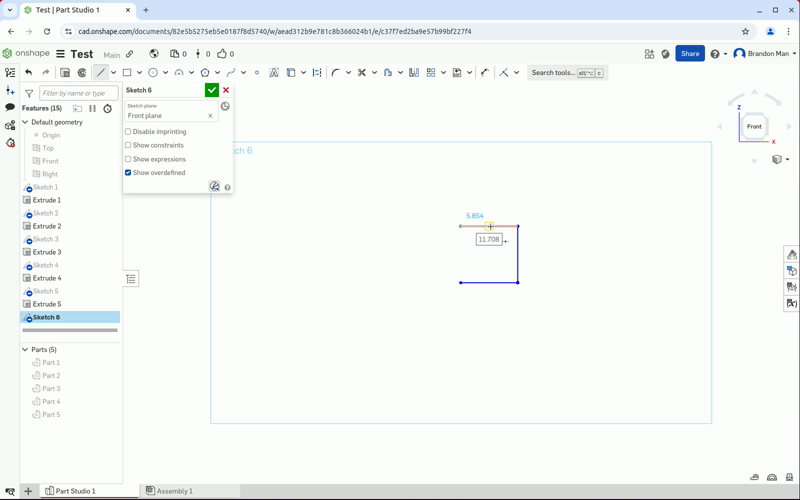
mouse_move(460, 282)
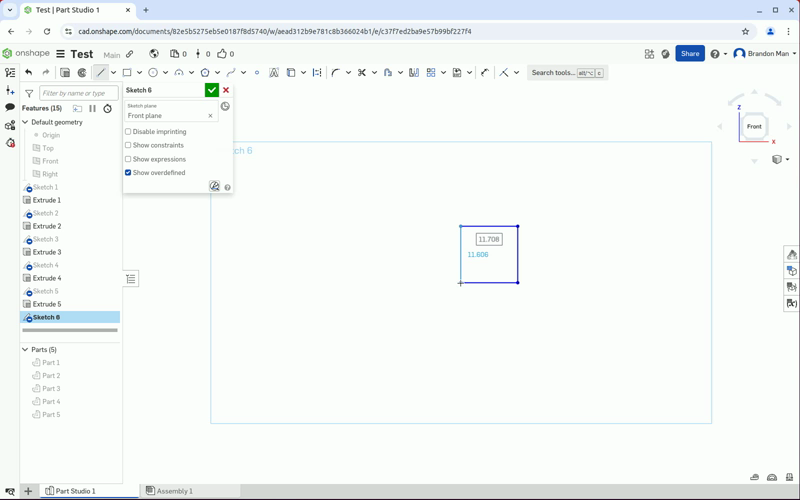
key_up(shift)
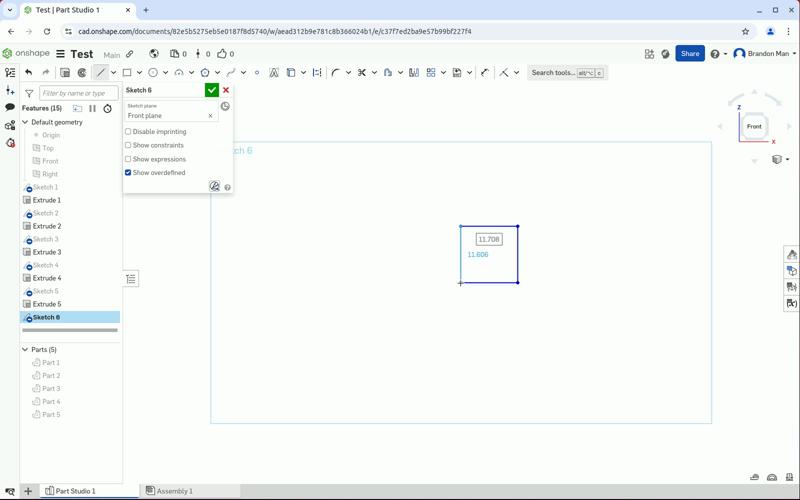
click(460, 282)
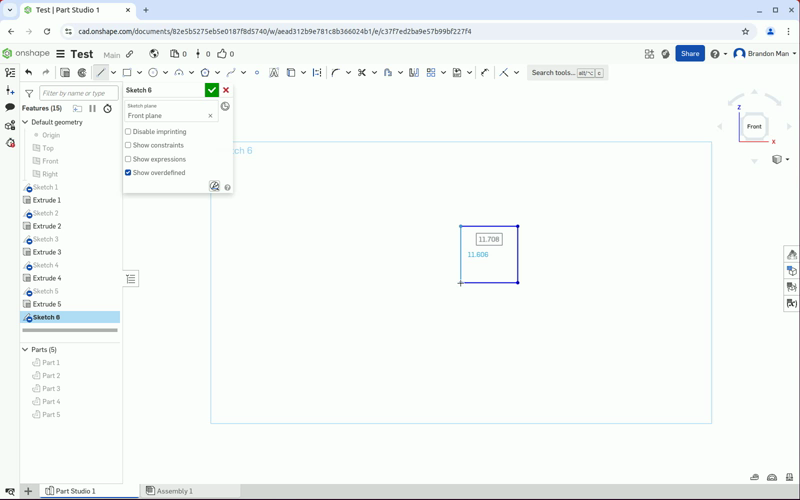
key(esc)
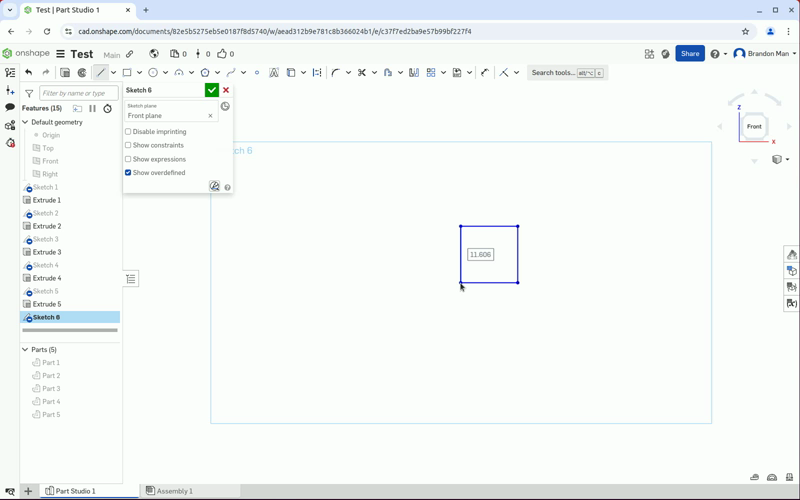
mouse_move(513, 254)
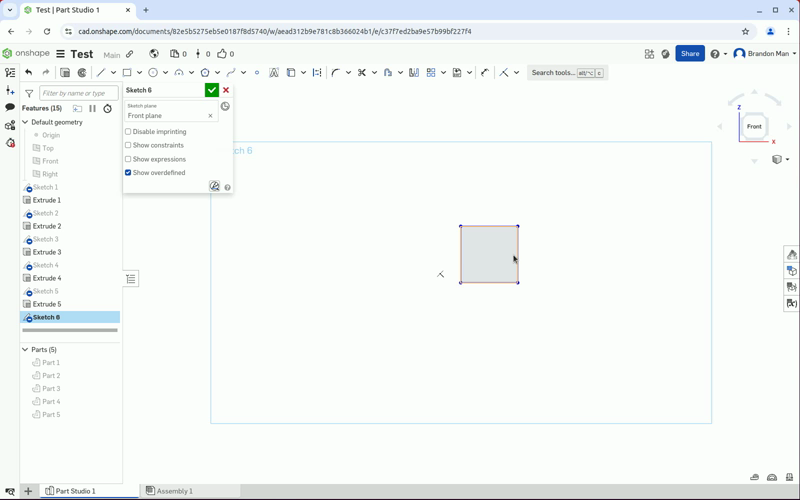
click(513, 254)
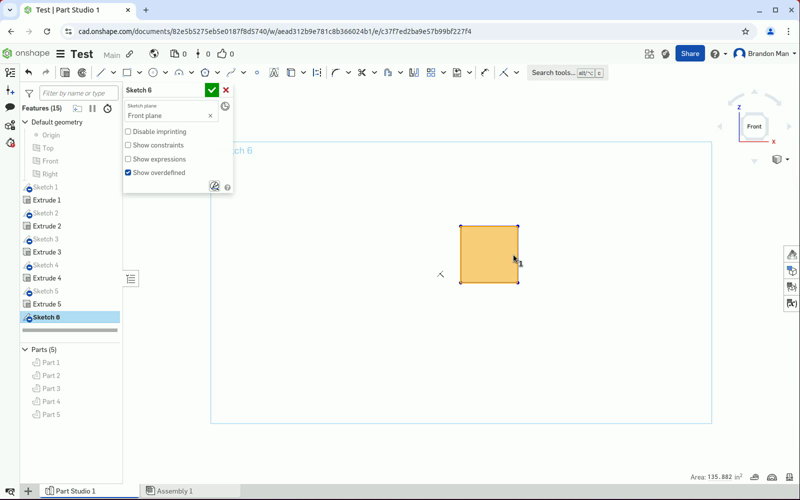
mouse_move(73, 352)
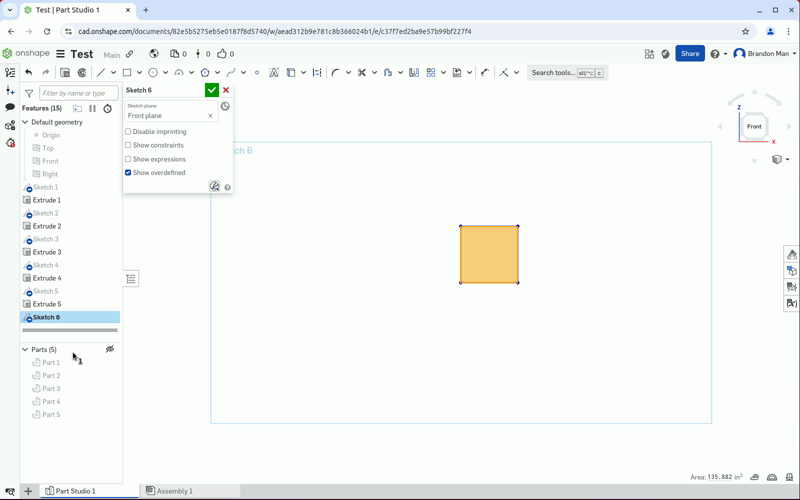
key(shift+y)
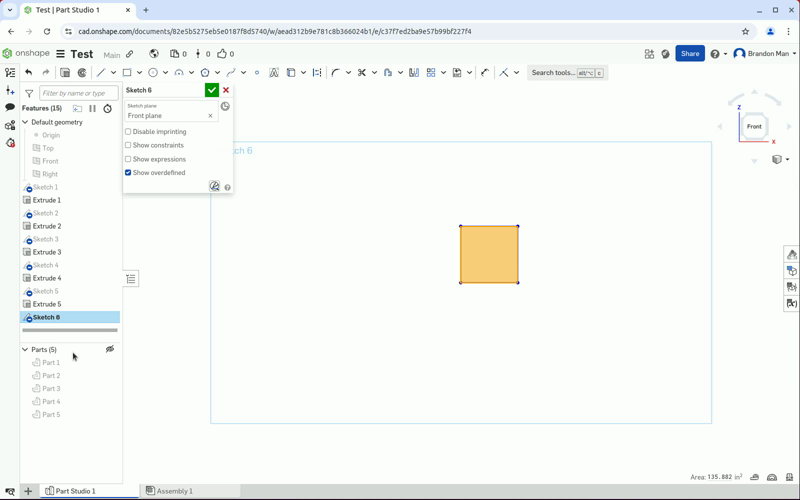
key(shift+e)
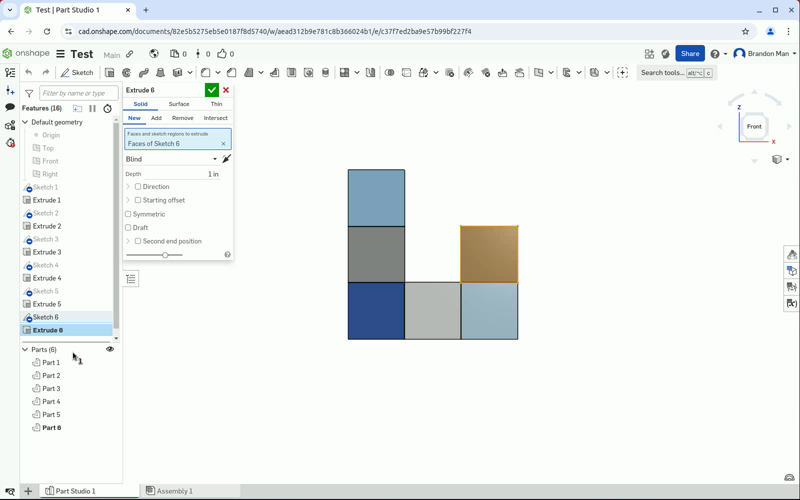
mouse_move(143, 106)
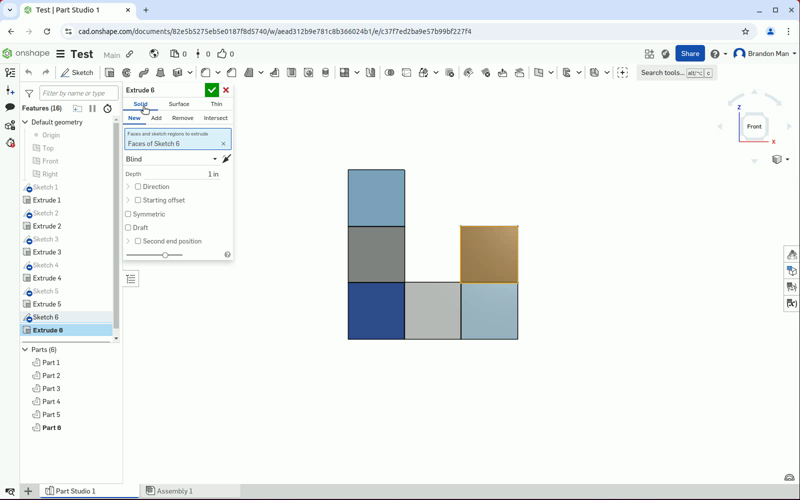
click(143, 106)
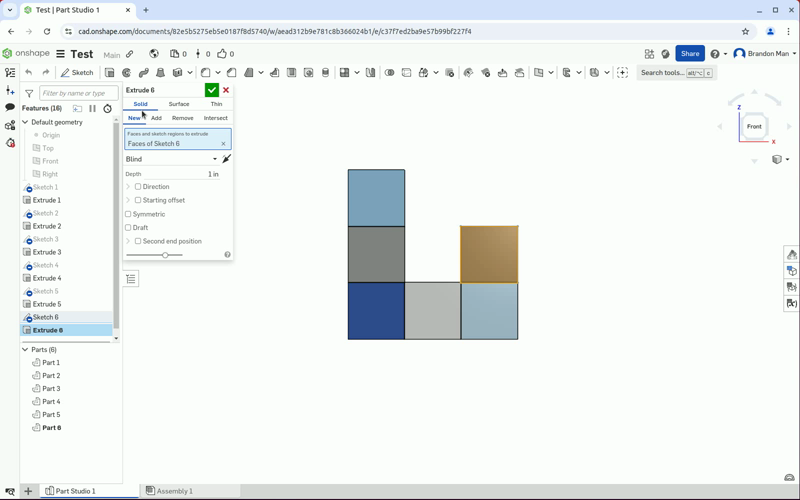
mouse_move(137, 120)
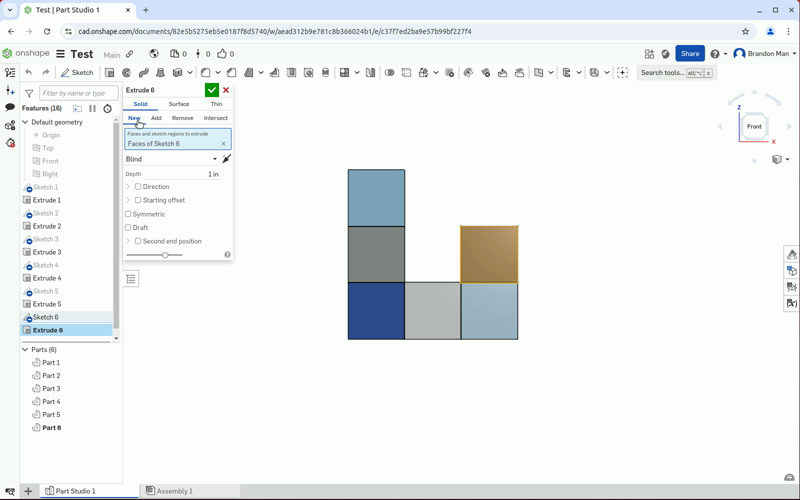
click(137, 120)
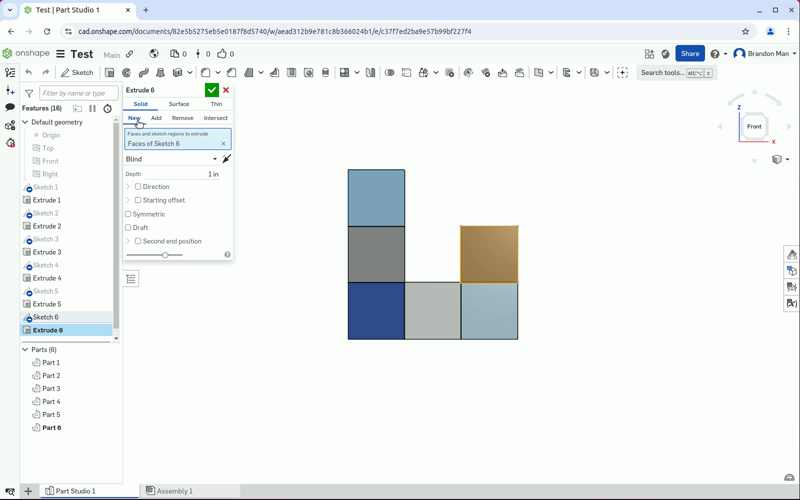
key(tab, 4)
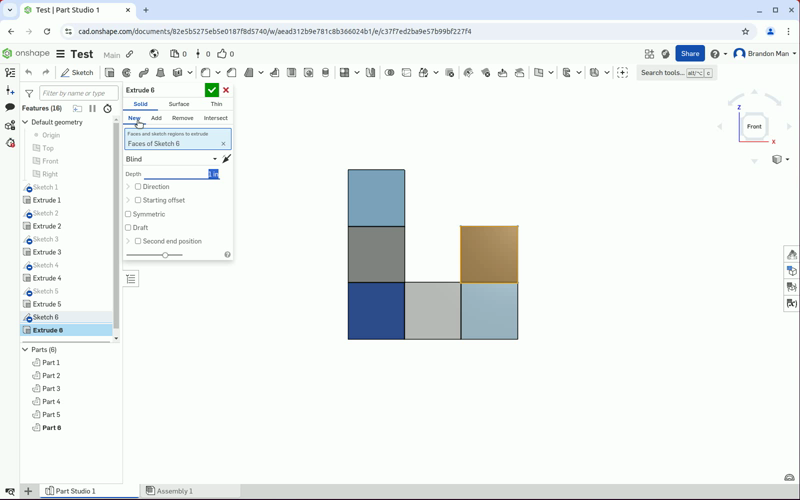
text(11.554)
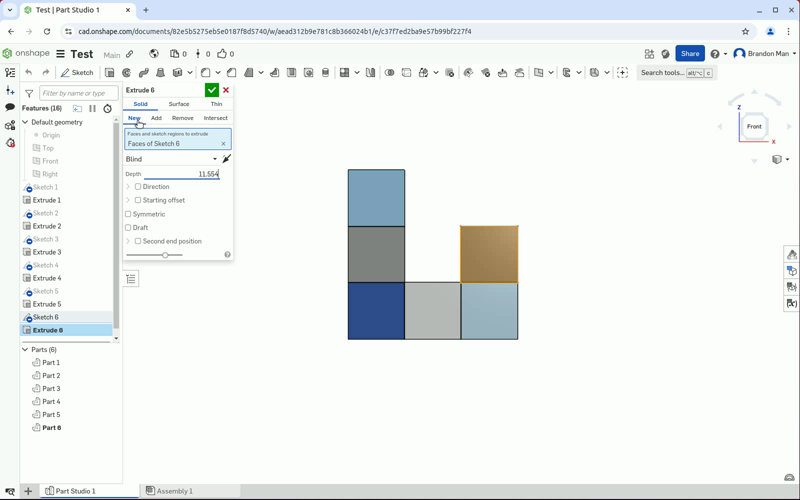
key(enter)
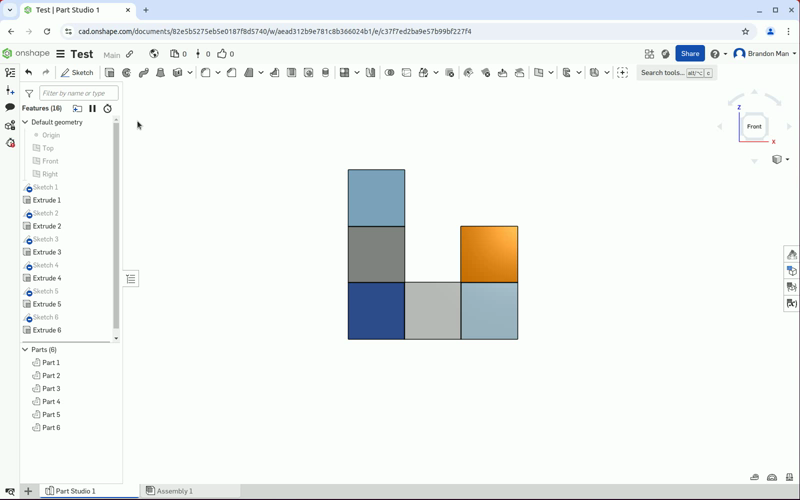
key(shift+h)
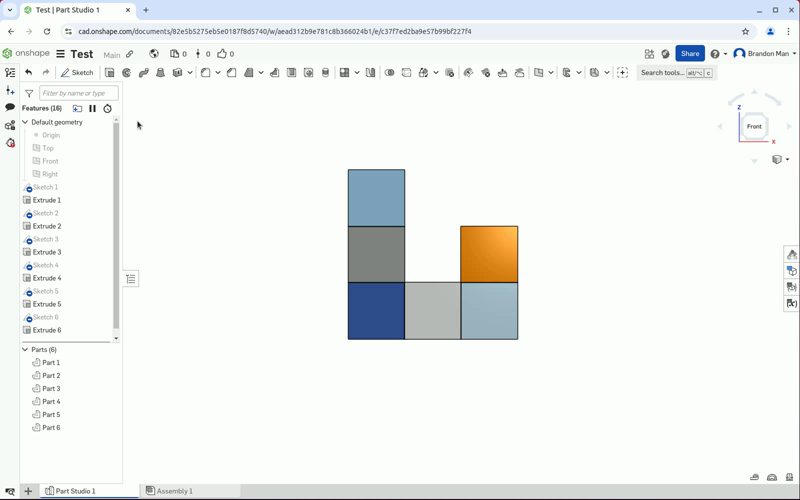
key(shift+h)
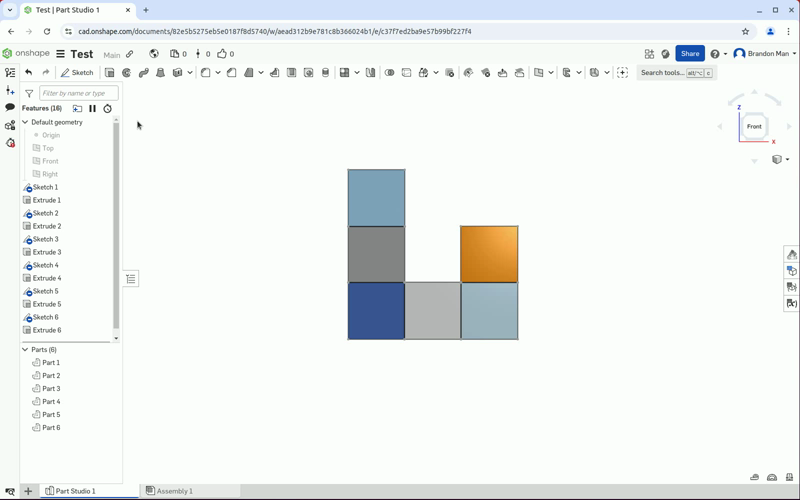
key(shift+7)
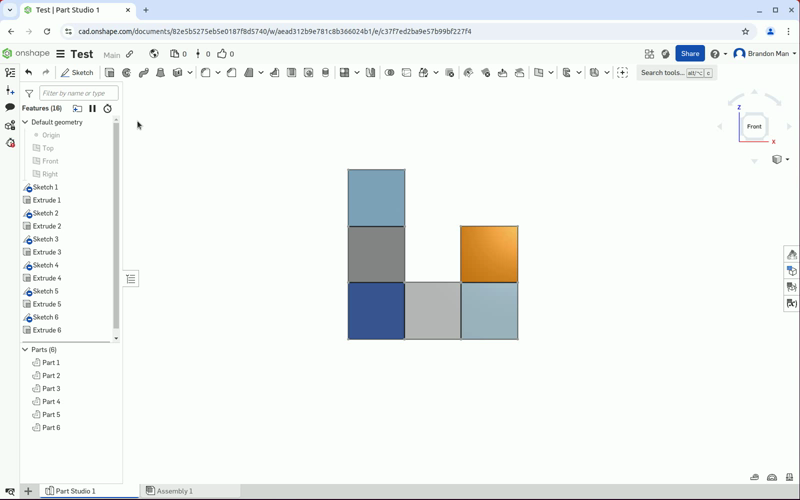
key(left, 2)
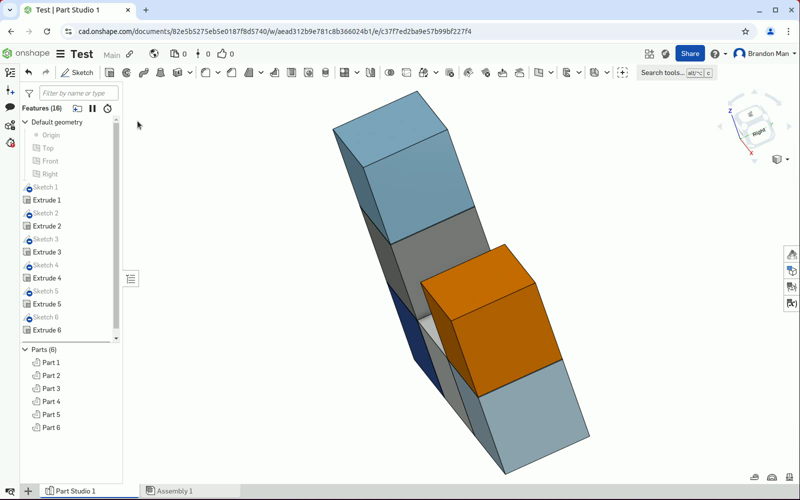
key(down, 2)
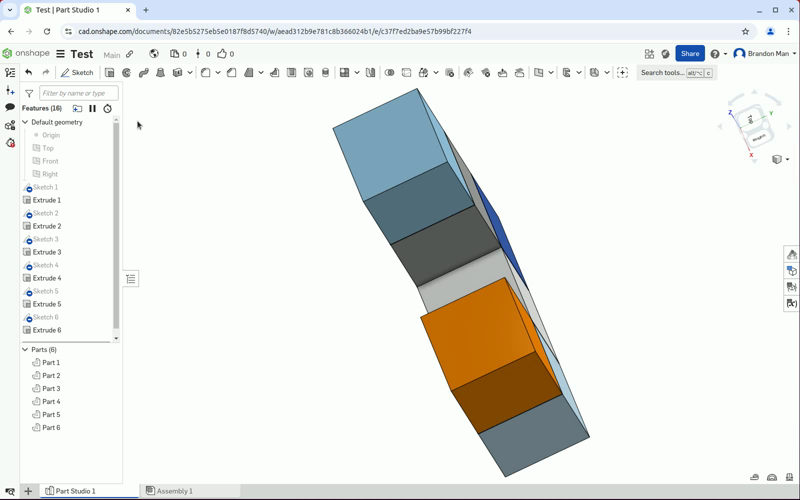
key(up, 2)
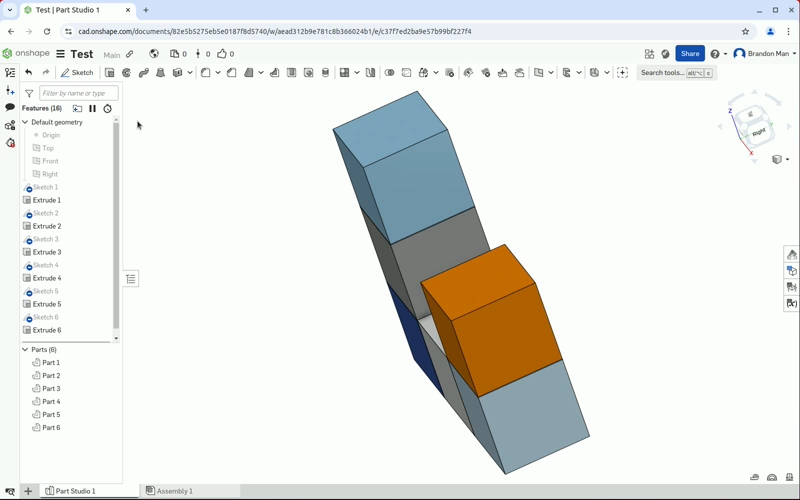
key(right, 2)
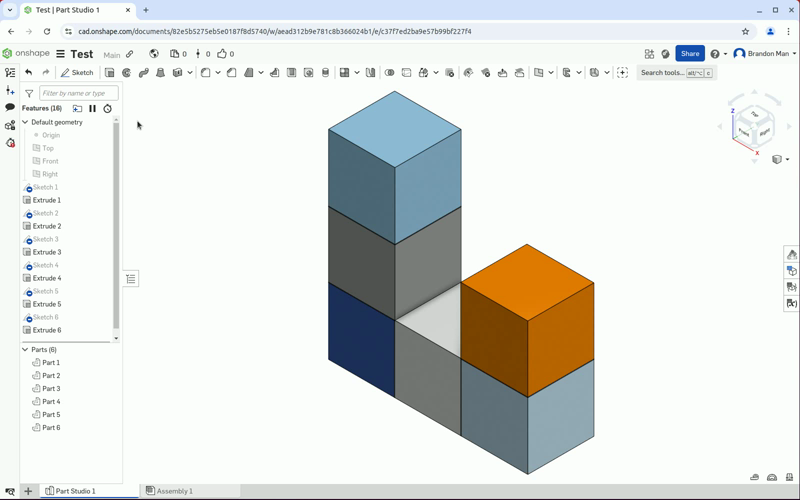
mouse_move(69, 189)
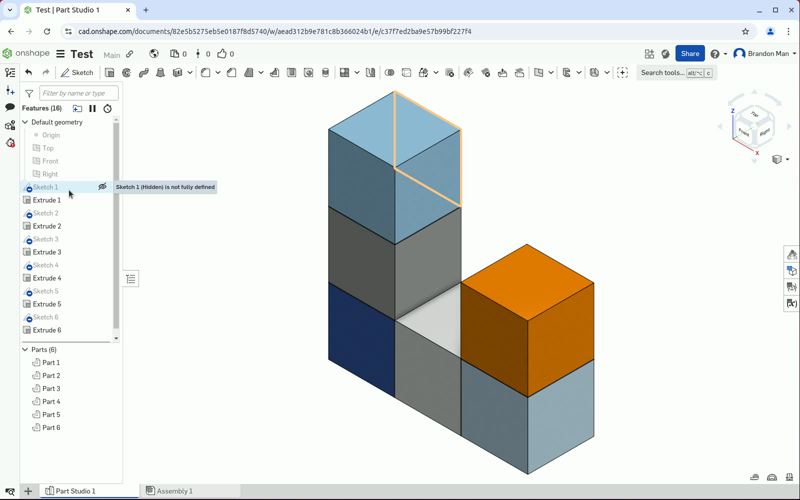
click(69, 189)